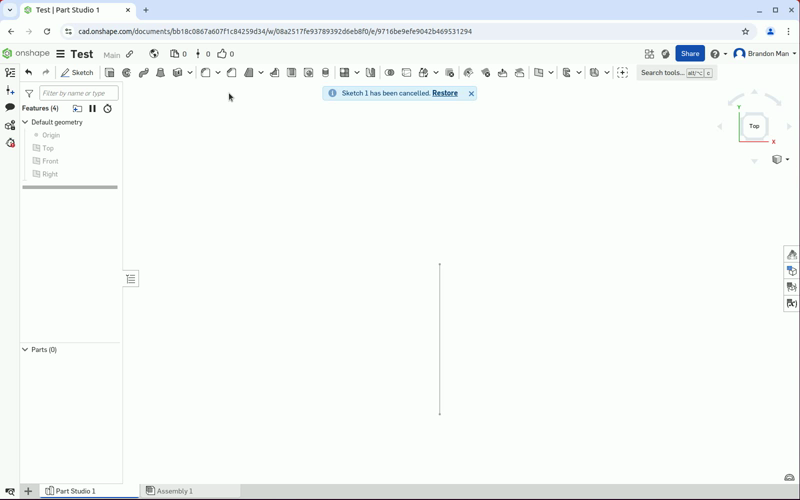
key(shift+h)
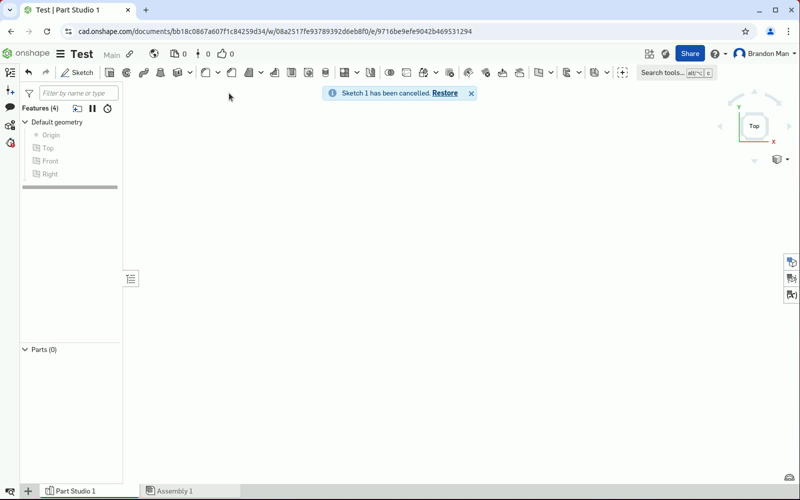
key(shift+s)
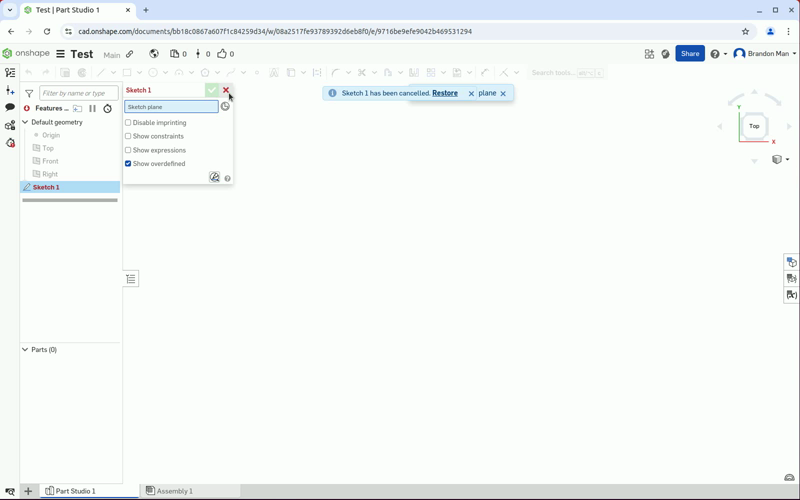
mouse_move(73, 150)
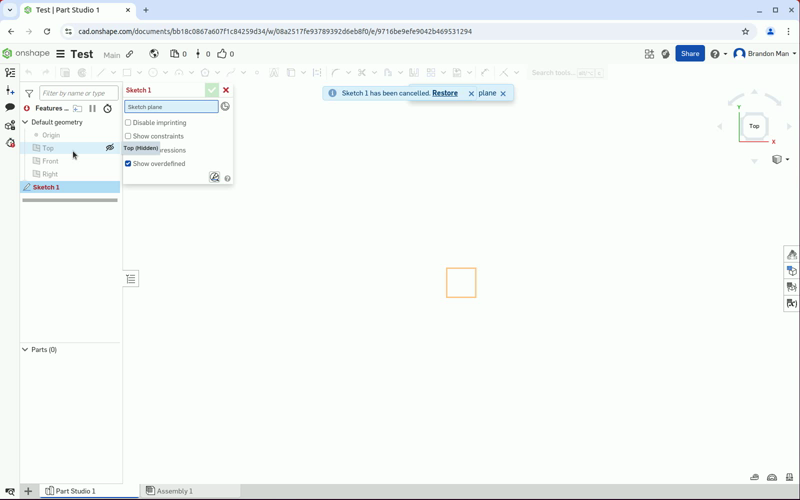
click(73, 150)
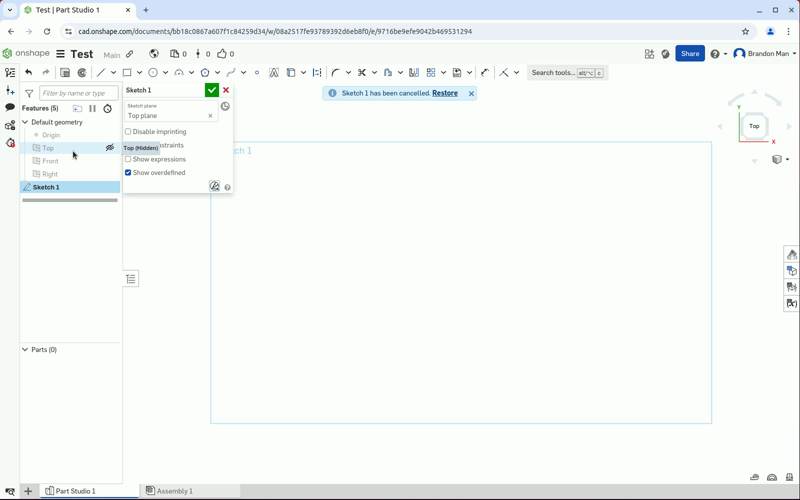
mouse_move(73, 352)
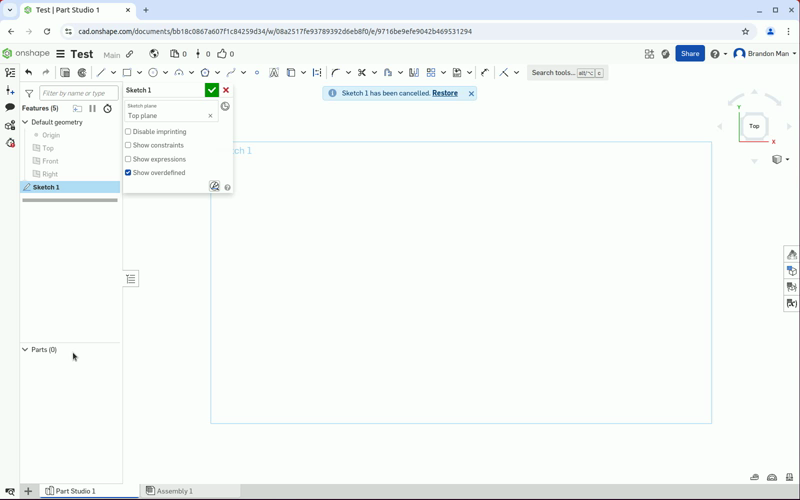
key(y)
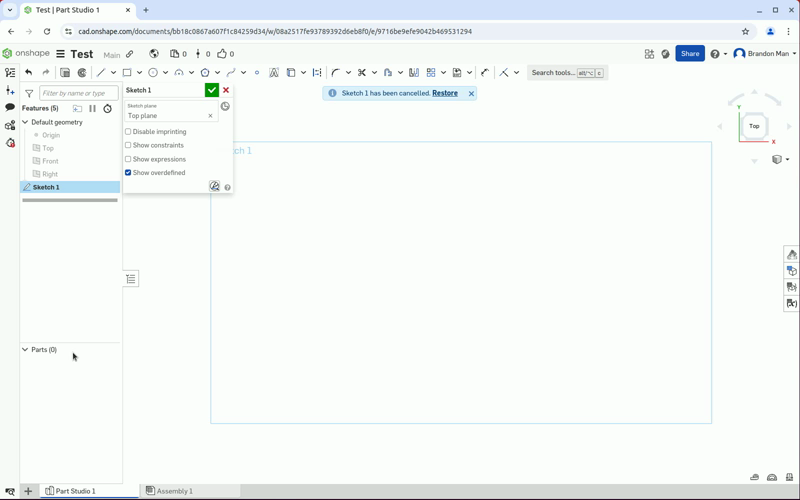
key(c)
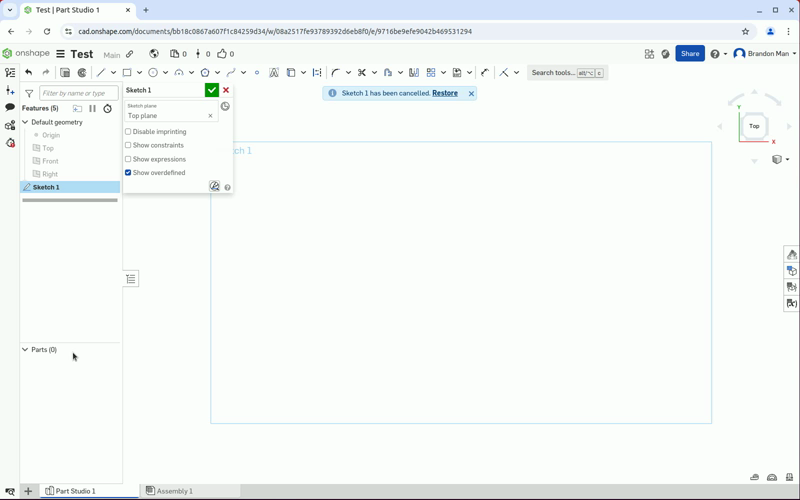
key_down(shift)
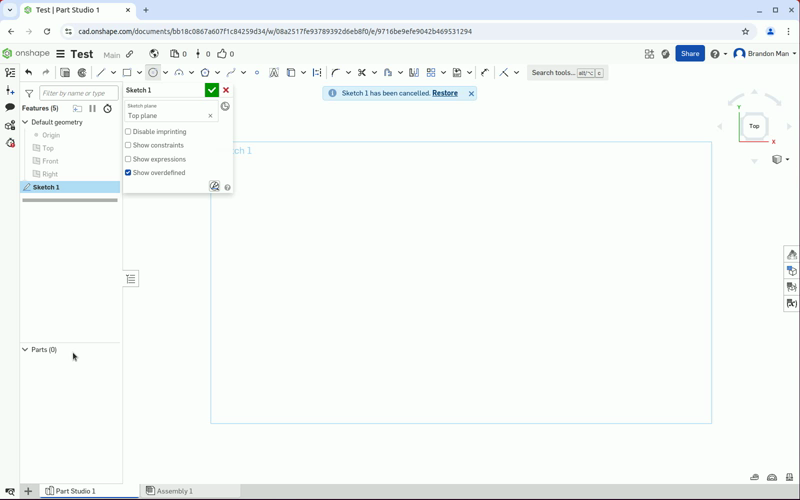
mouse_move(540, 282)
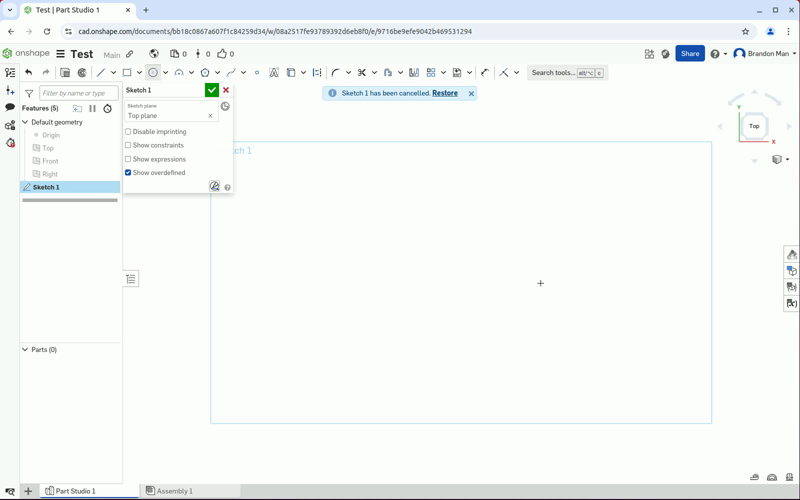
click(540, 282)
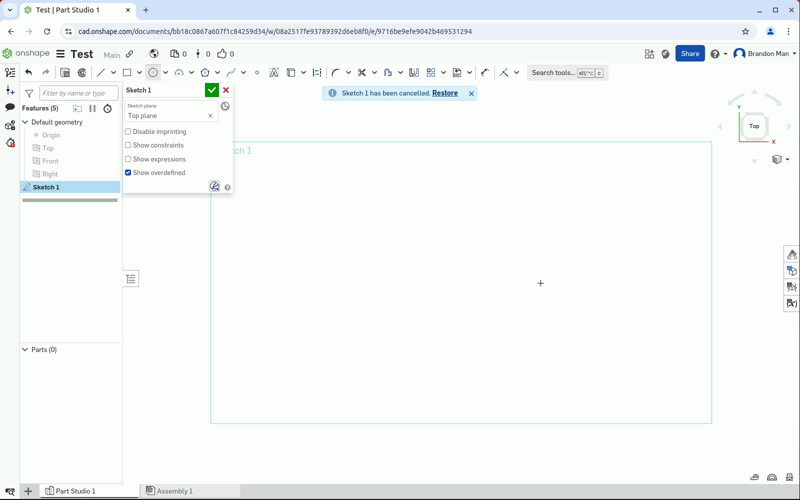
key_up(shift)
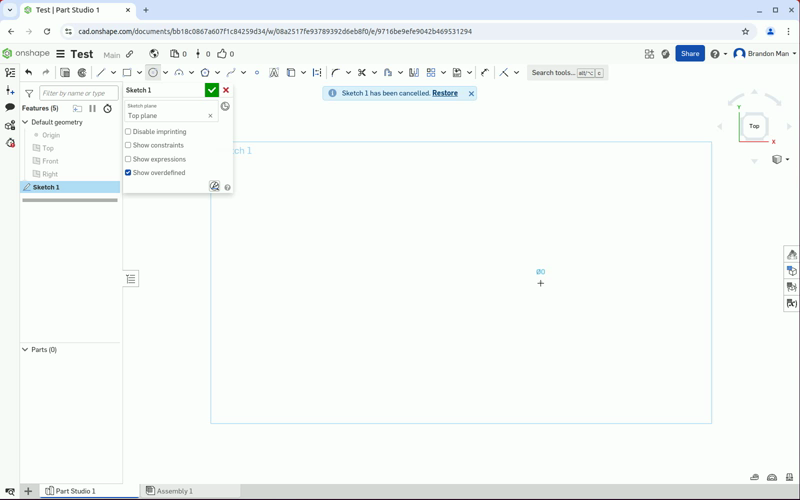
mouse_move(573, 282)
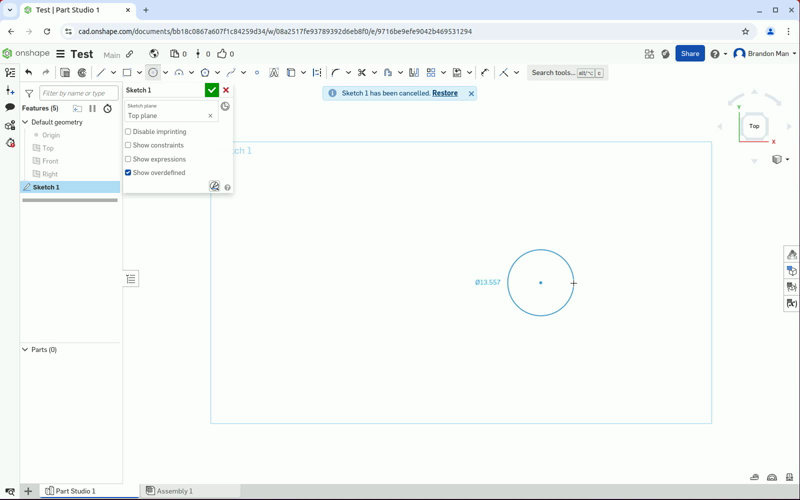
click(573, 282)
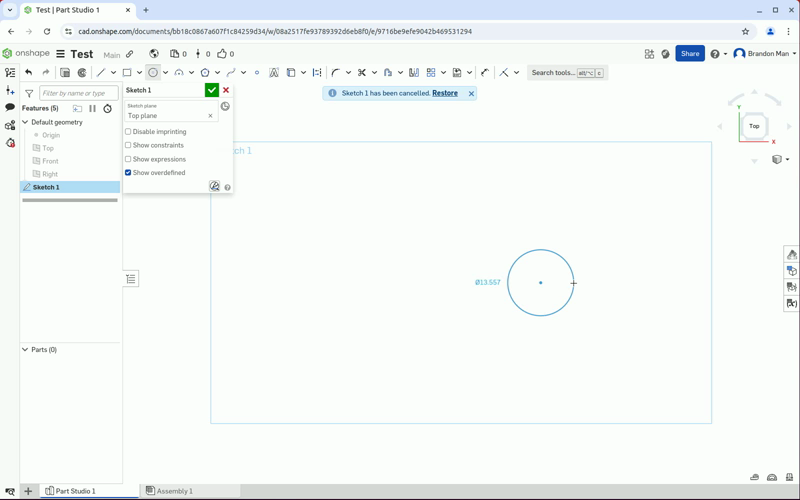
key(esc)
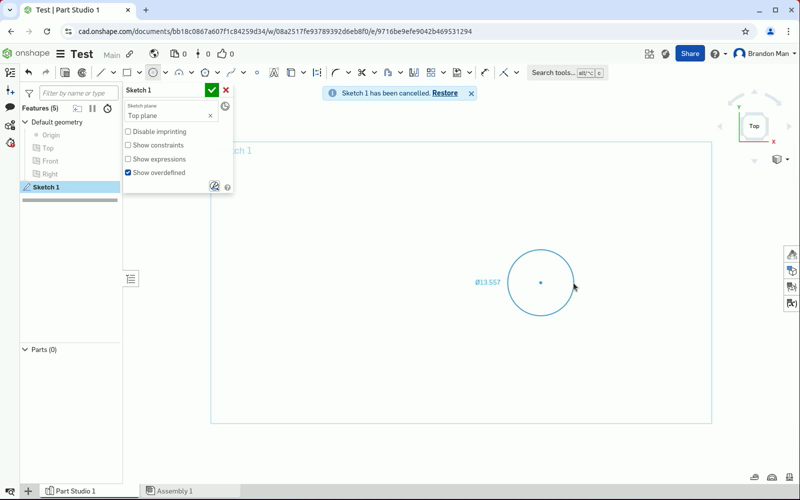
key(c)
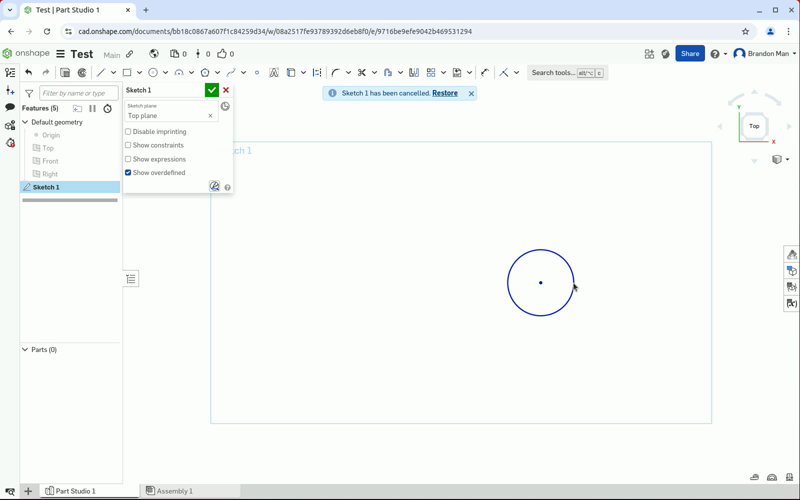
key_down(shift)
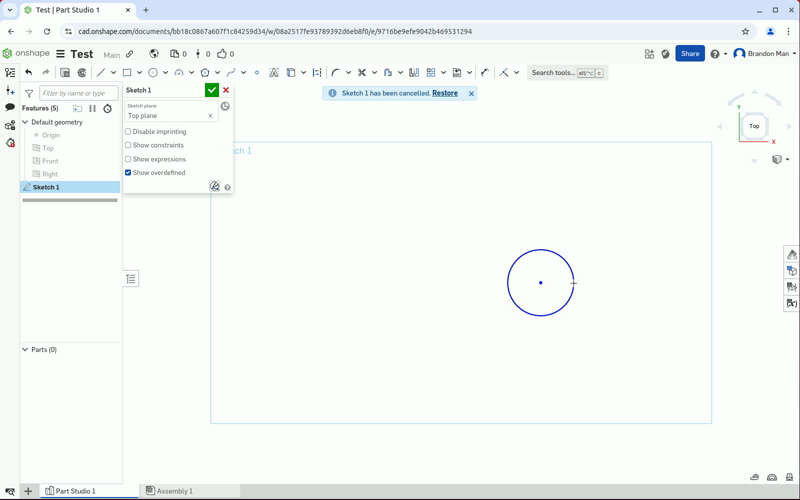
mouse_move(526, 297)
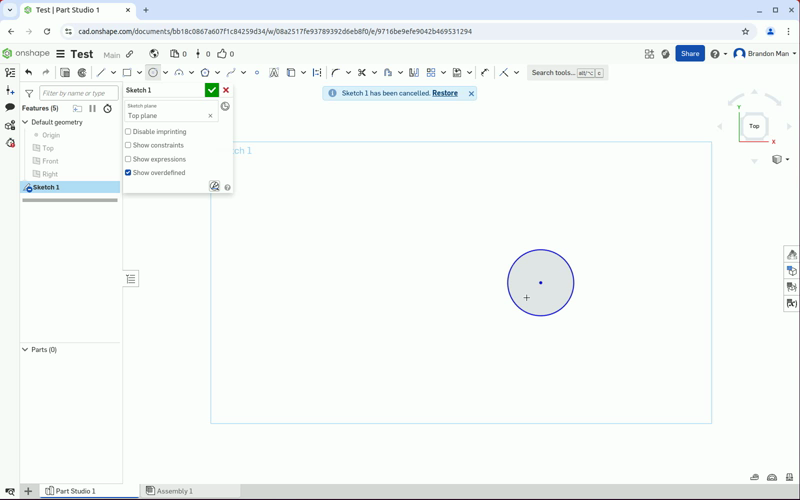
click(526, 297)
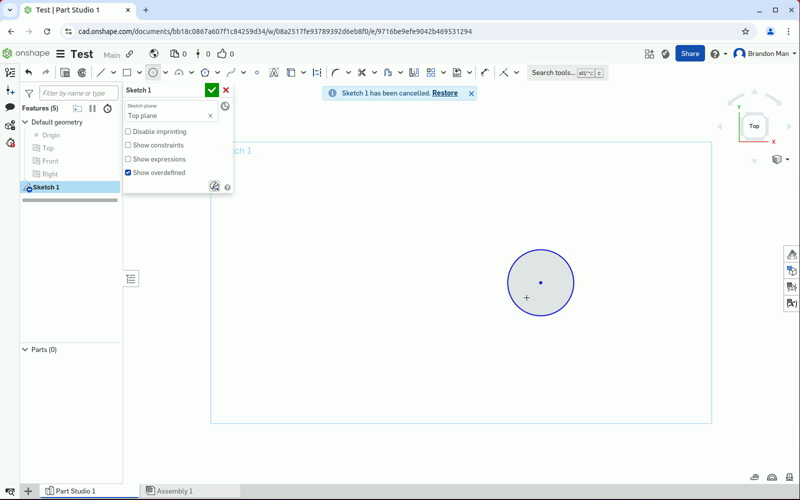
key_up(shift)
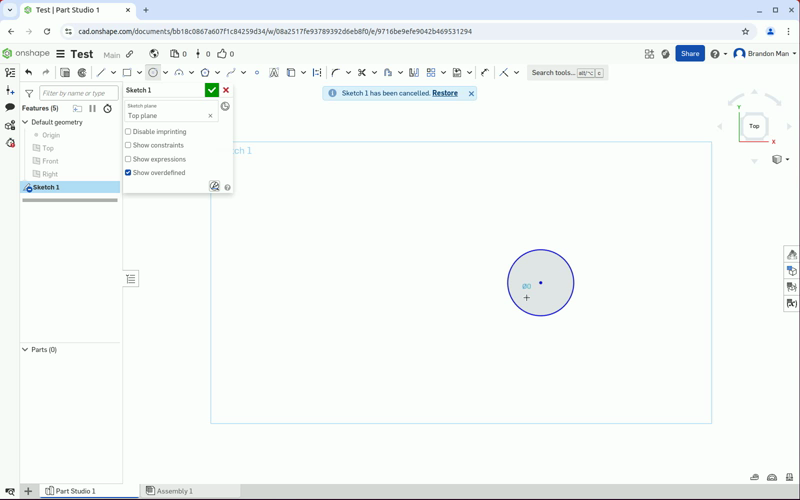
mouse_move(528, 297)
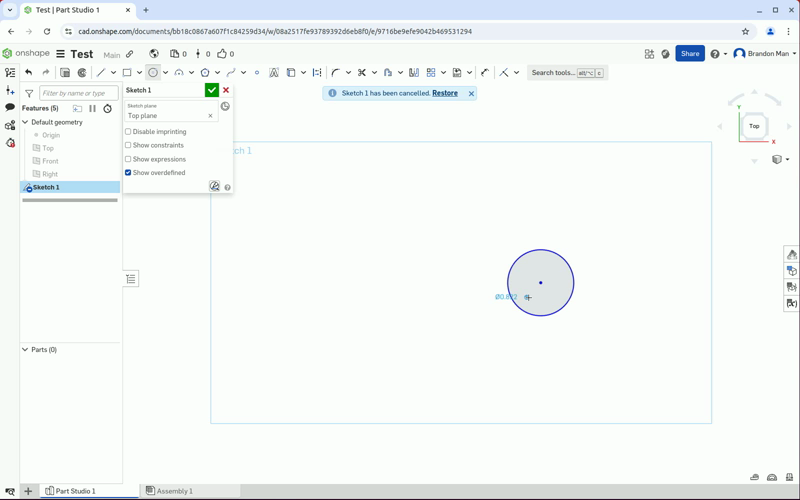
scroll(6)
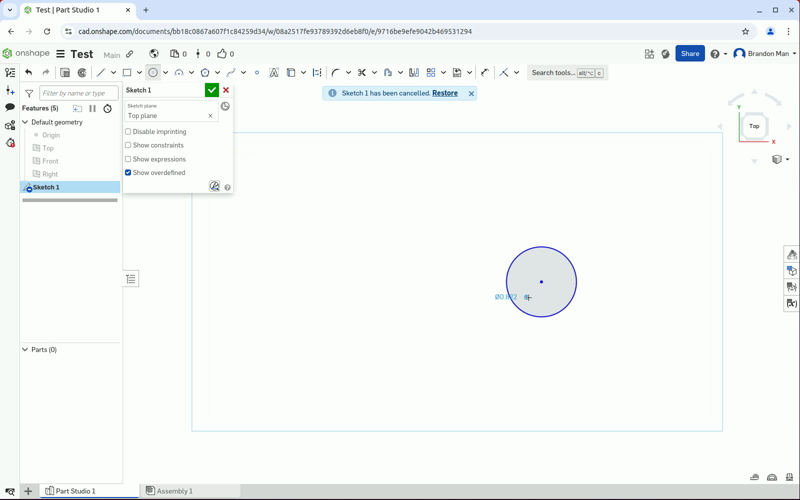
scroll(6)
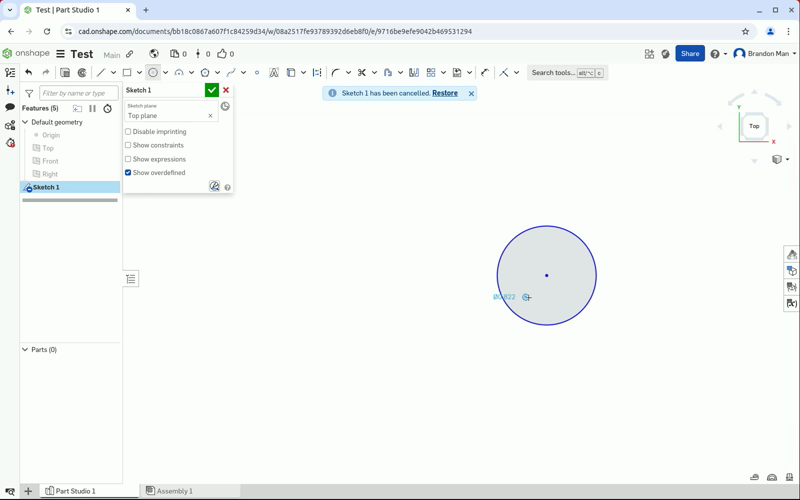
scroll(6)
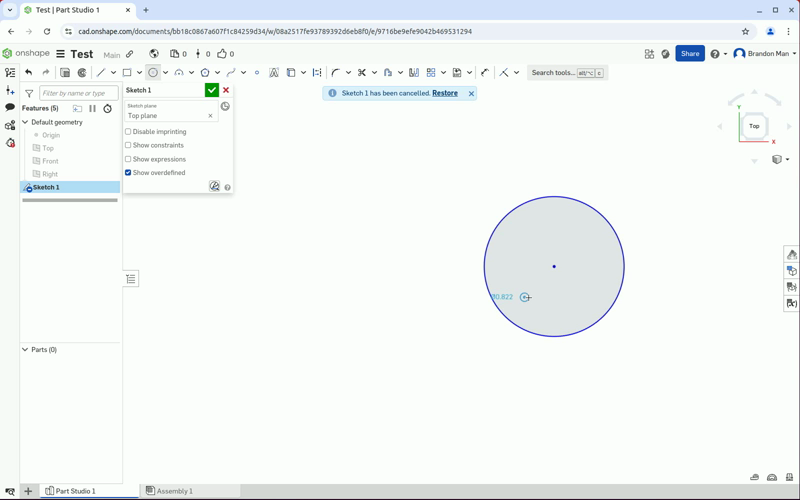
scroll(6)
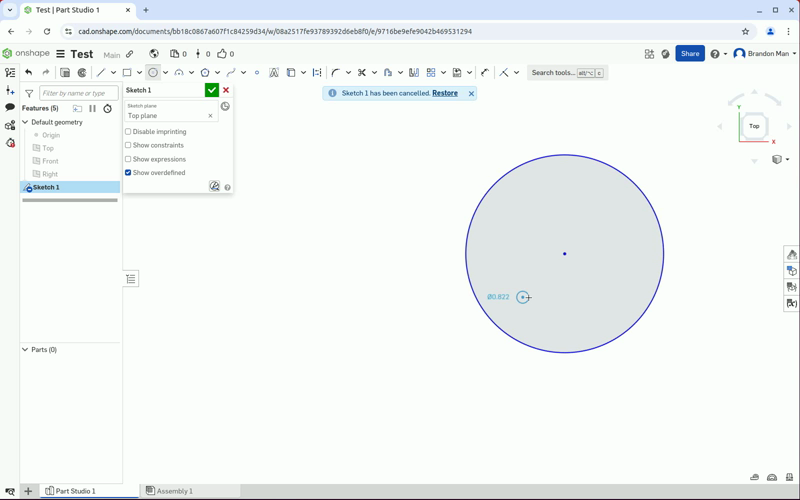
scroll(6)
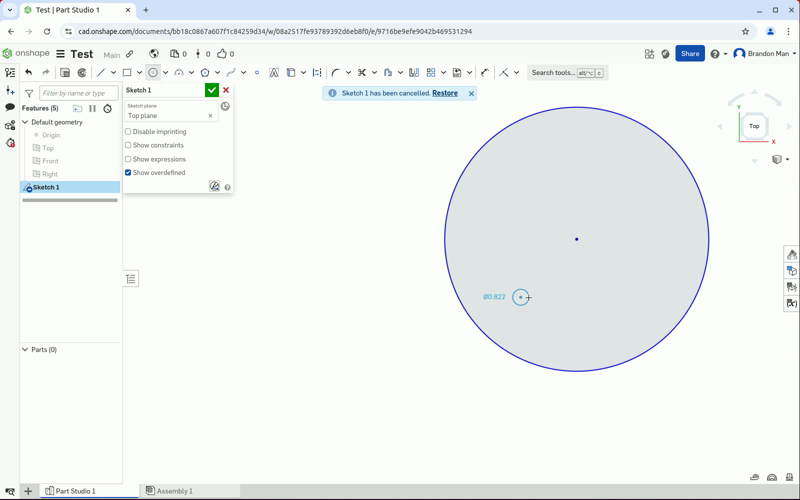
scroll(6)
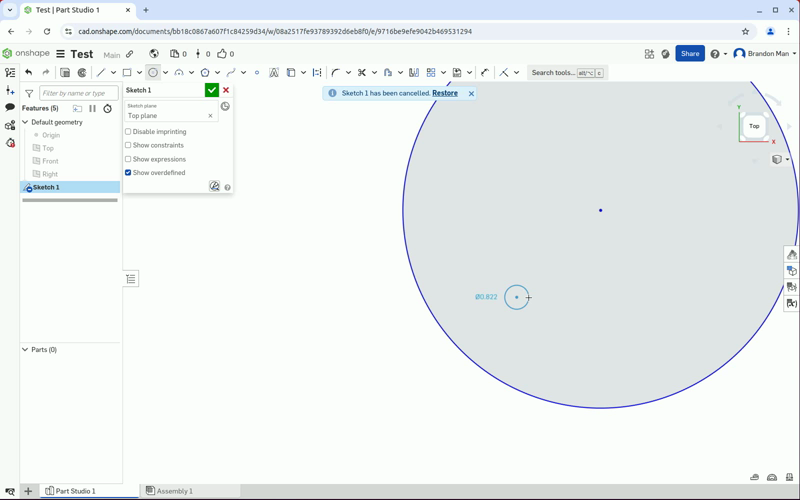
scroll(6)
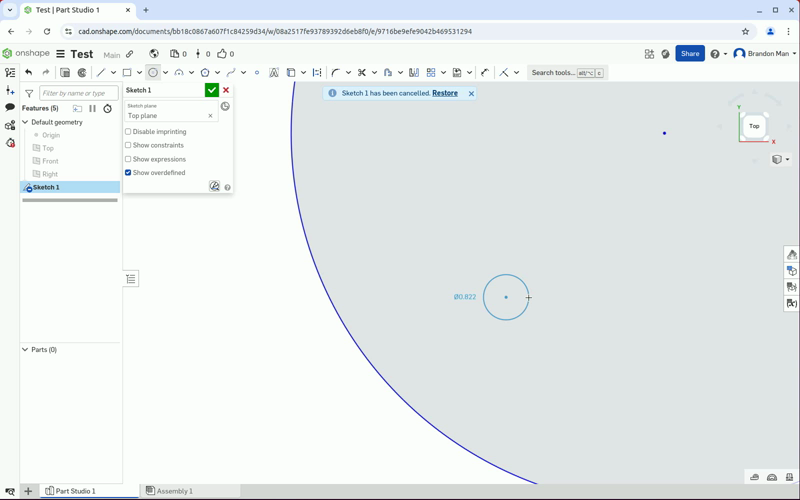
click(528, 297)
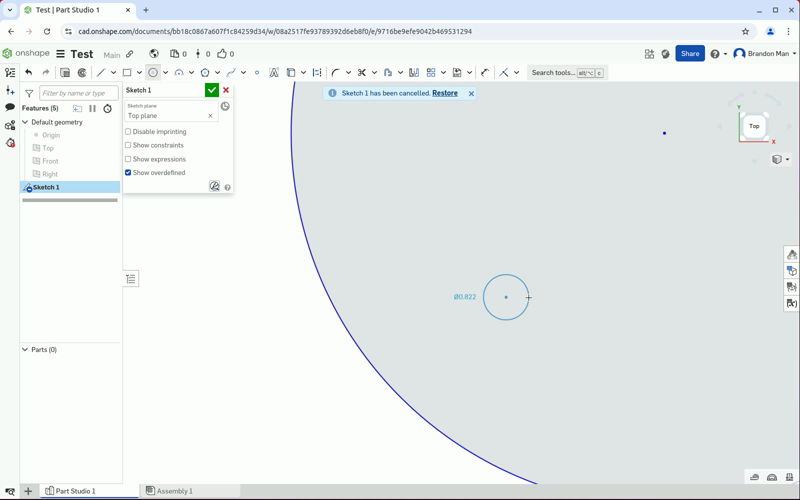
scroll(-6)
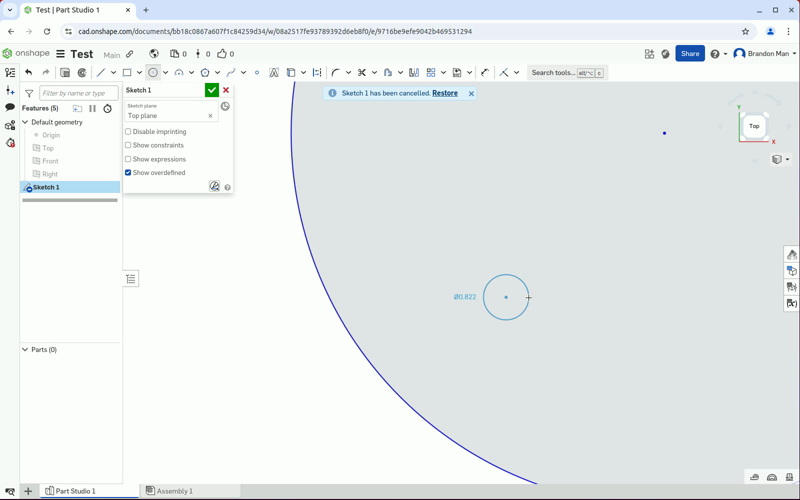
scroll(-6)
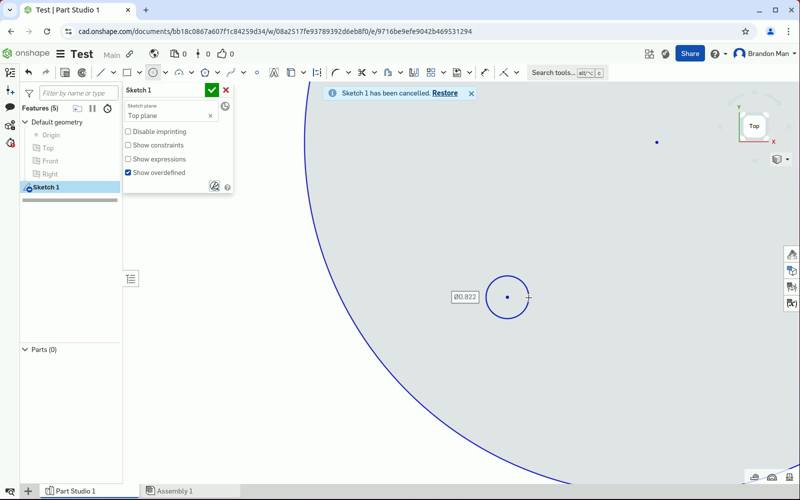
scroll(-6)
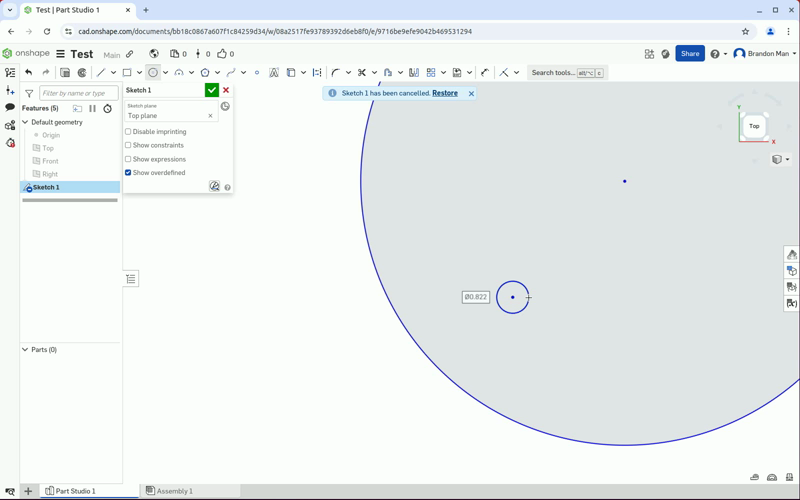
scroll(-6)
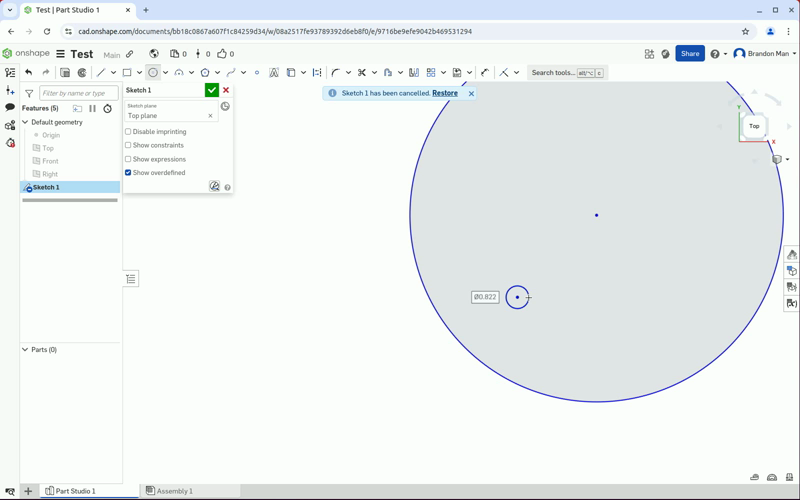
scroll(-6)
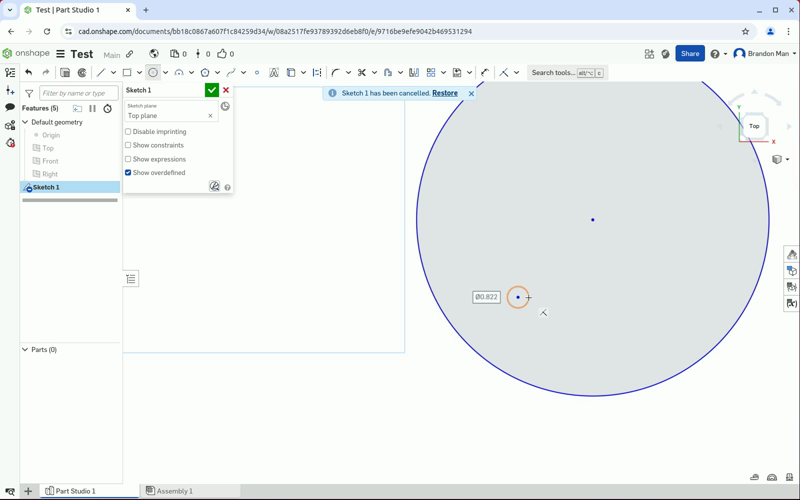
scroll(-6)
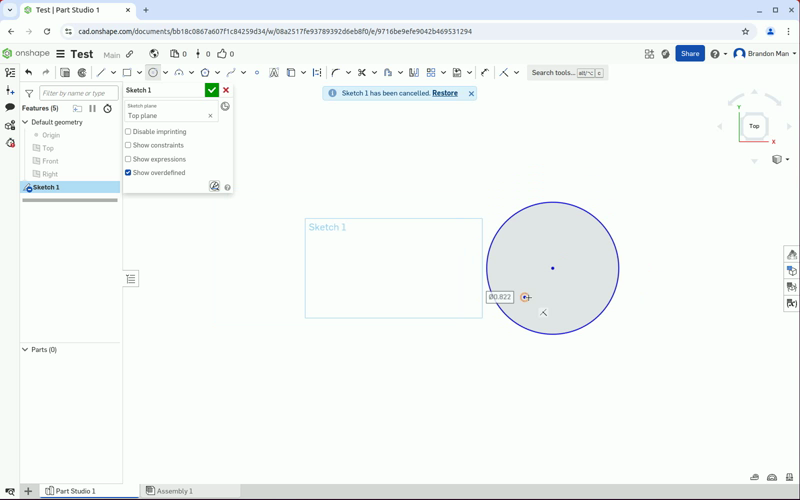
scroll(-6)
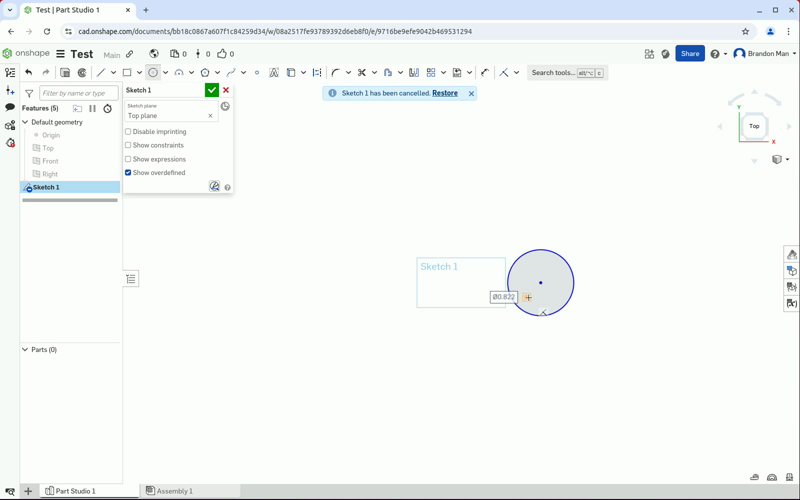
key(esc)
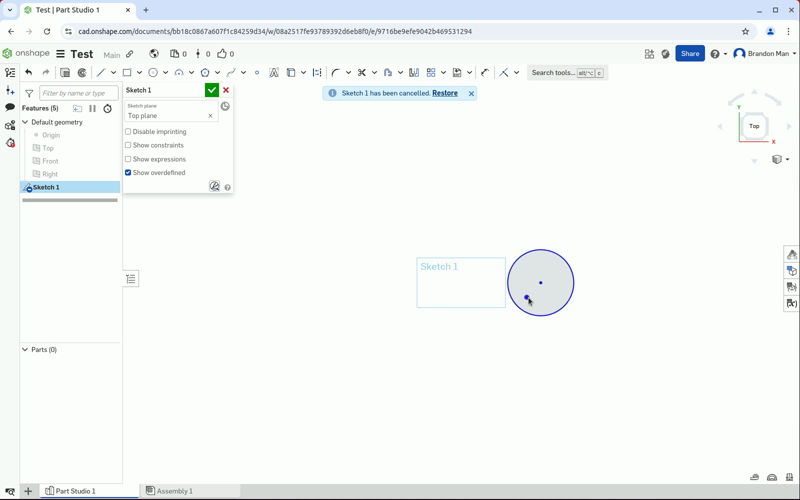
key(c)
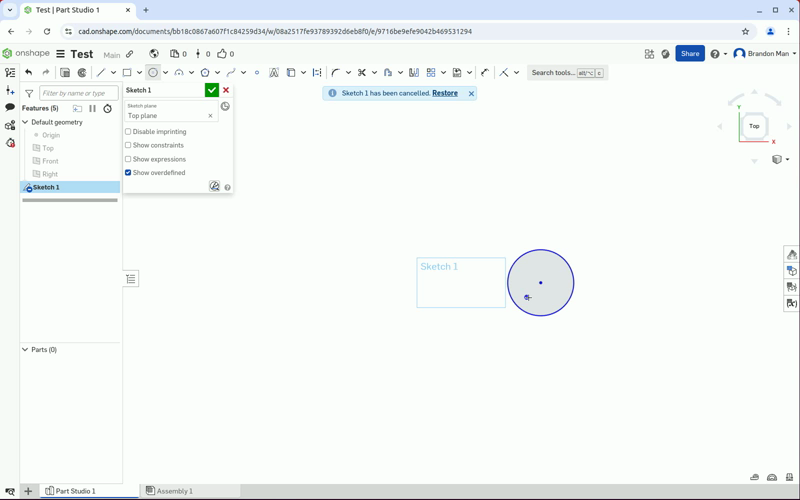
key_down(shift)
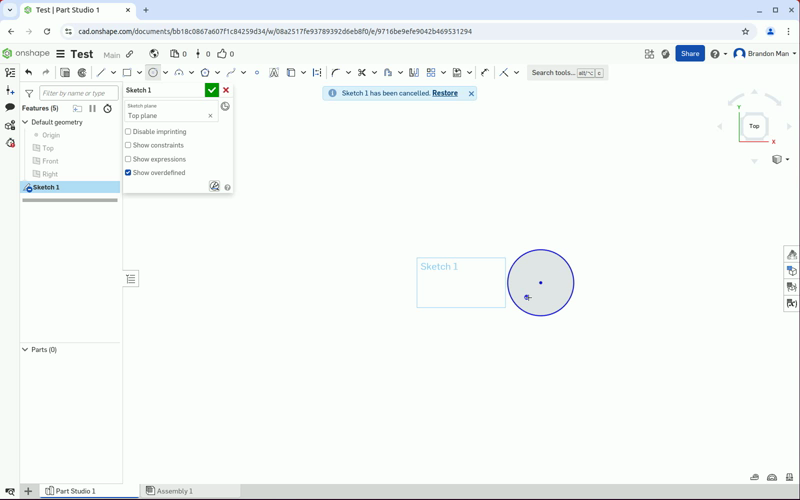
mouse_move(554, 268)
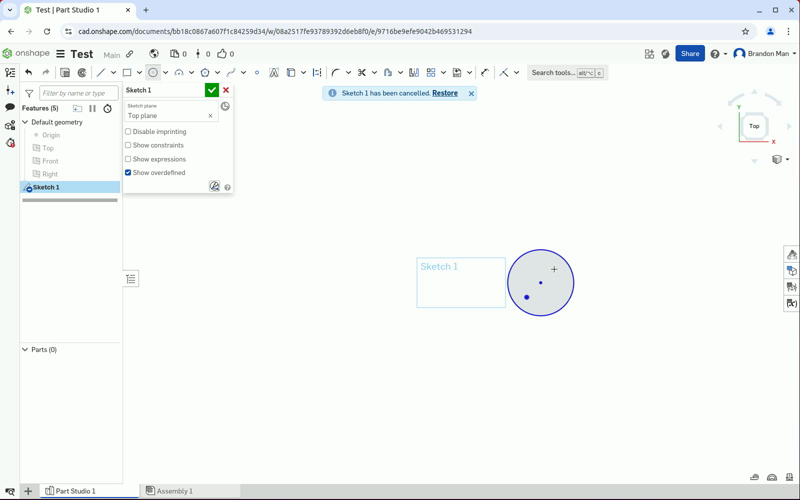
click(554, 268)
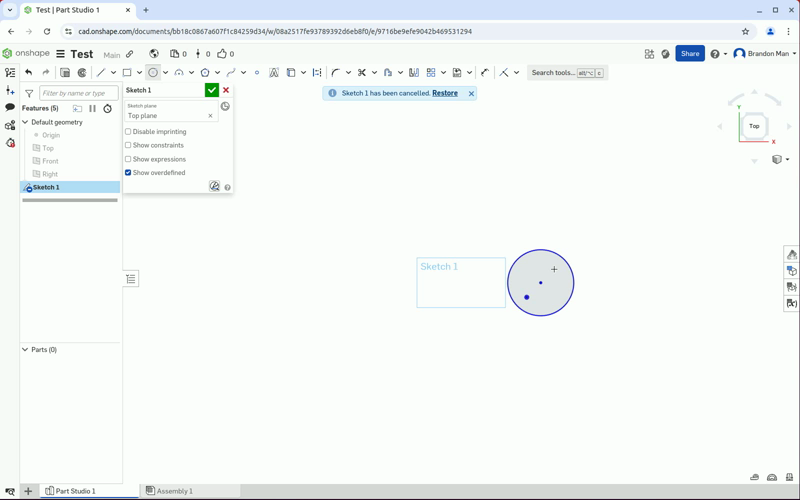
key_up(shift)
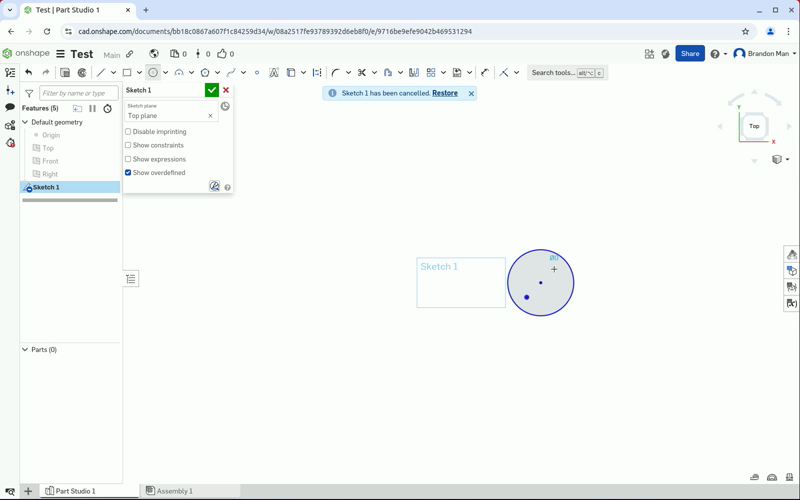
mouse_move(556, 268)
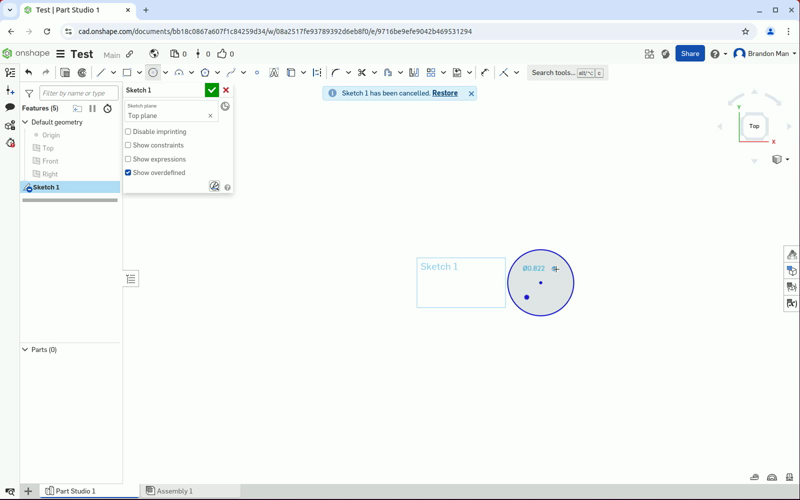
scroll(6)
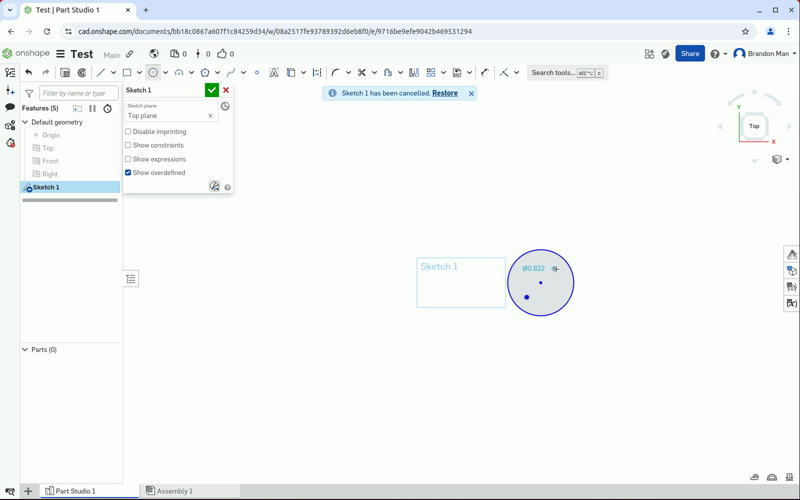
scroll(6)
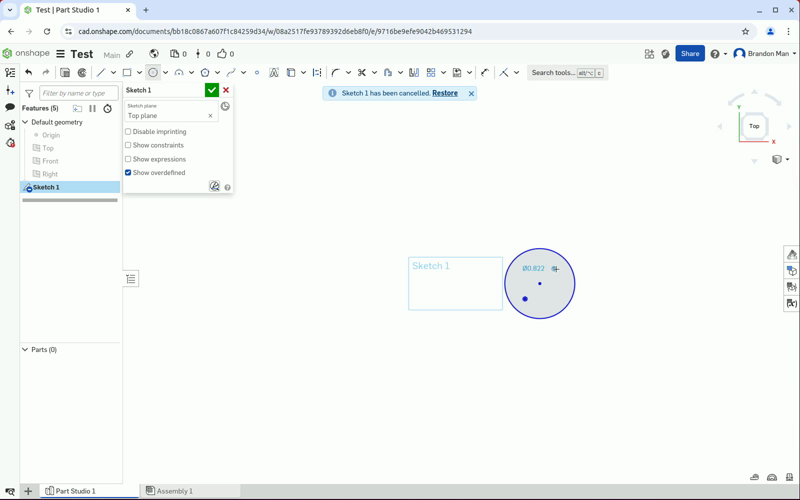
scroll(6)
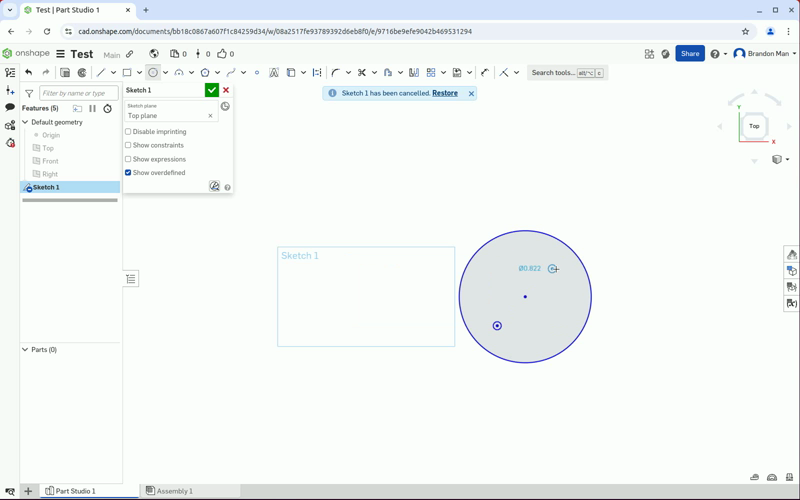
scroll(6)
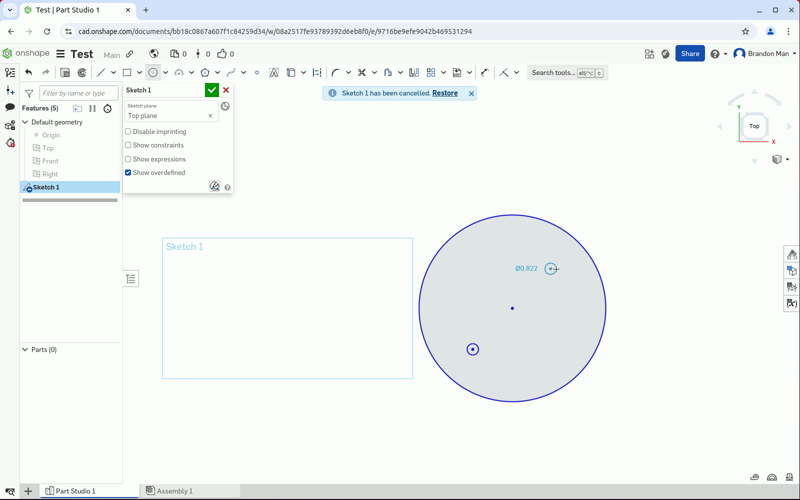
scroll(6)
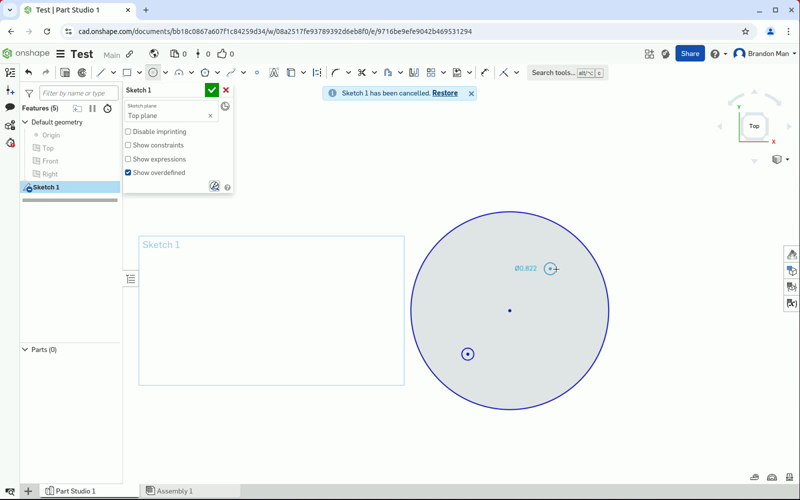
scroll(6)
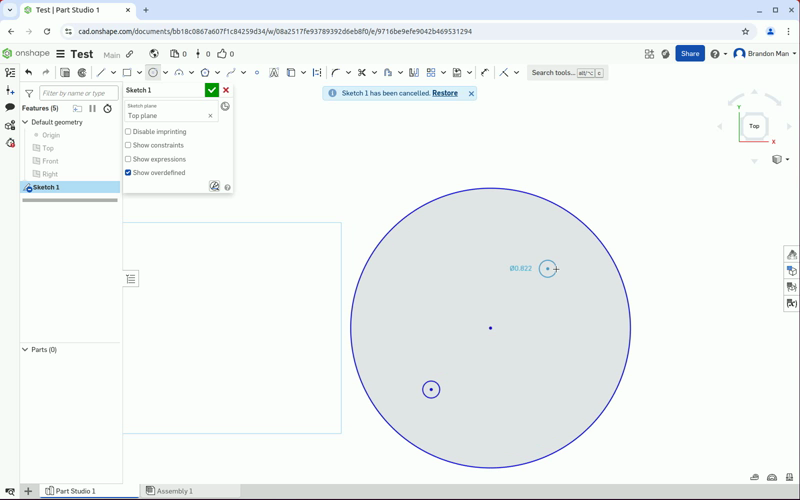
scroll(6)
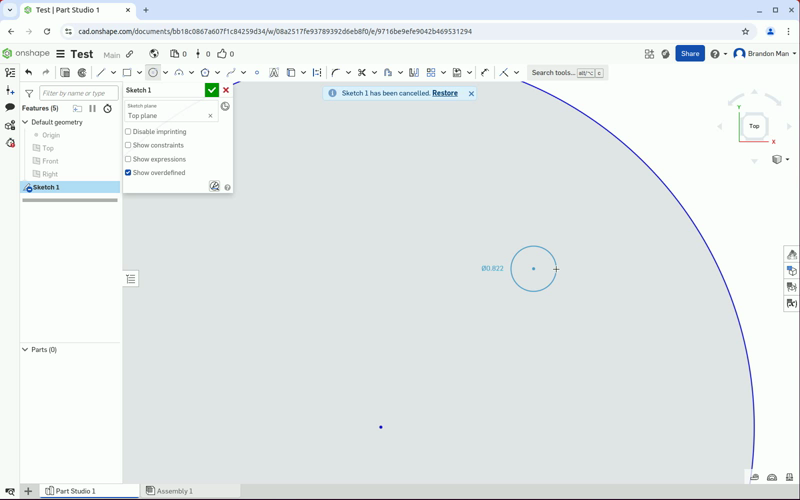
click(556, 268)
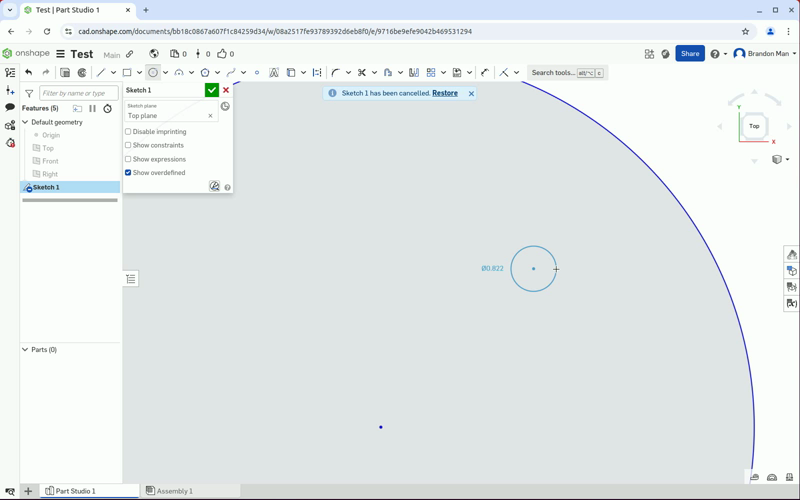
scroll(-6)
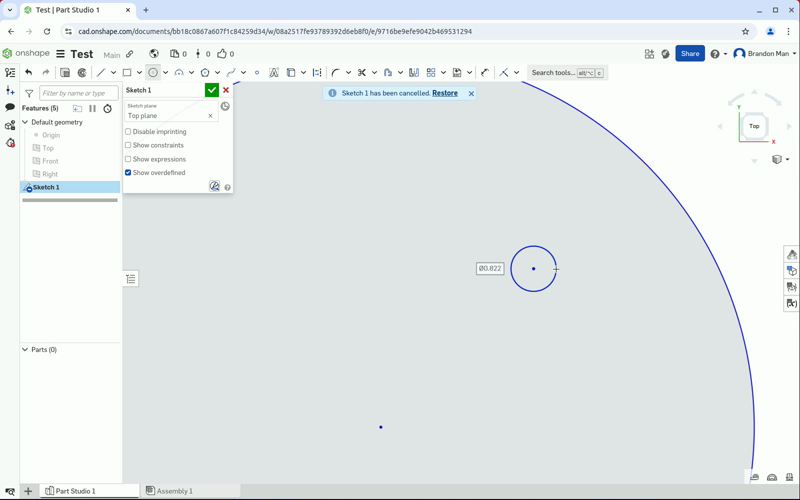
scroll(-6)
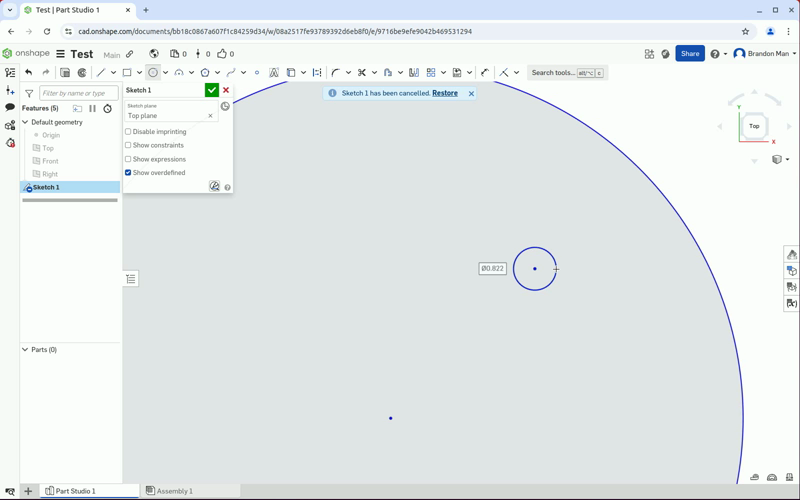
scroll(-6)
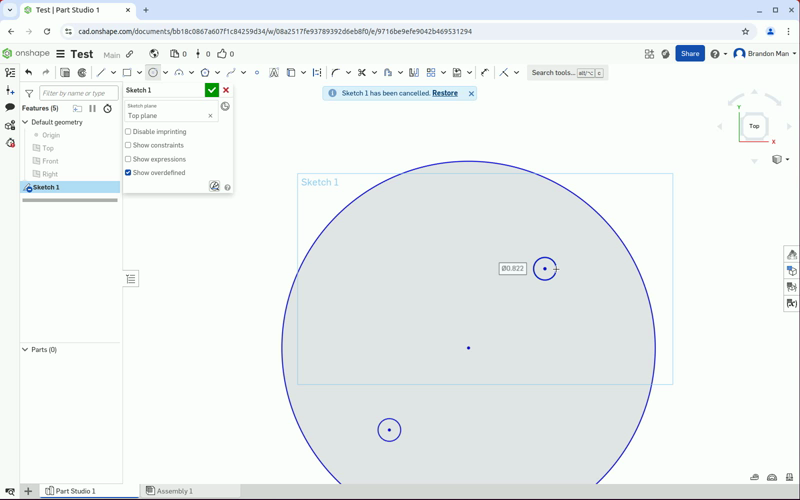
scroll(-6)
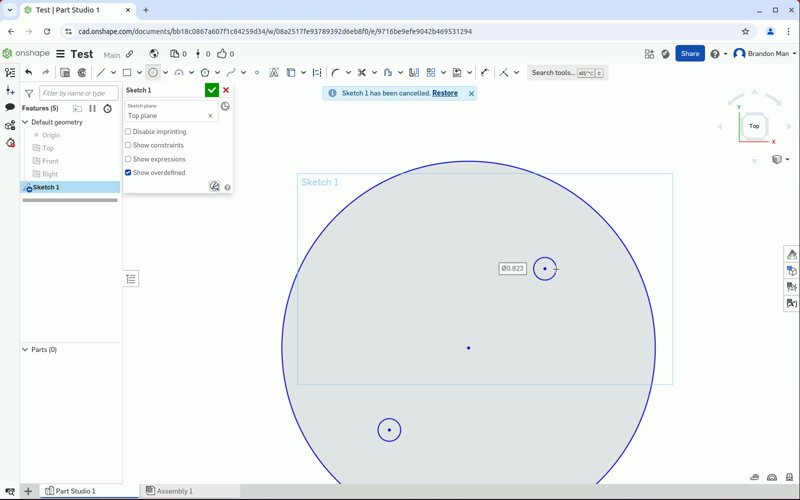
scroll(-6)
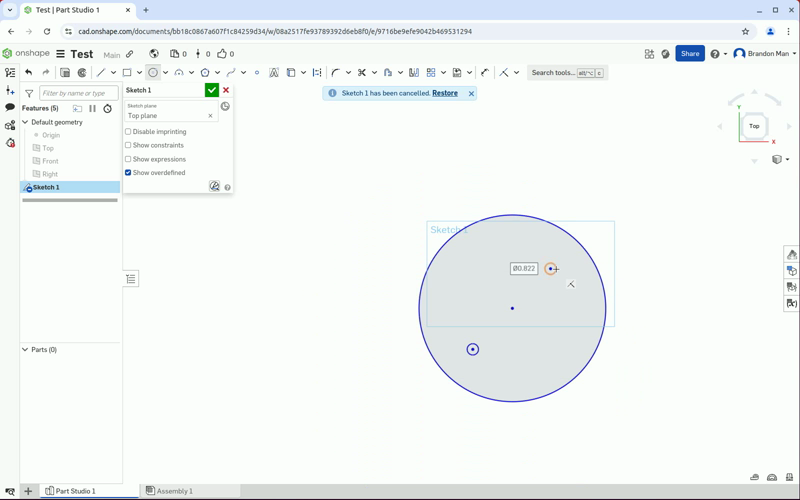
scroll(-6)
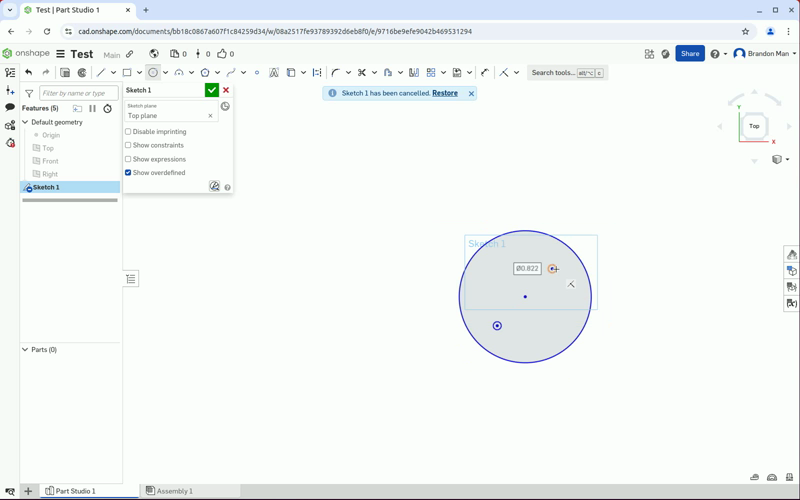
scroll(-6)
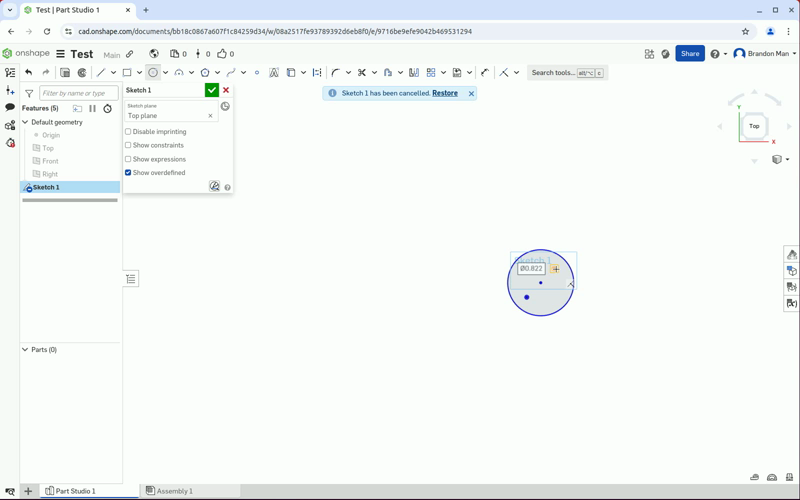
key(esc)
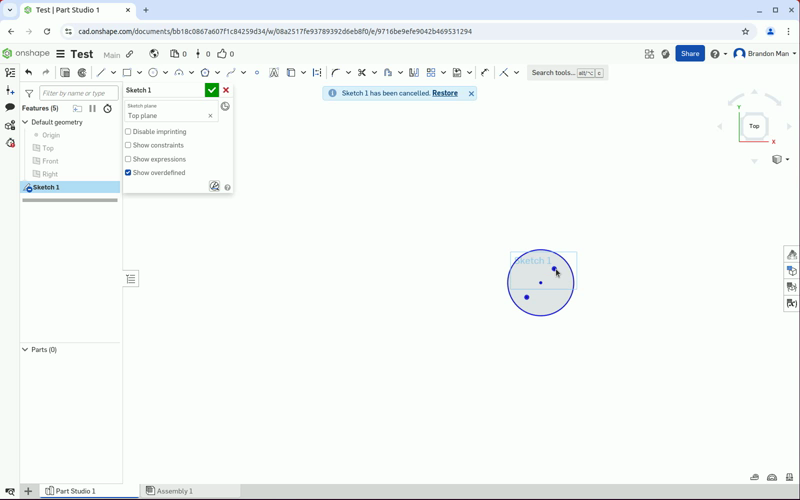
mouse_move(546, 305)
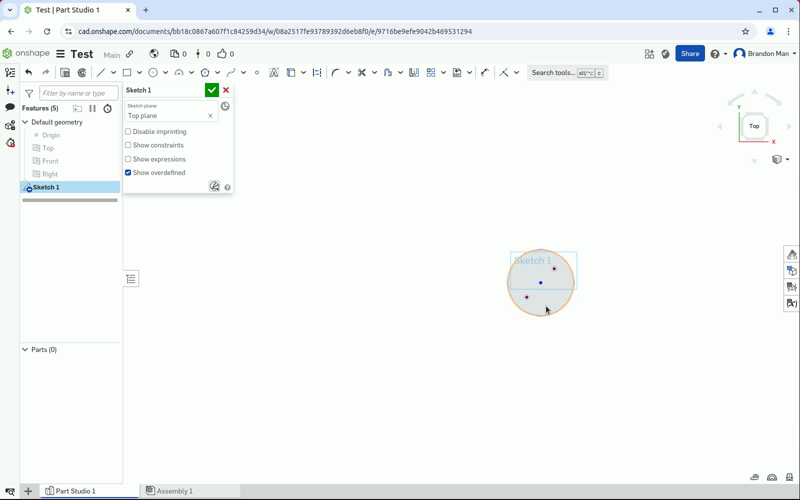
click(546, 305)
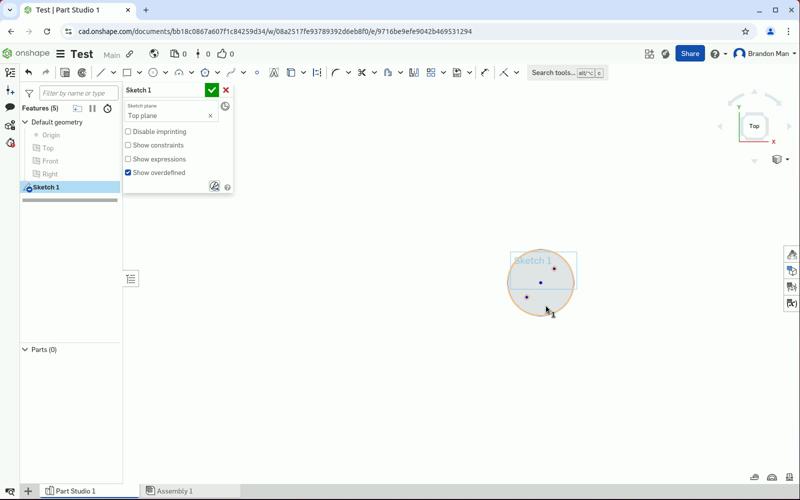
mouse_move(73, 352)
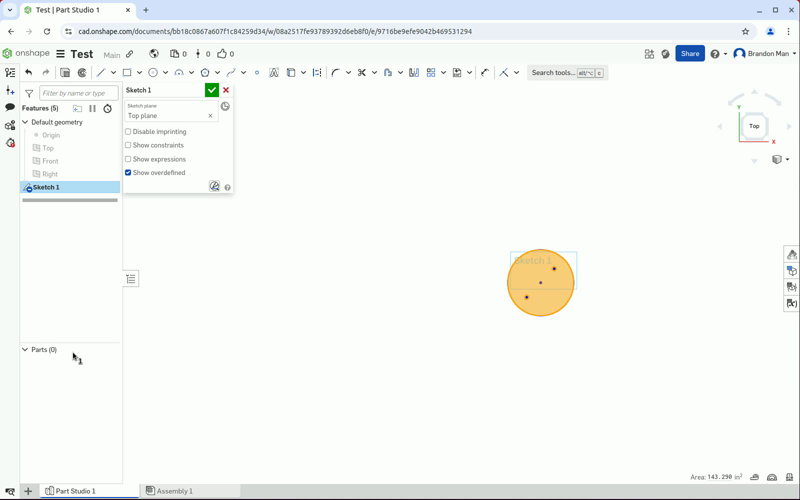
key(shift+y)
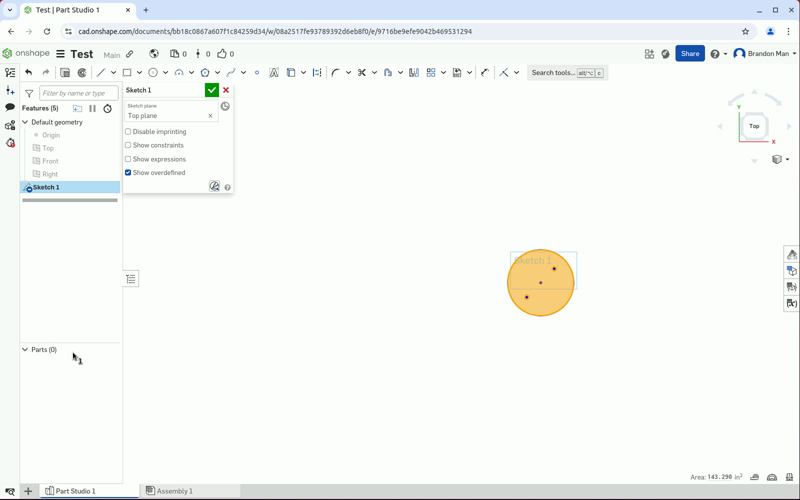
key(shift+e)
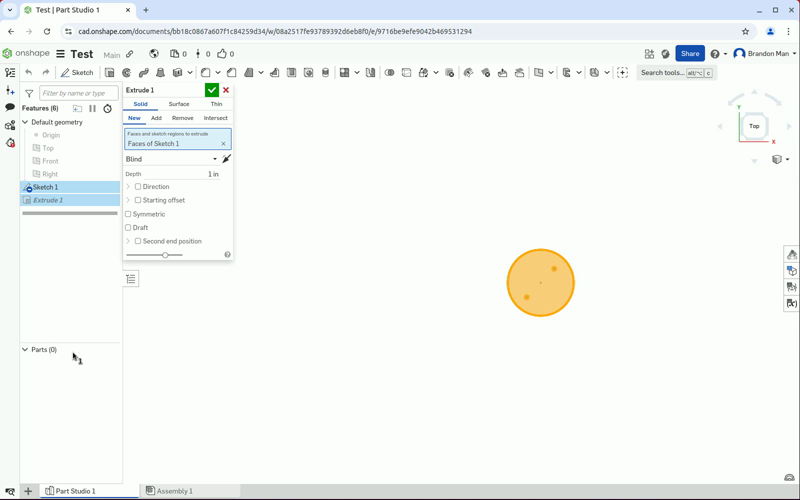
mouse_move(143, 106)
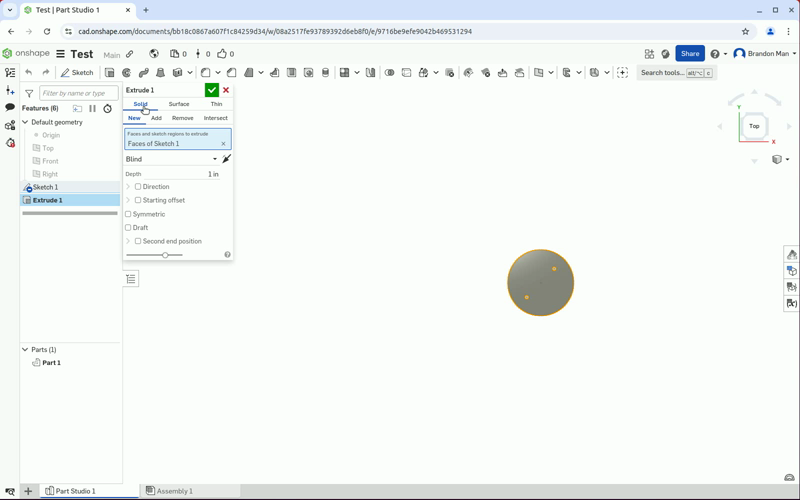
click(143, 106)
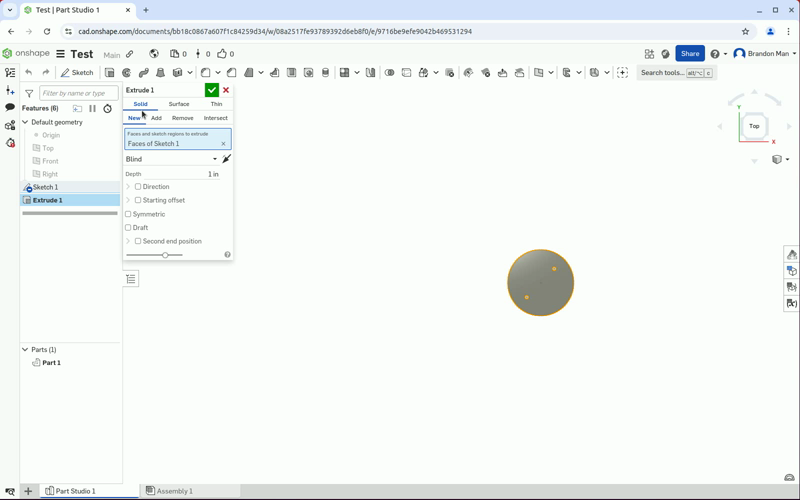
mouse_move(137, 120)
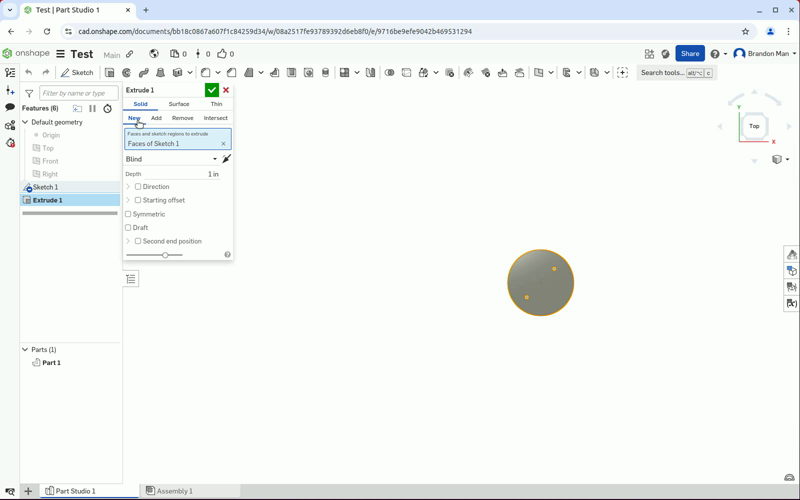
click(137, 120)
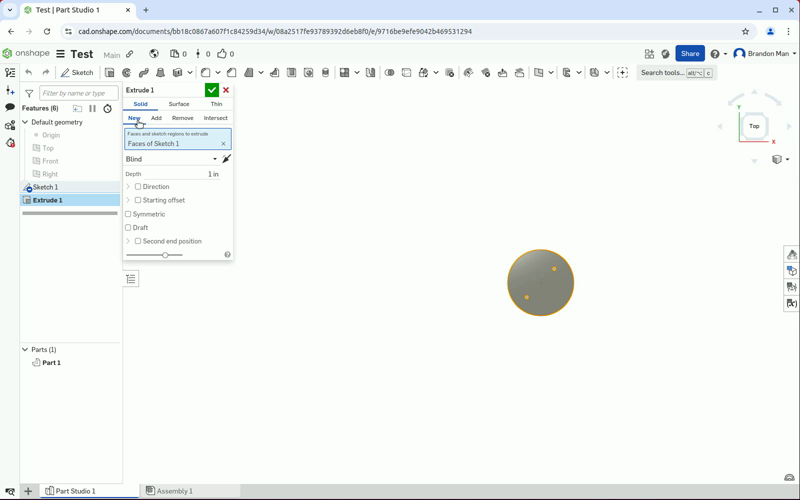
key(tab, 4)
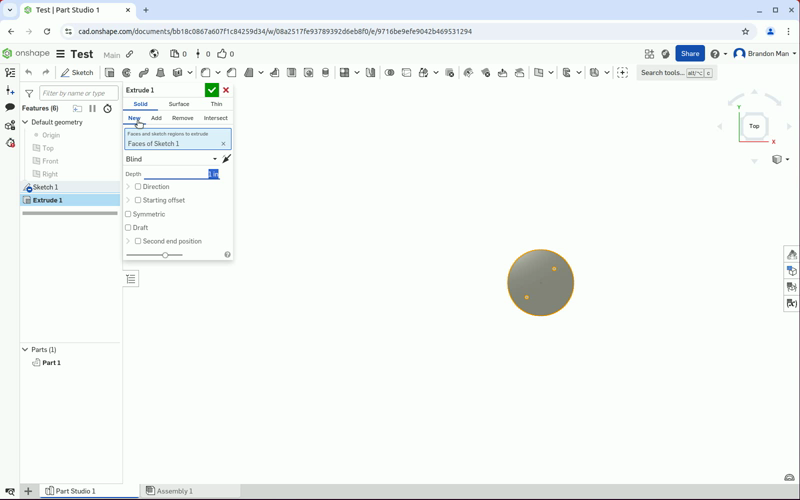
text(0.481)
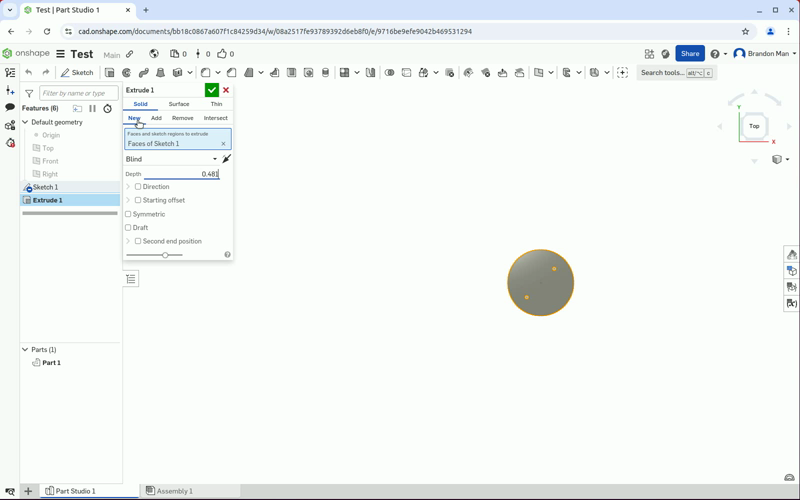
key(enter)
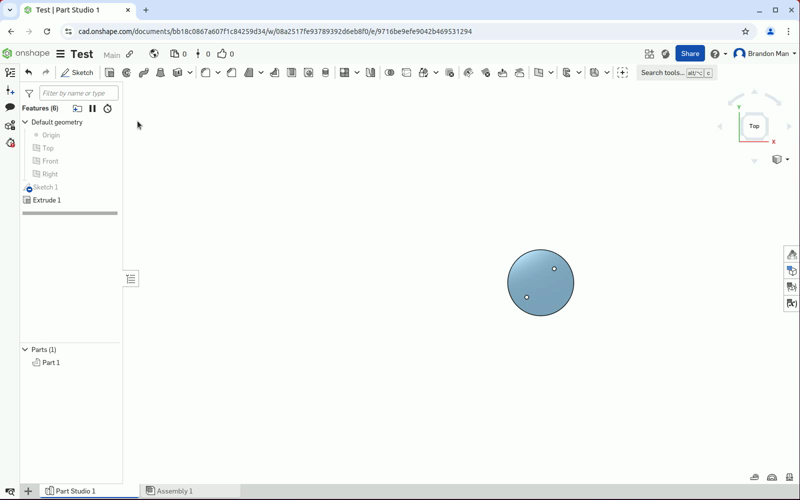
key(shift+h)
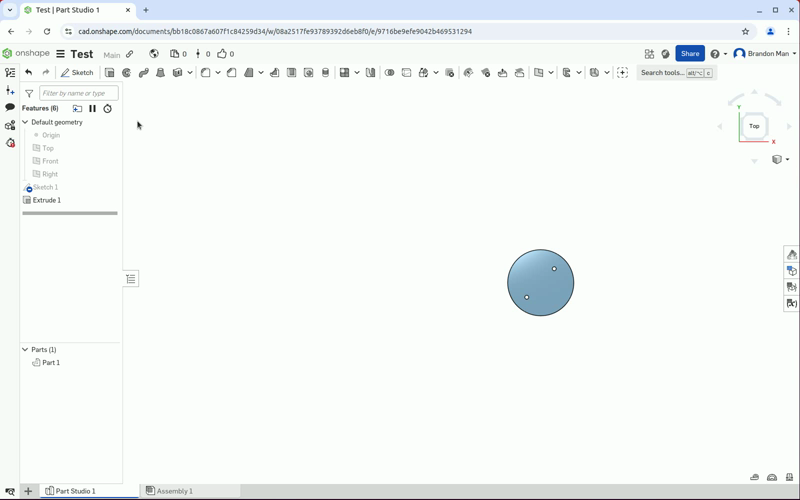
key(shift+h)
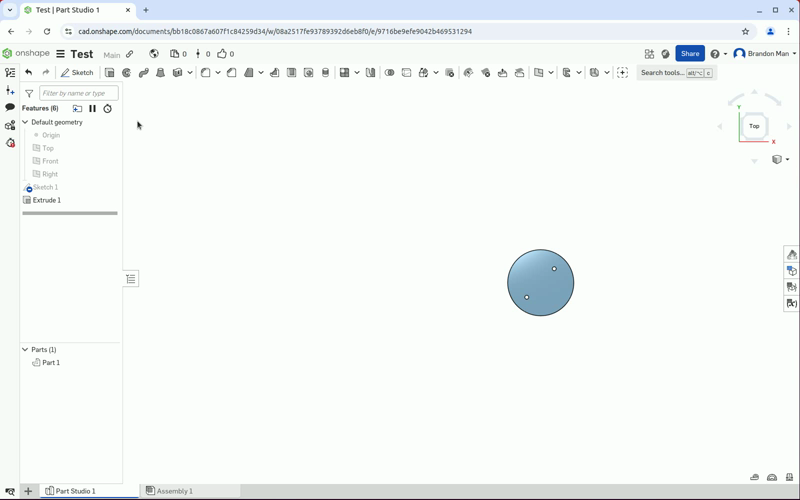
mouse_move(73, 189)
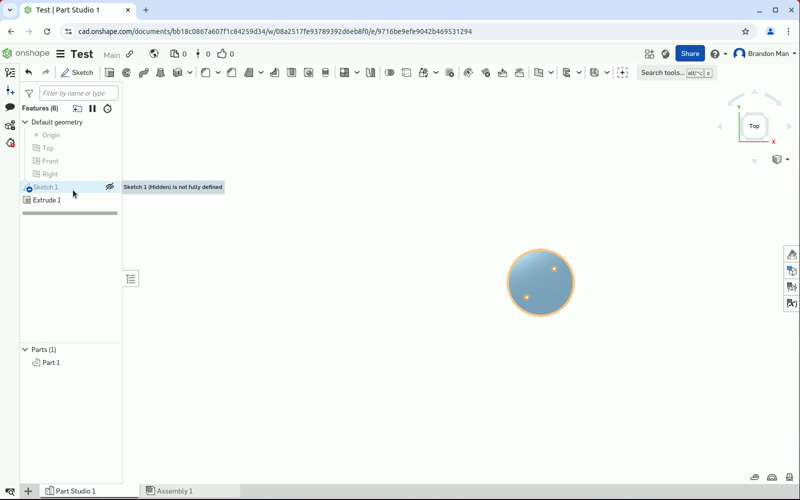
click(73, 189)
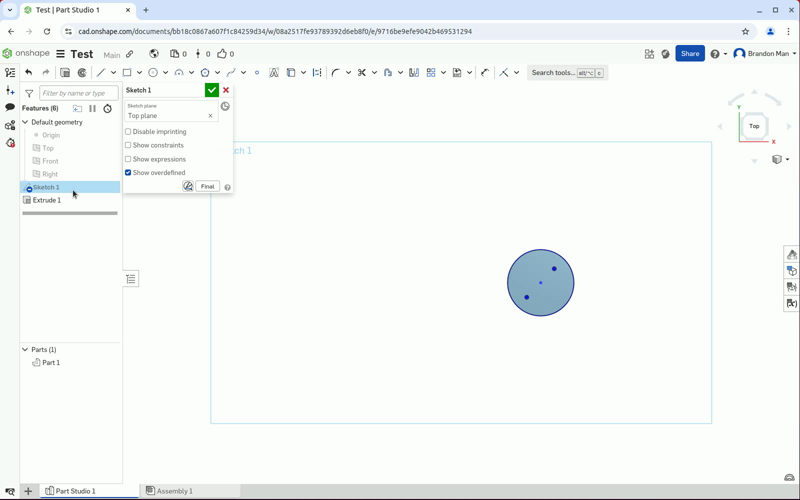
mouse_move(229, 92)
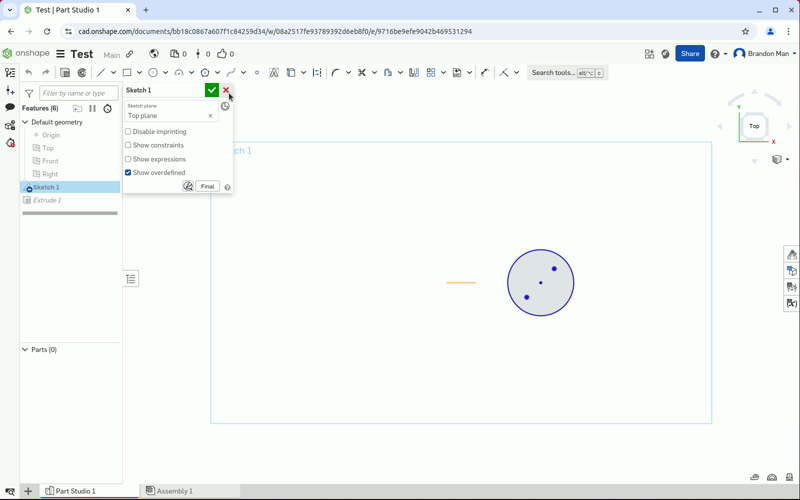
click(229, 92)
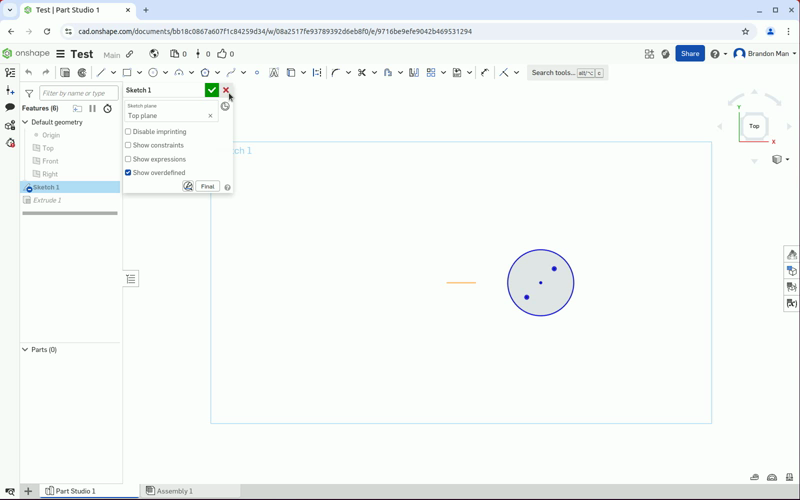
key(shift+s)
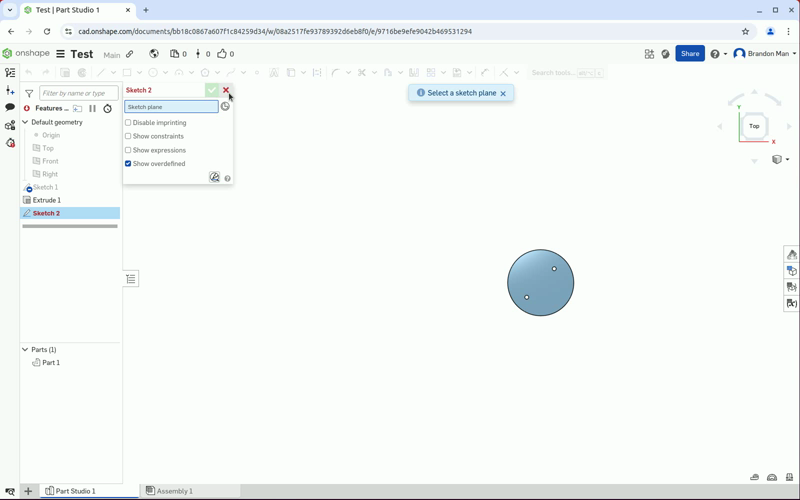
mouse_move(73, 150)
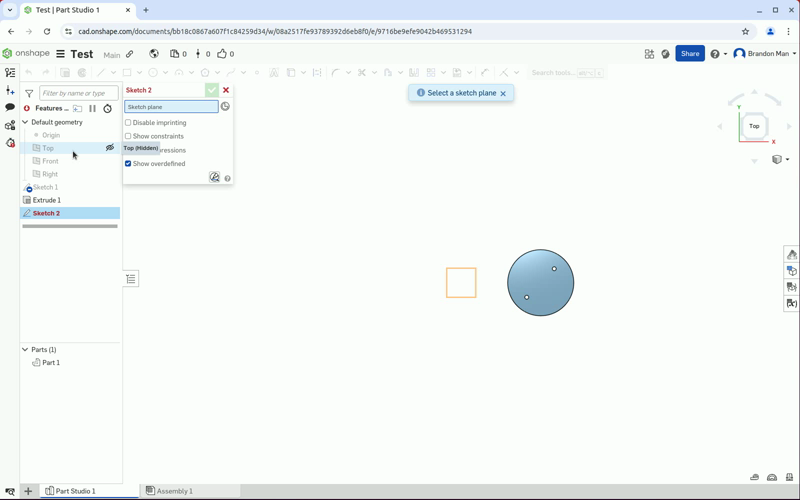
click(73, 150)
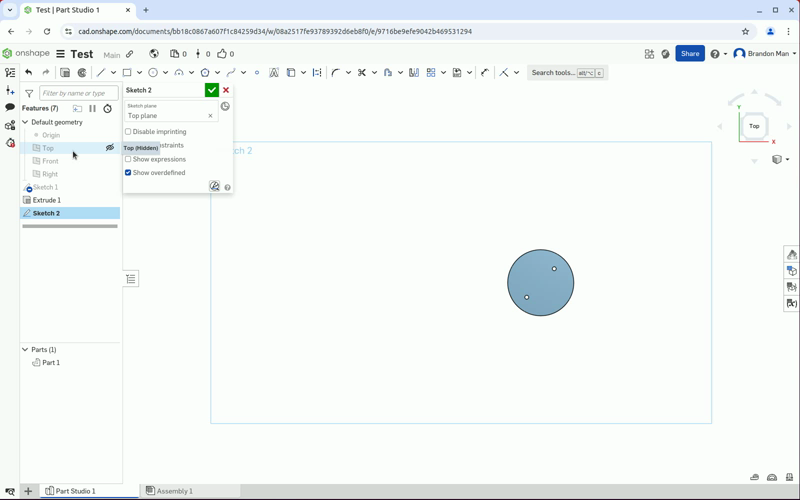
mouse_move(73, 352)
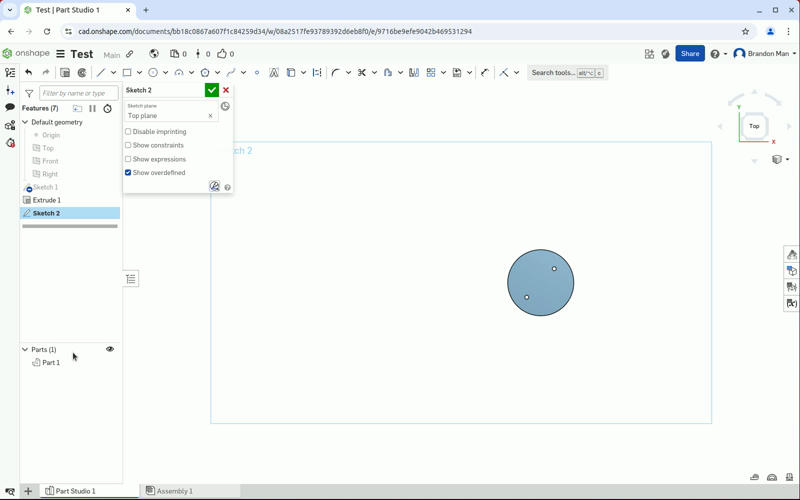
key(y)
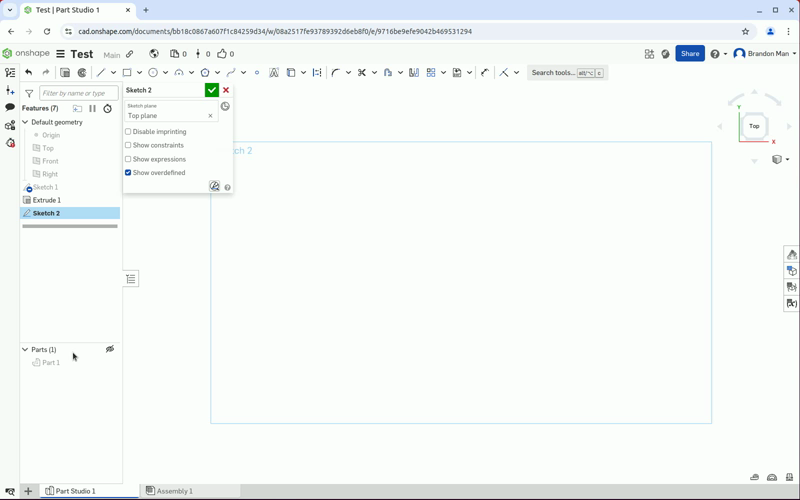
key(c)
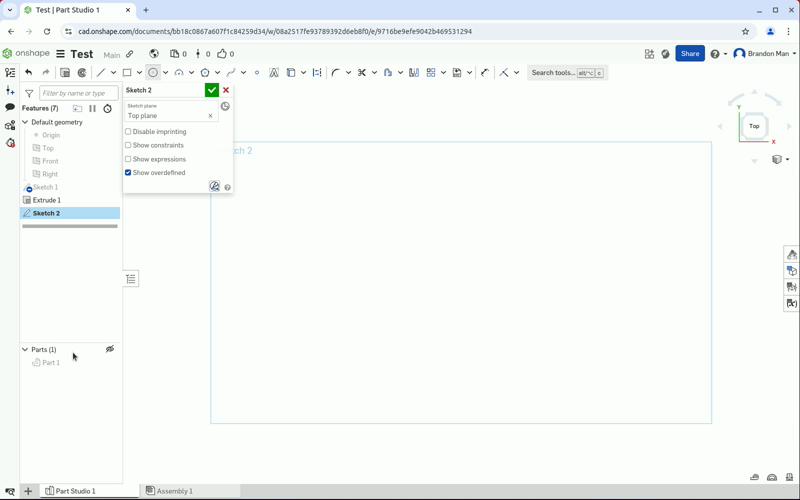
key_down(shift)
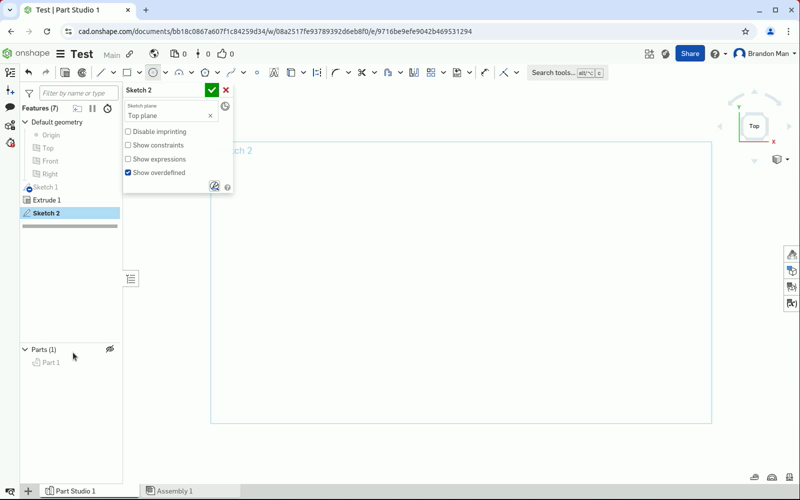
mouse_move(460, 282)
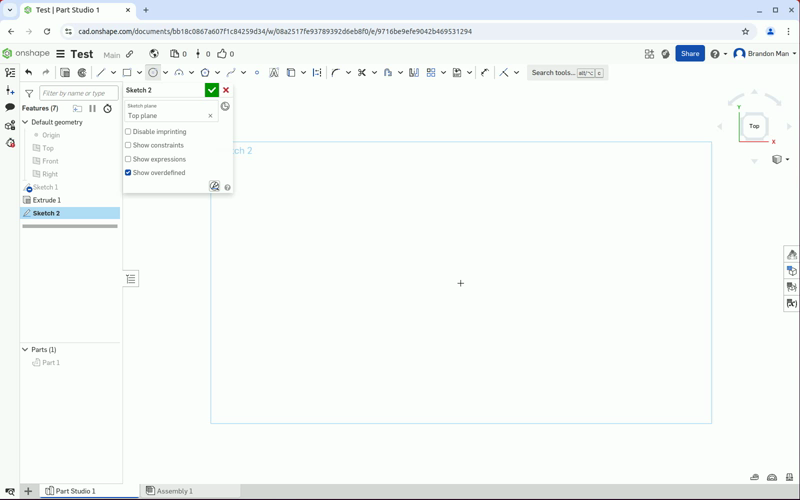
click(460, 282)
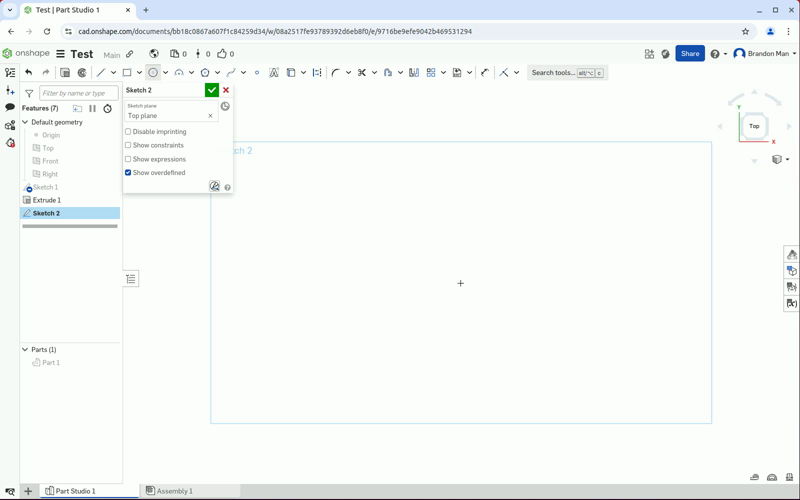
key_up(shift)
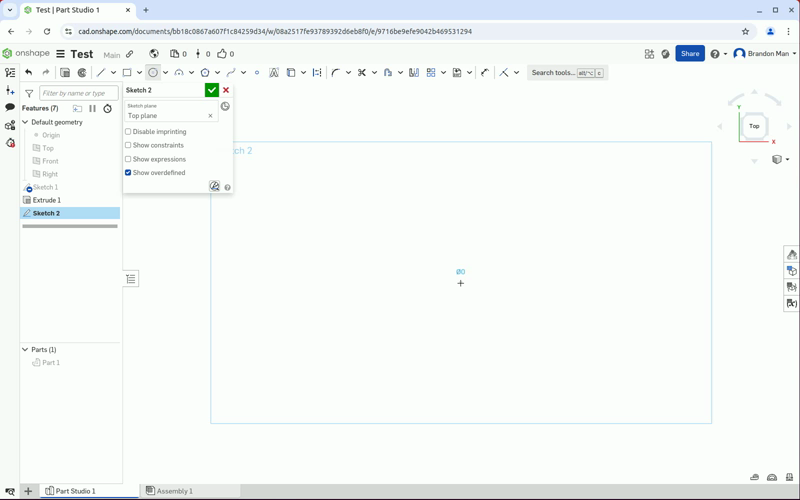
mouse_move(494, 282)
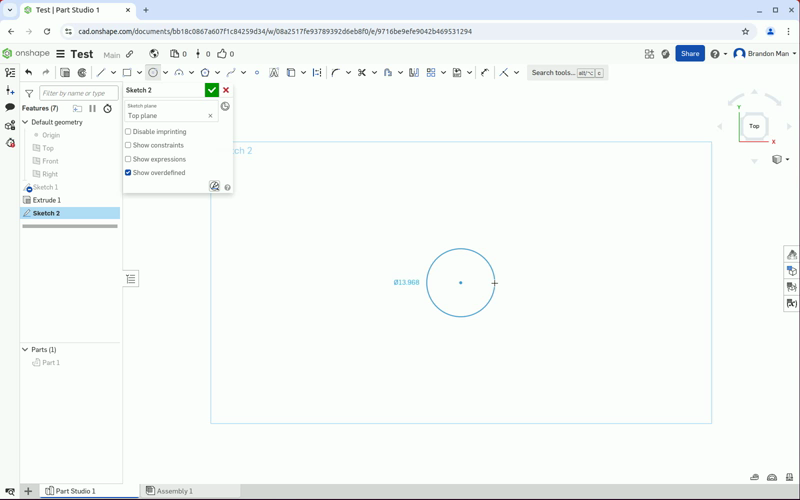
click(494, 282)
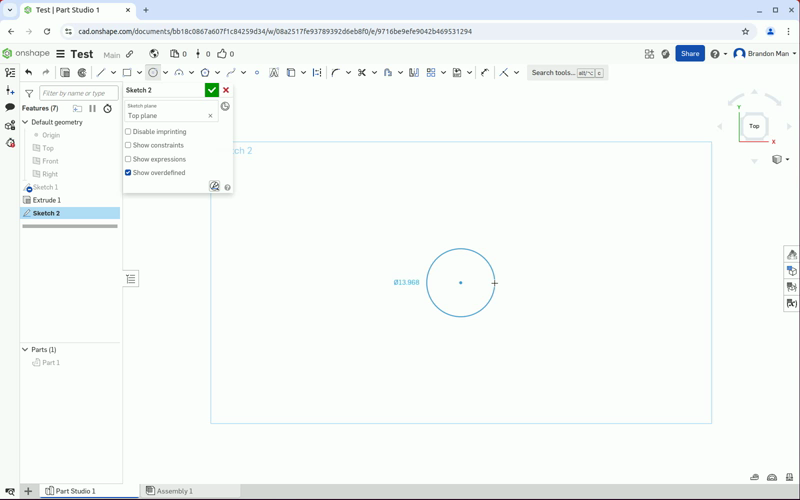
key(esc)
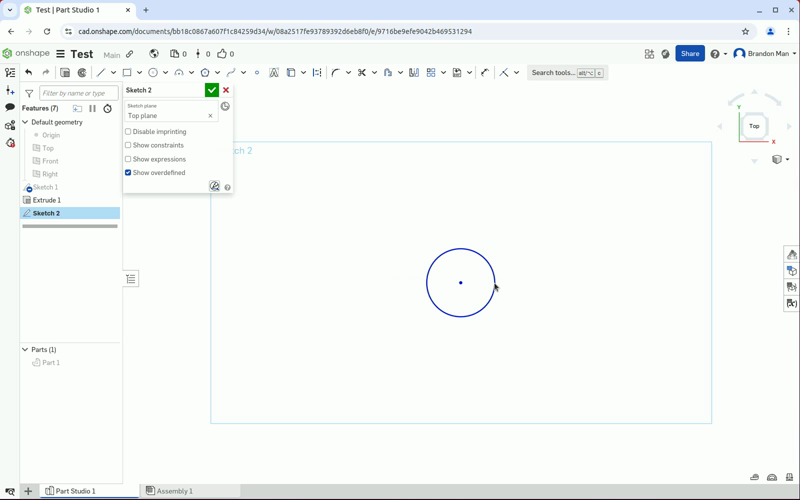
key(c)
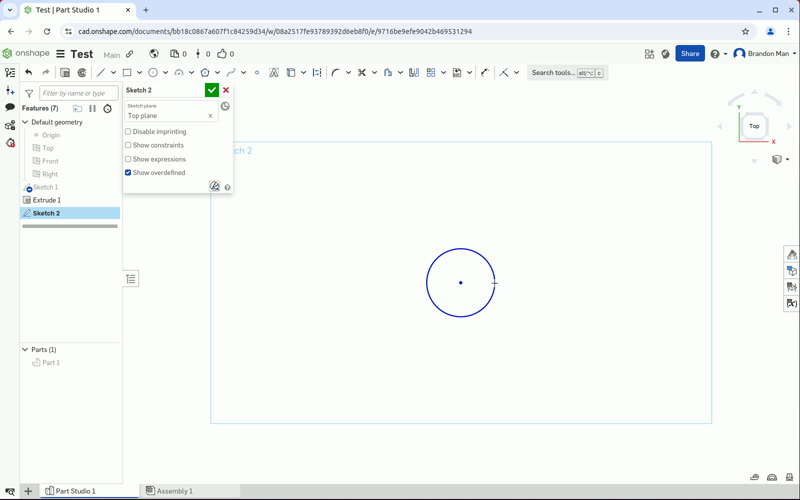
key_down(shift)
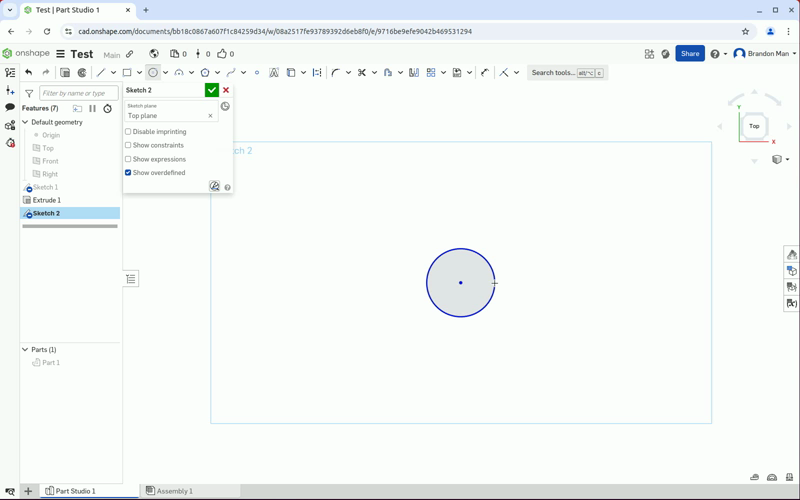
mouse_move(446, 297)
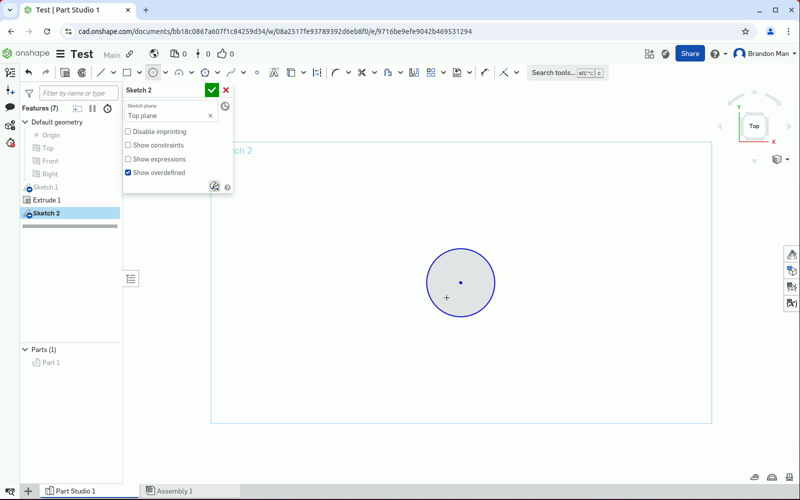
click(446, 297)
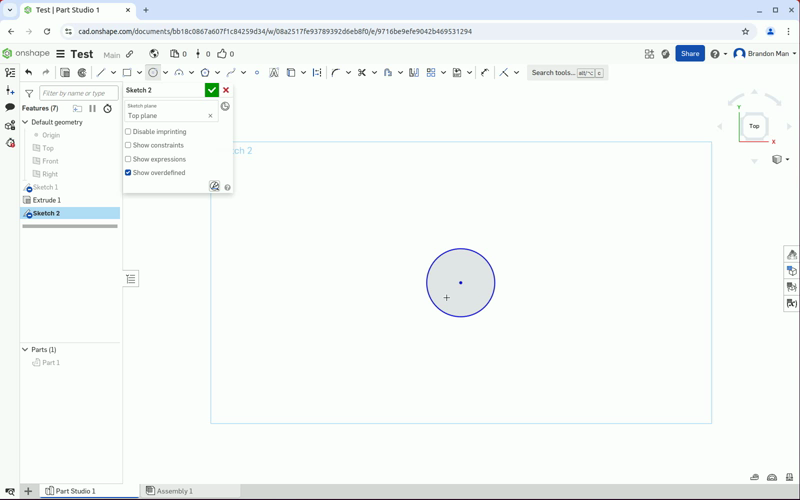
key_up(shift)
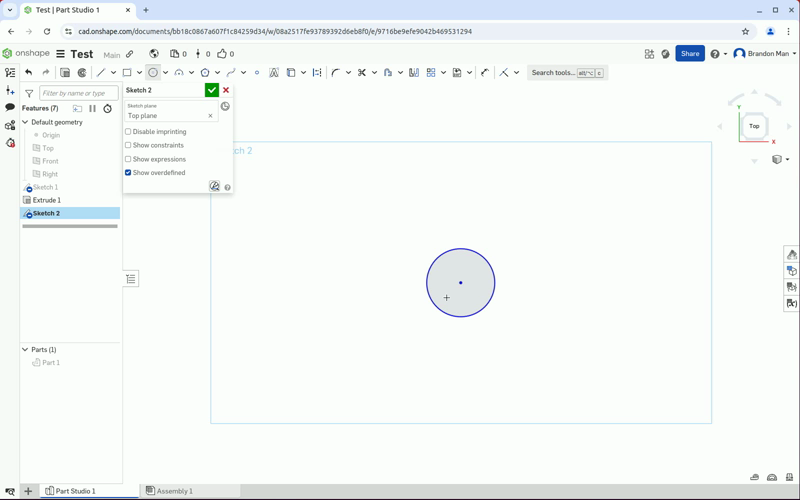
mouse_move(448, 297)
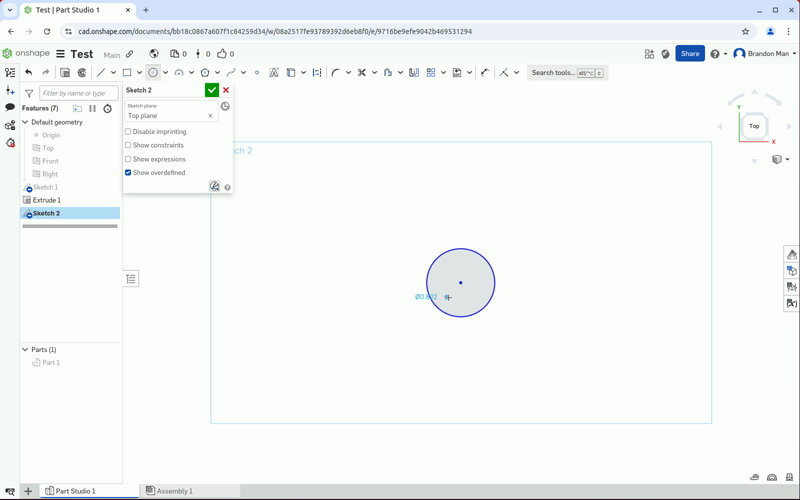
scroll(6)
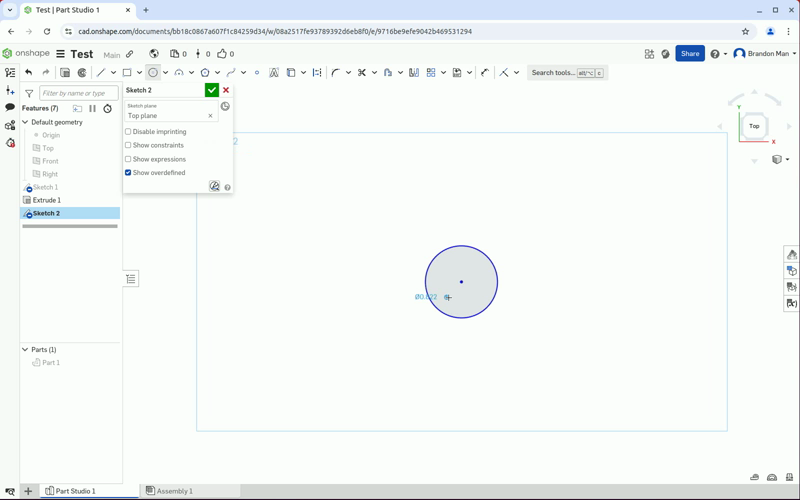
scroll(6)
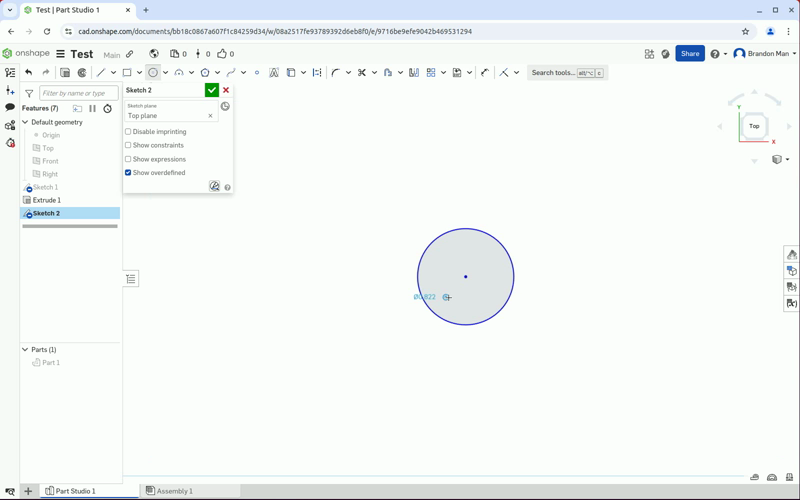
scroll(6)
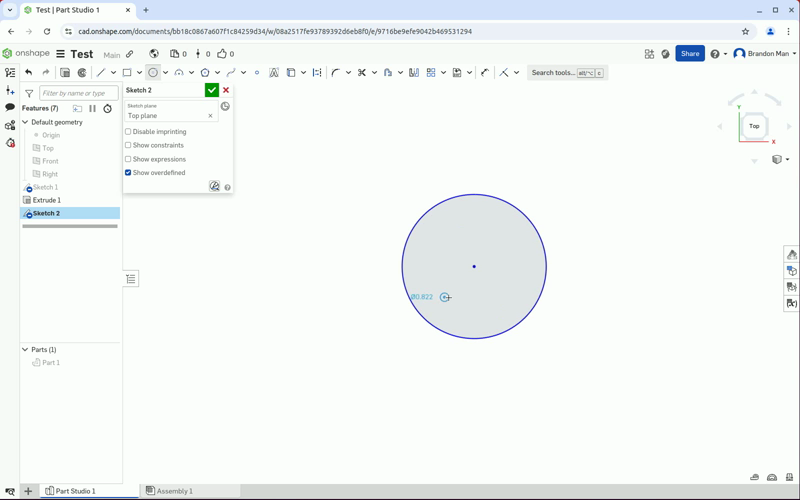
scroll(6)
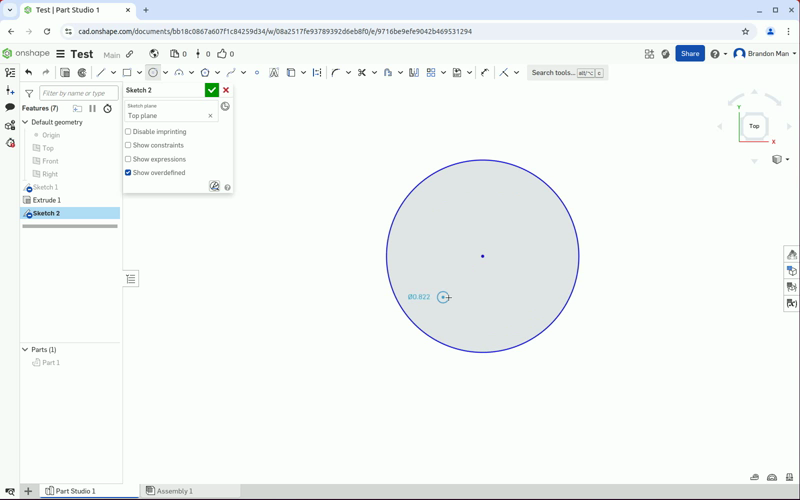
scroll(6)
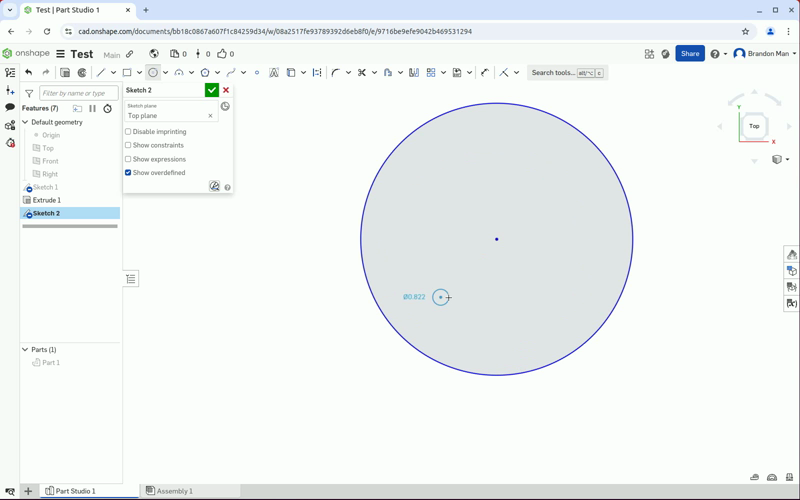
scroll(6)
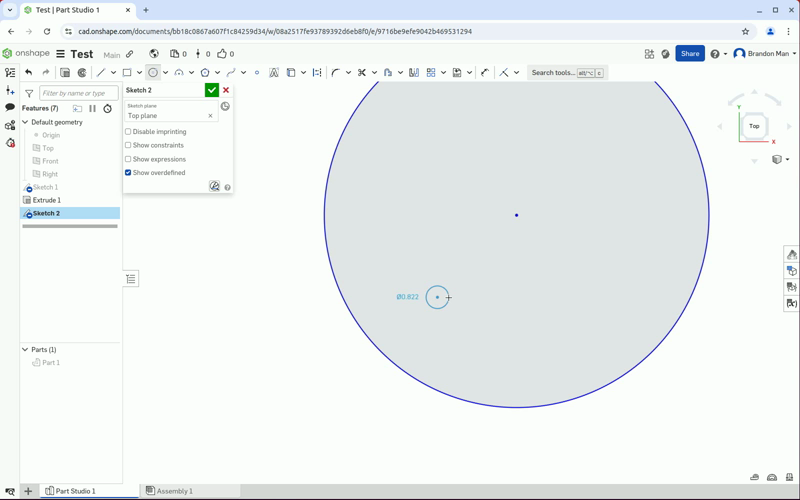
scroll(6)
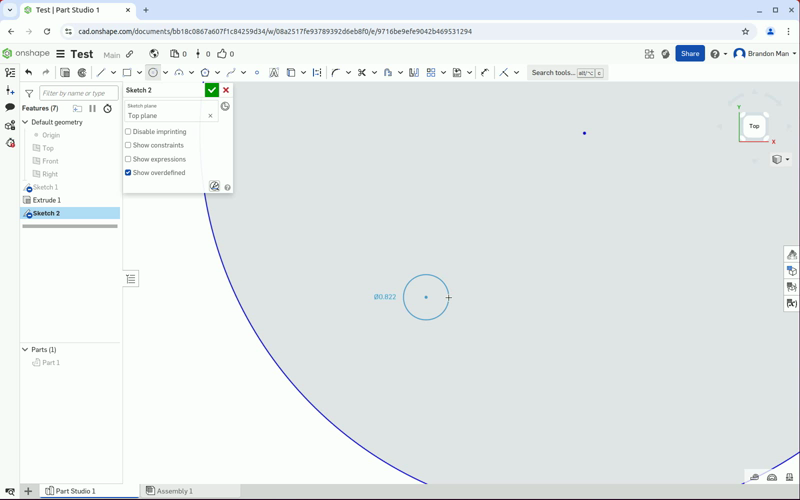
click(448, 297)
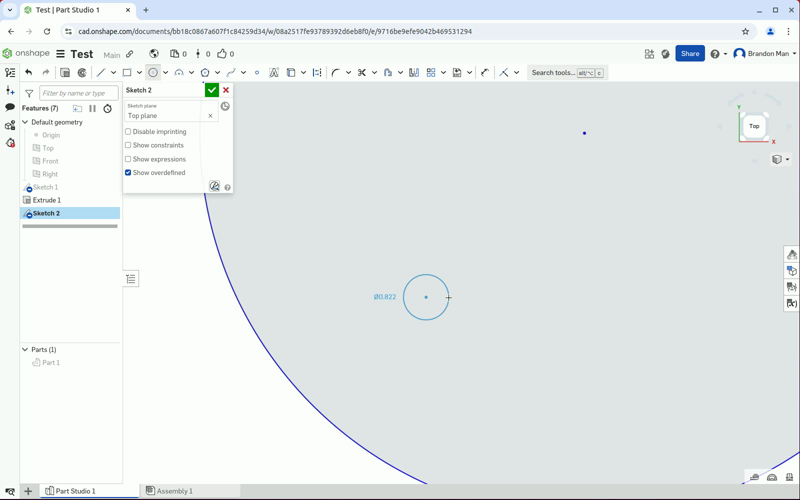
scroll(-6)
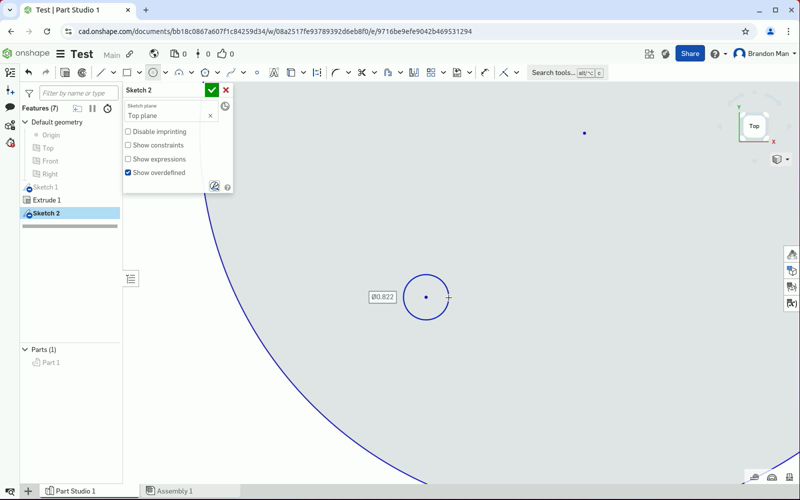
scroll(-6)
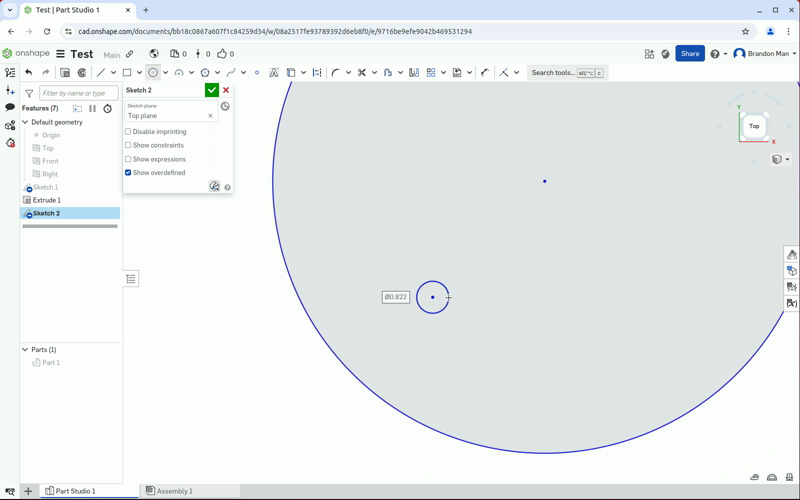
scroll(-6)
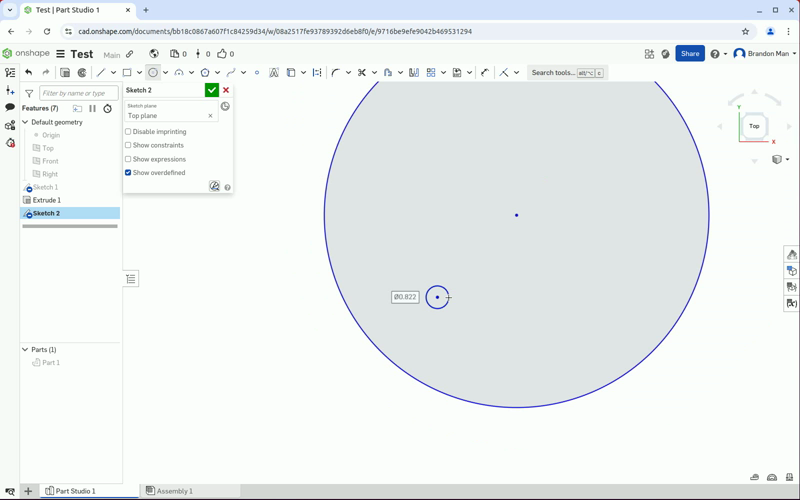
scroll(-6)
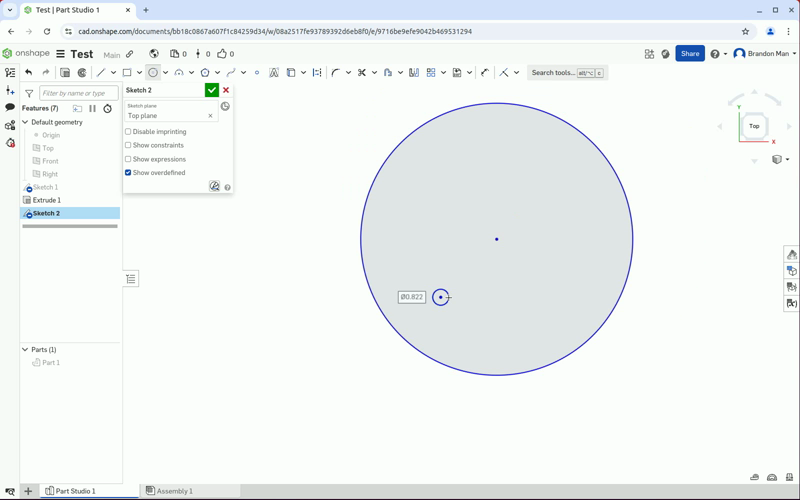
scroll(-6)
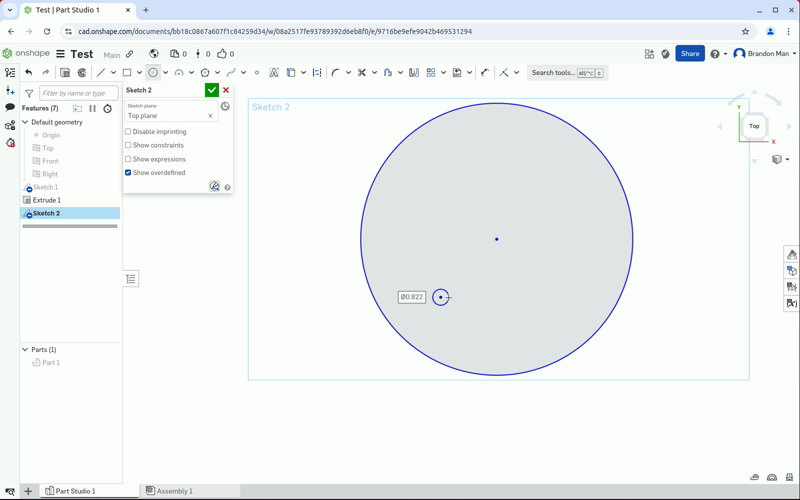
scroll(-6)
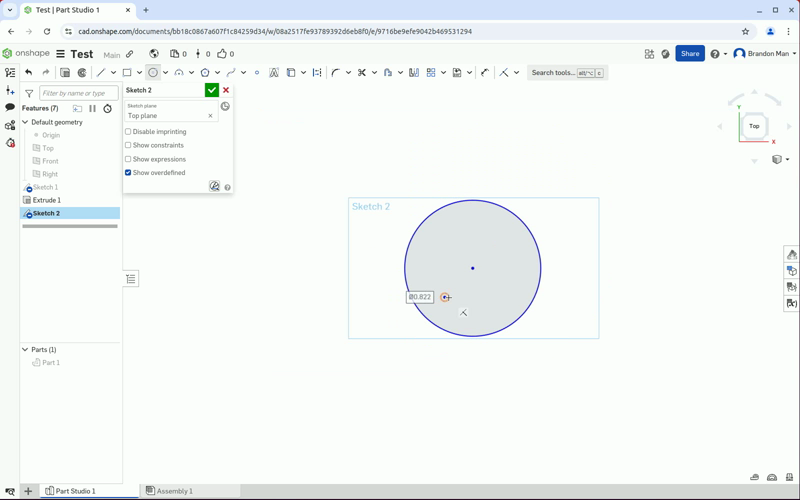
scroll(-6)
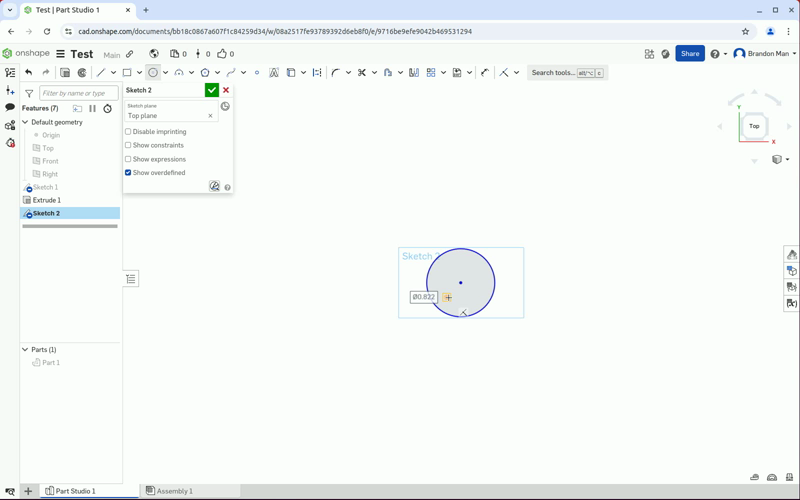
key(esc)
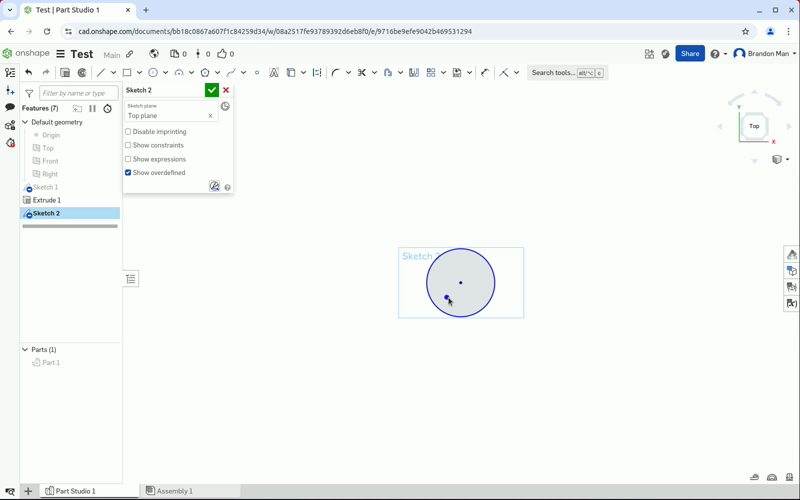
key(c)
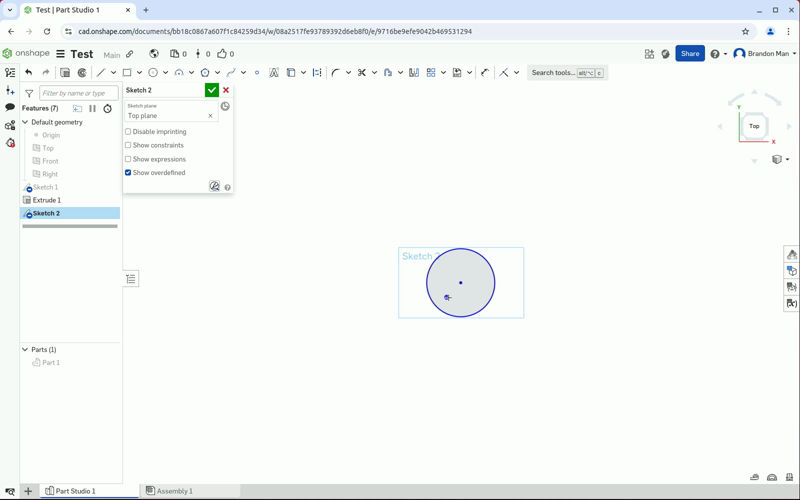
key_down(shift)
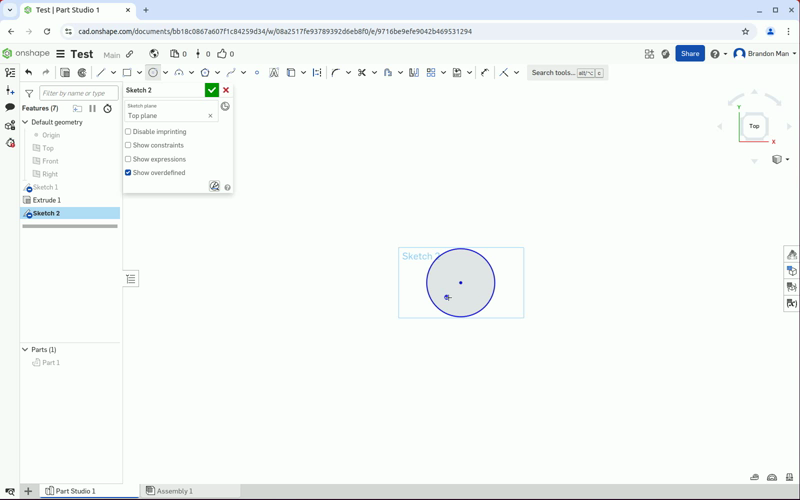
mouse_move(446, 268)
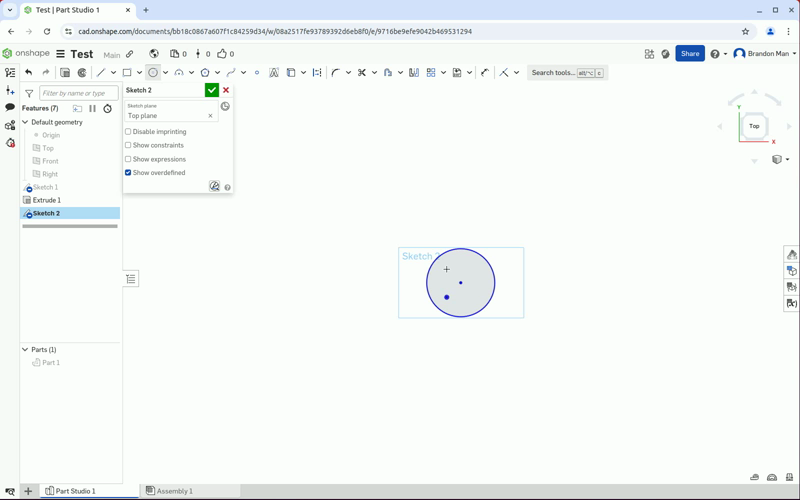
click(446, 268)
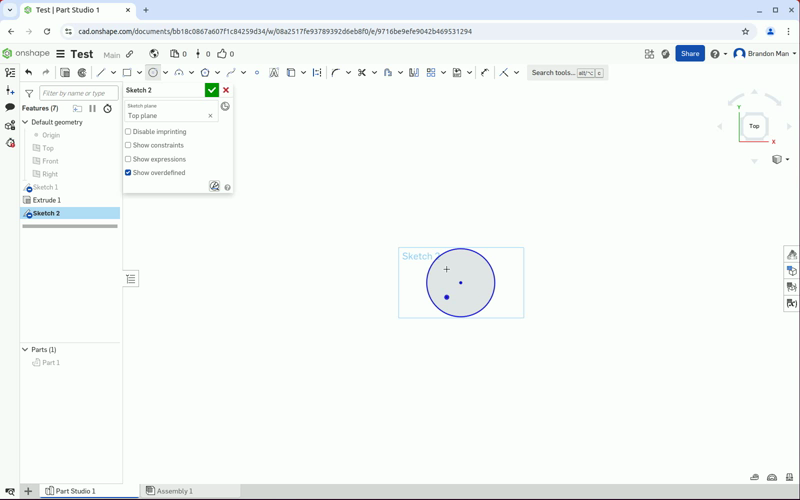
key_up(shift)
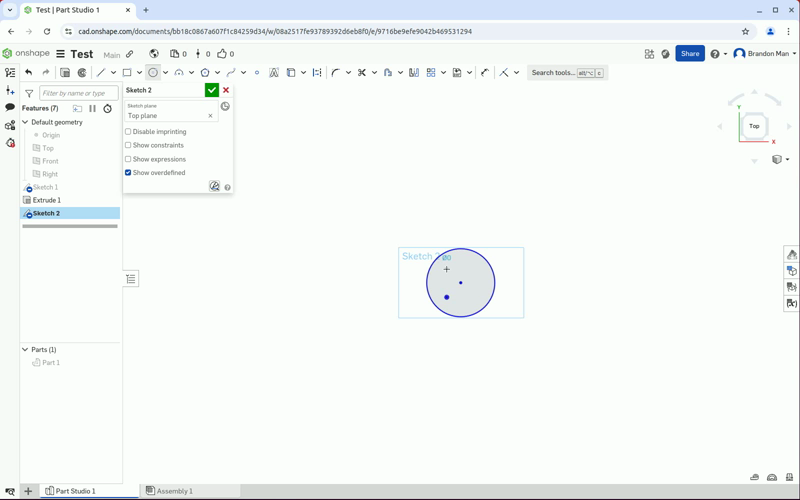
mouse_move(448, 268)
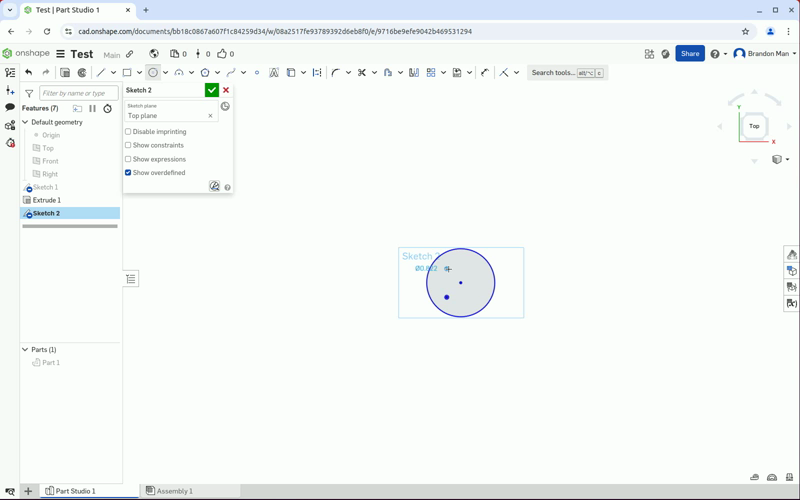
scroll(6)
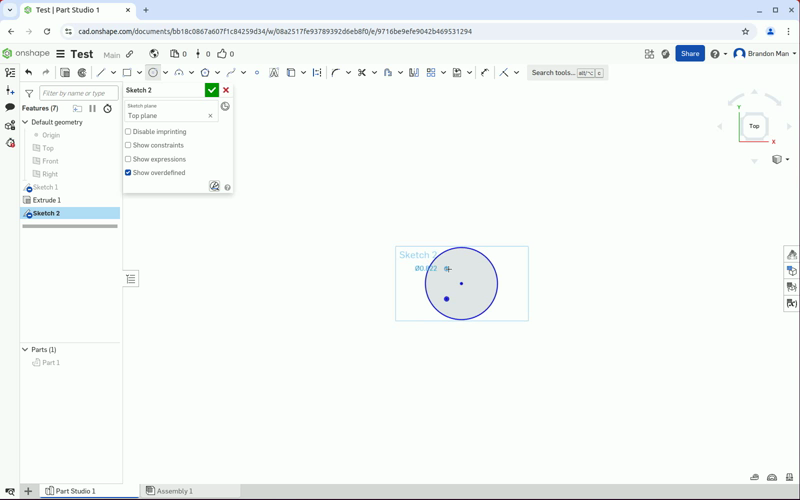
scroll(6)
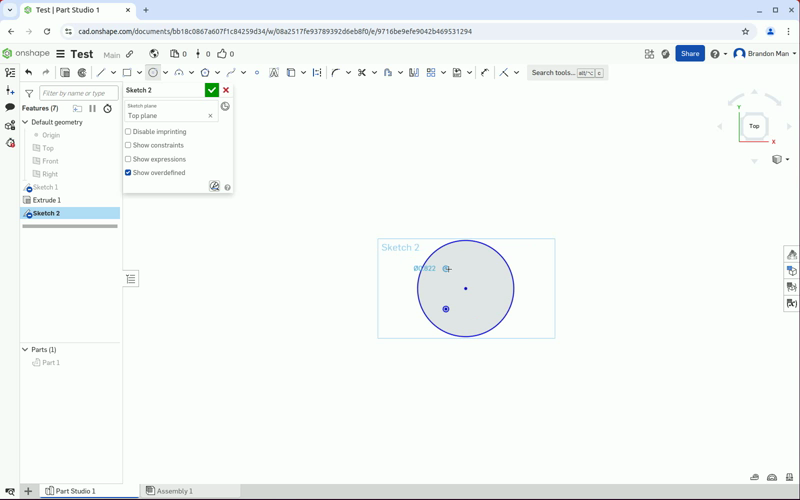
scroll(6)
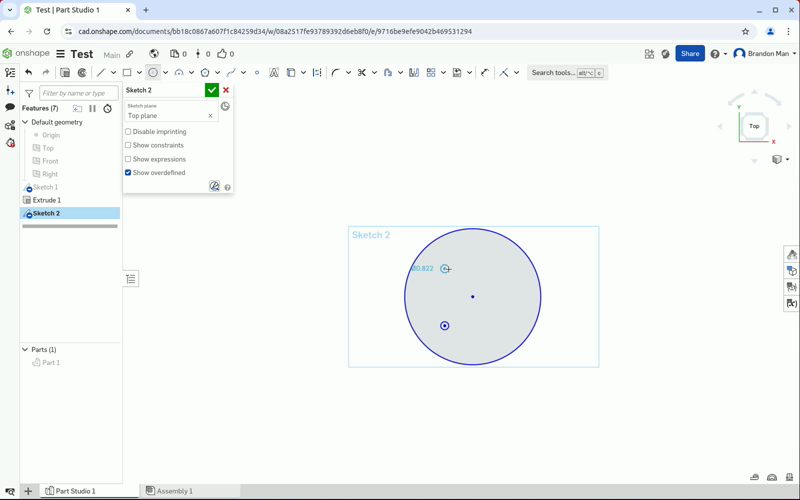
scroll(6)
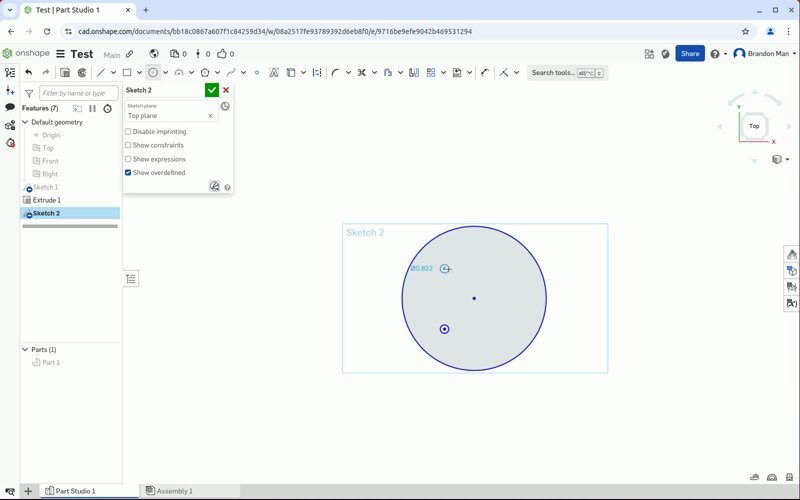
scroll(6)
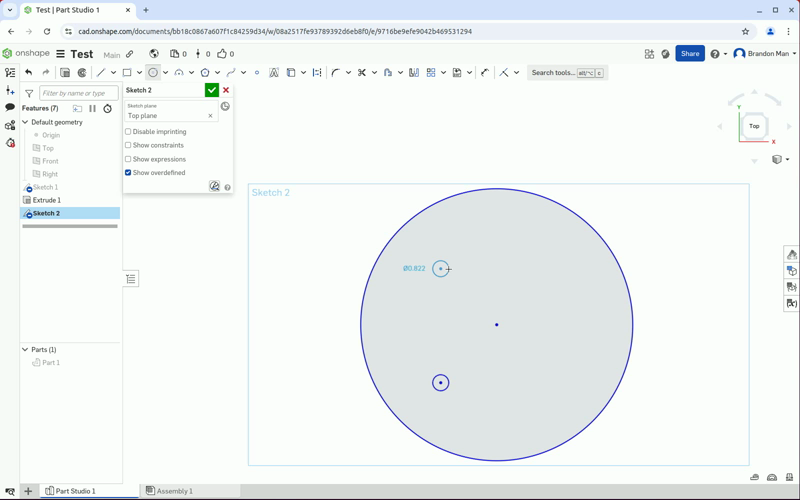
scroll(6)
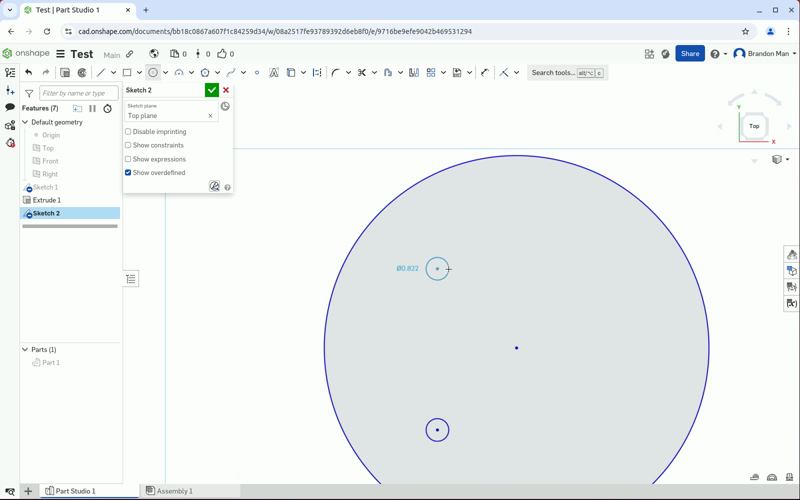
scroll(6)
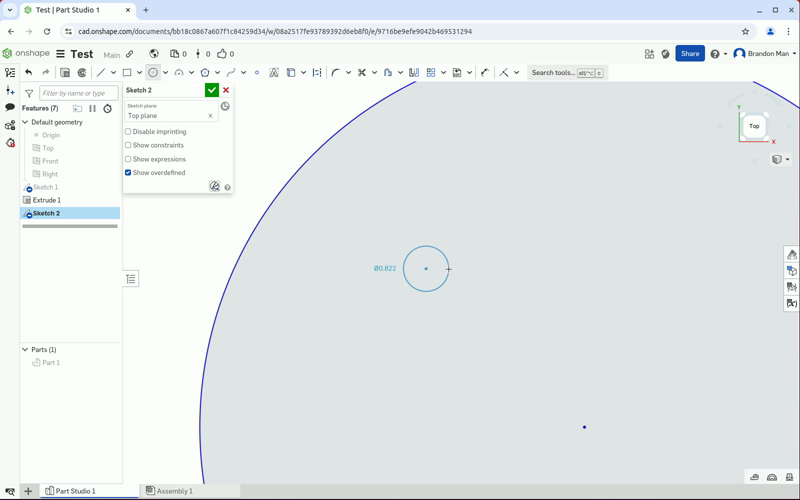
click(448, 268)
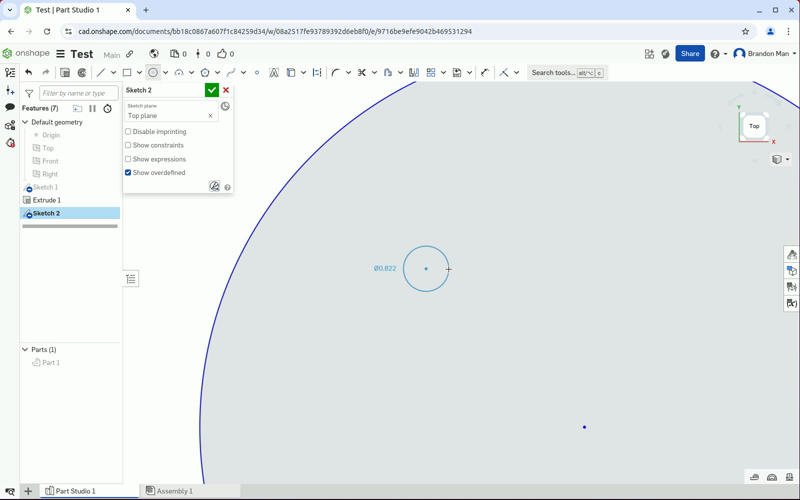
scroll(-6)
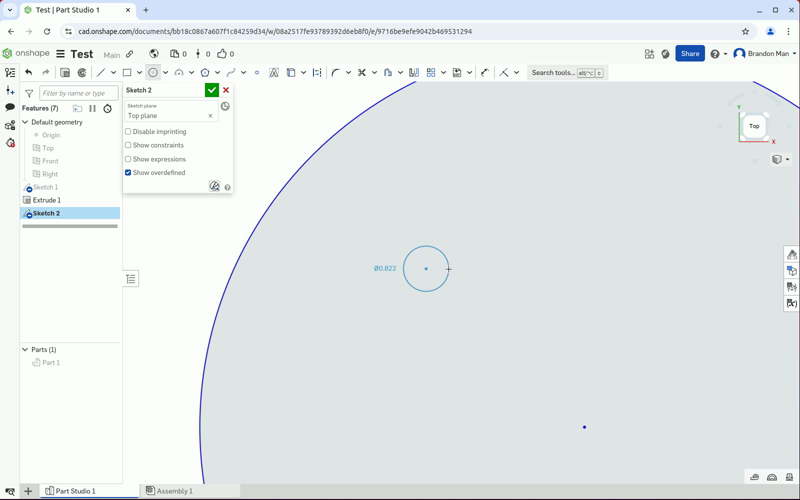
scroll(-6)
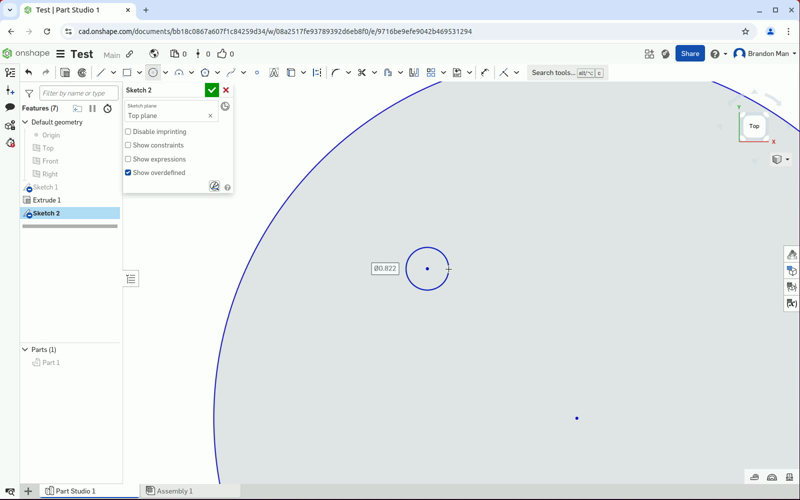
scroll(-6)
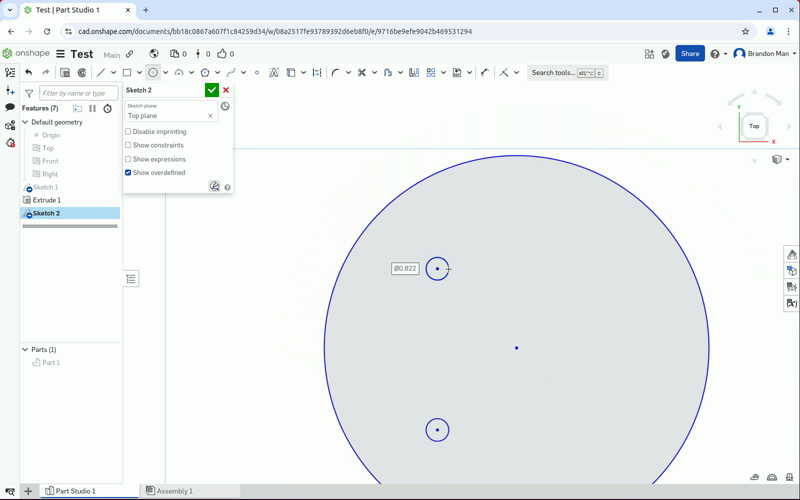
scroll(-6)
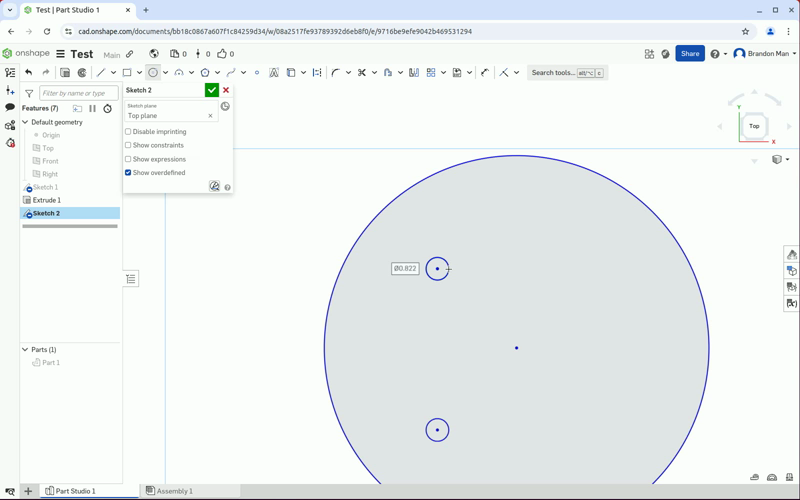
scroll(-6)
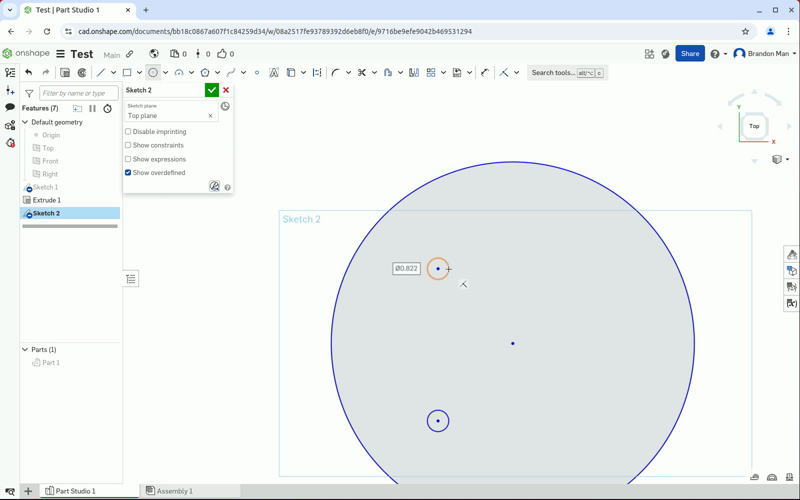
scroll(-6)
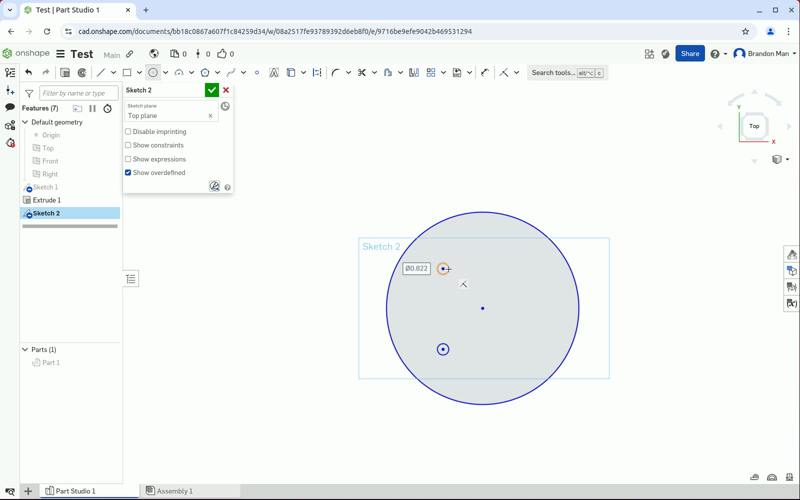
scroll(-6)
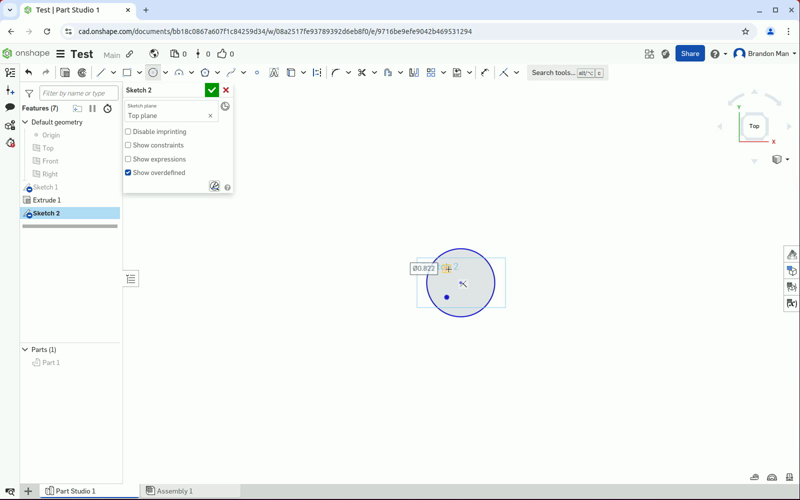
key(esc)
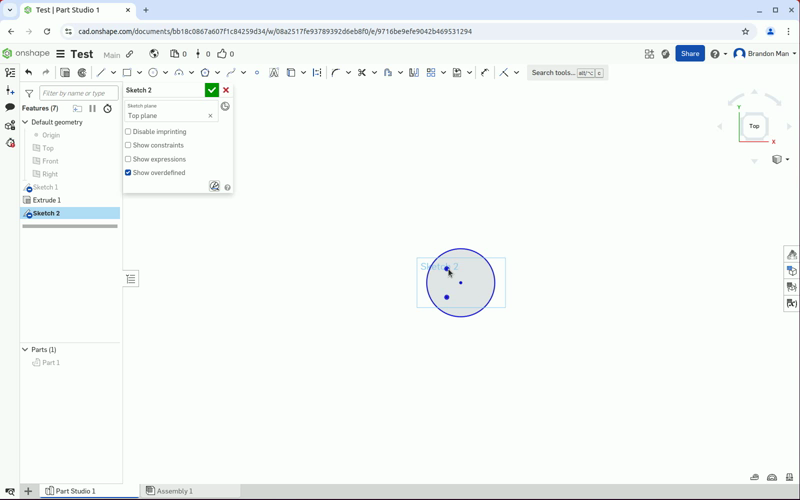
key(c)
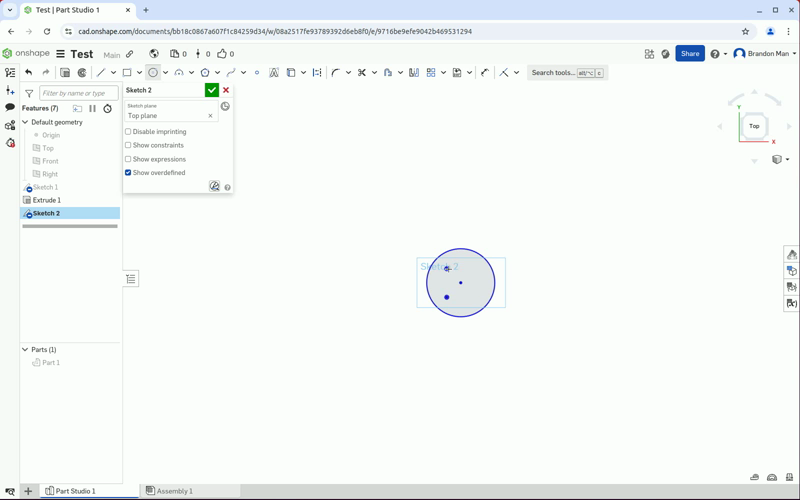
key_down(shift)
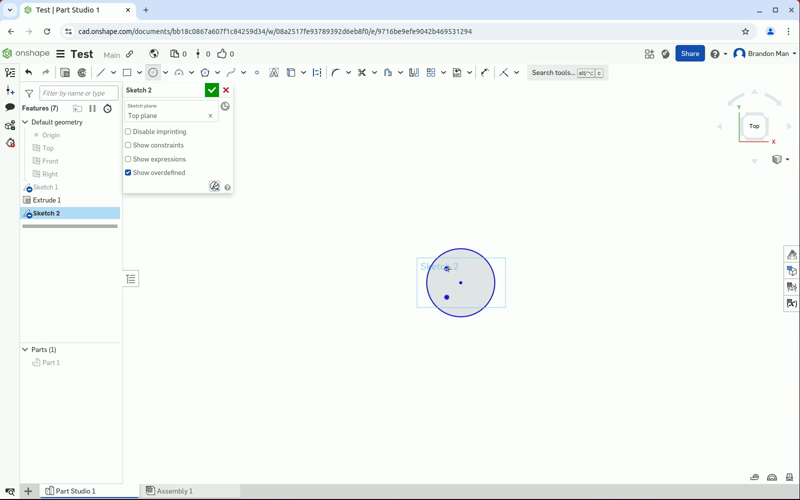
mouse_move(474, 297)
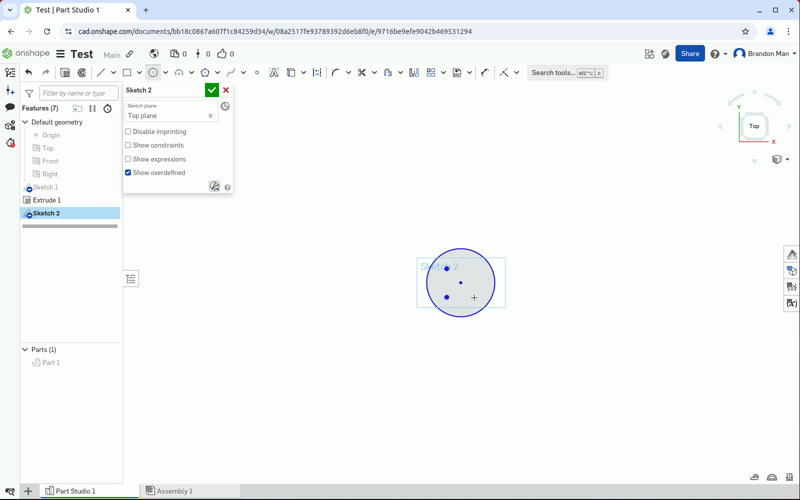
click(474, 297)
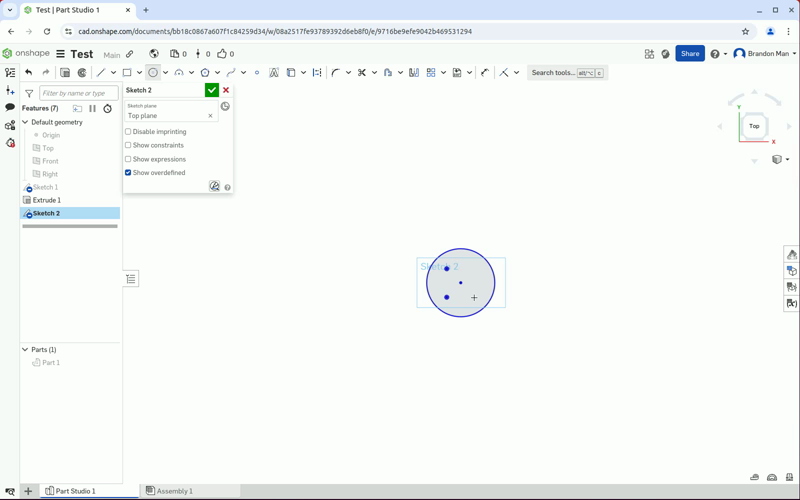
key_up(shift)
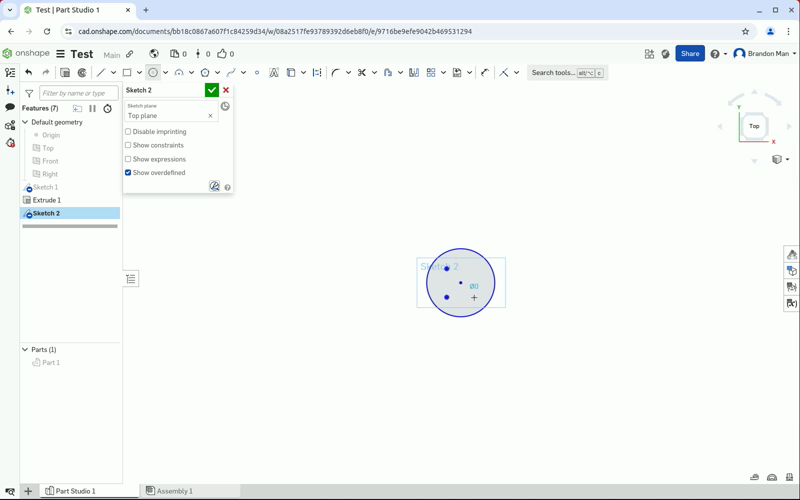
mouse_move(476, 297)
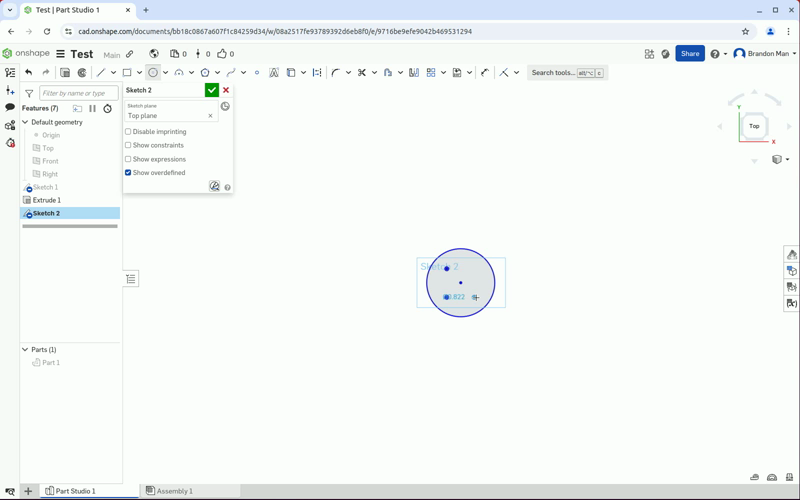
scroll(6)
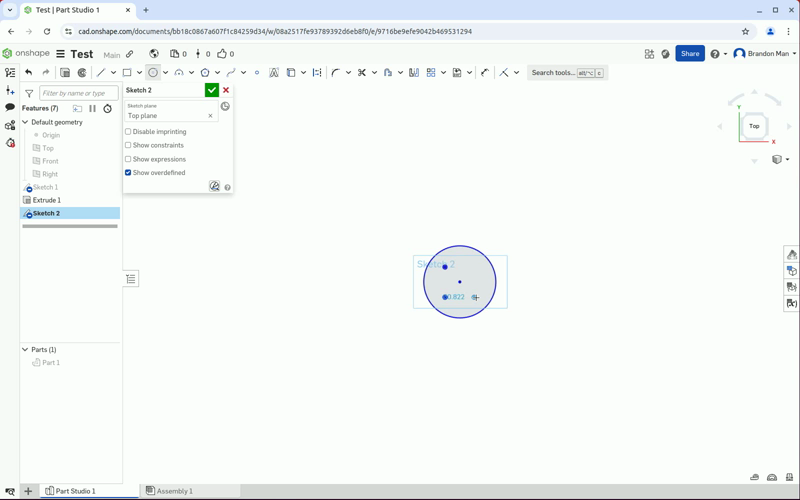
scroll(6)
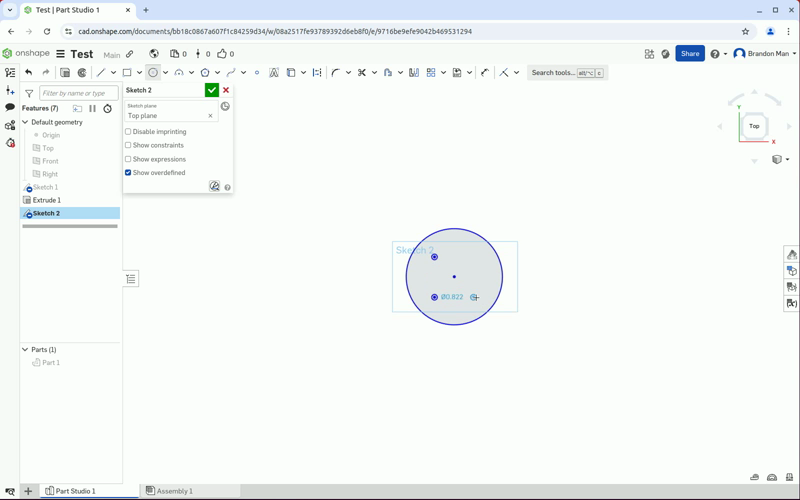
scroll(6)
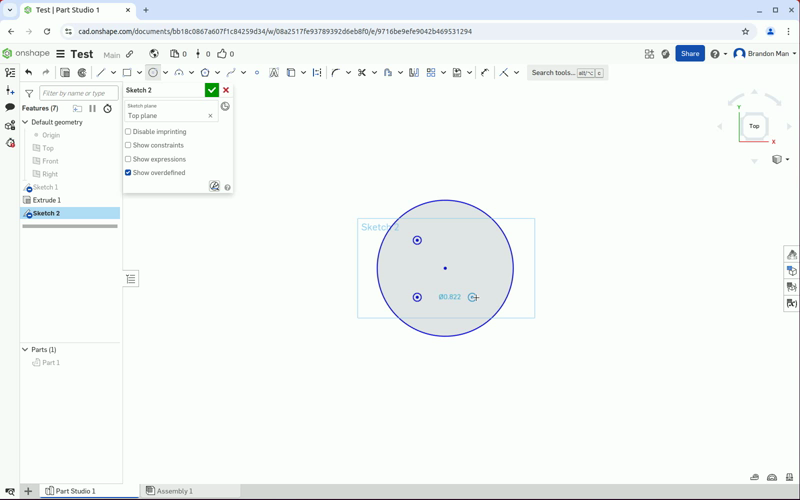
scroll(6)
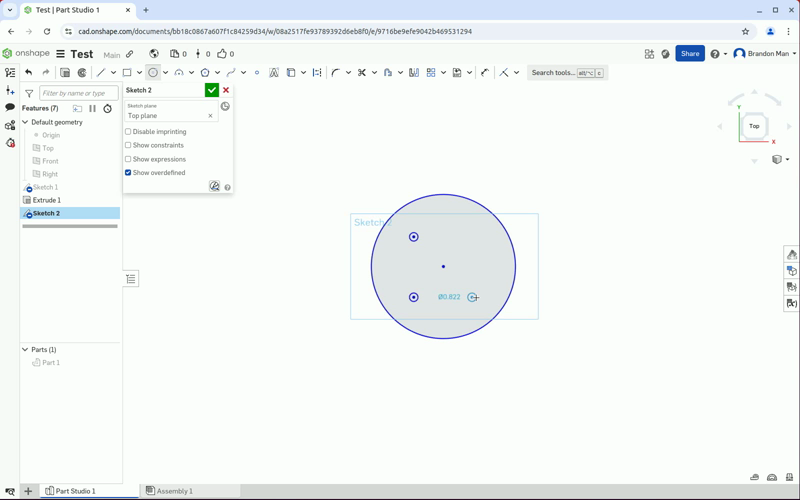
scroll(6)
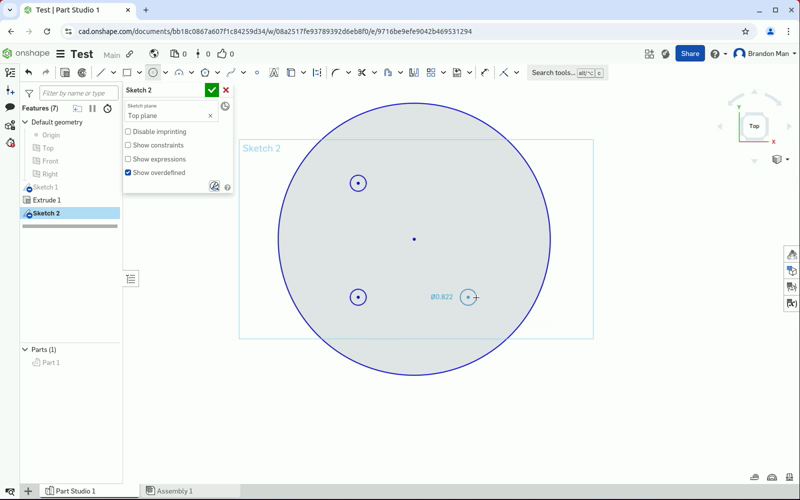
scroll(6)
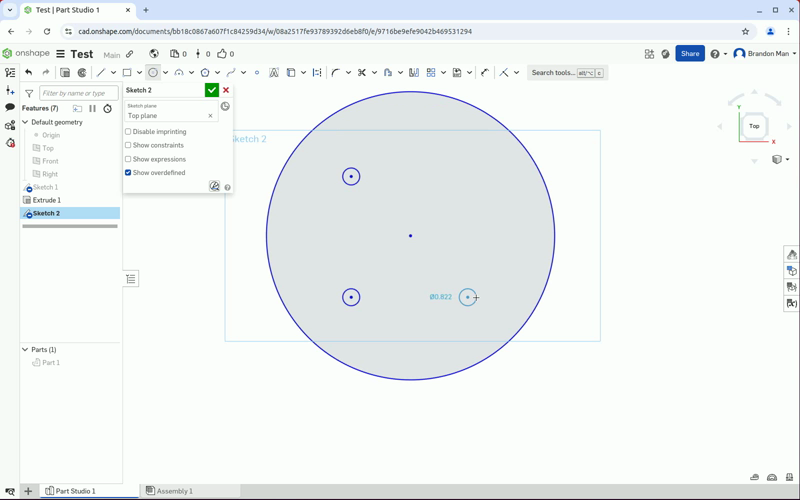
scroll(6)
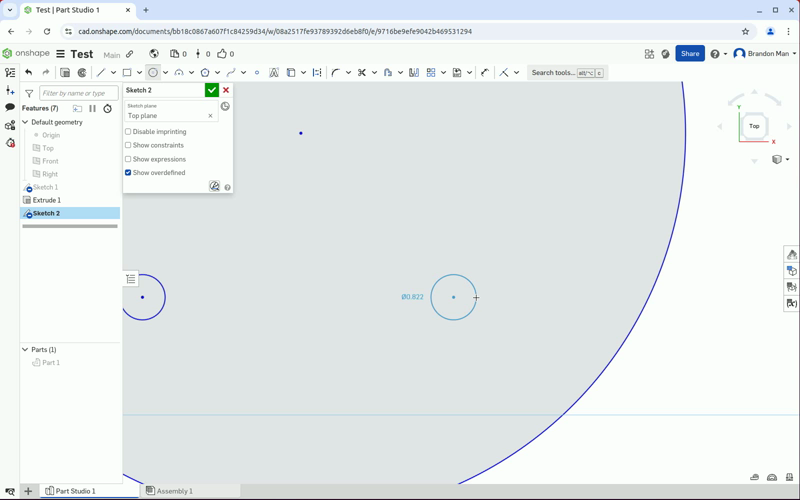
click(476, 297)
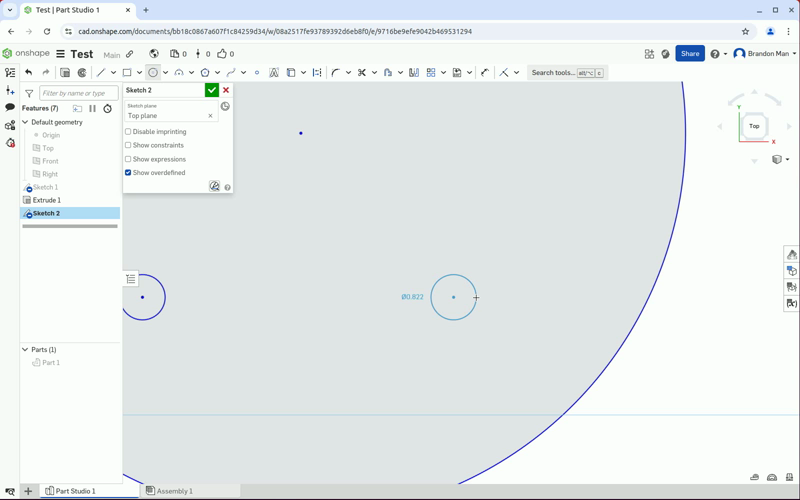
scroll(-6)
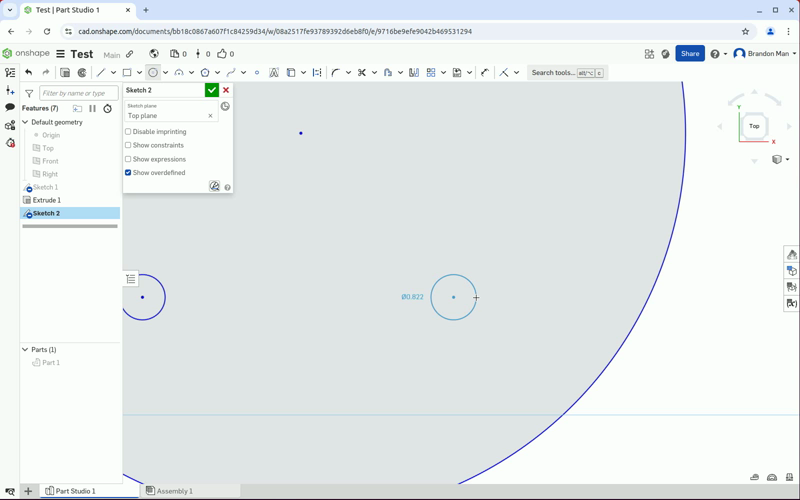
scroll(-6)
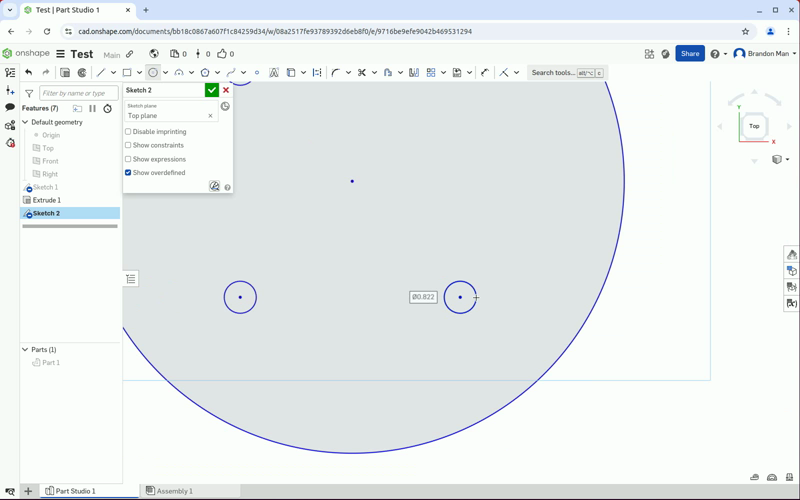
scroll(-6)
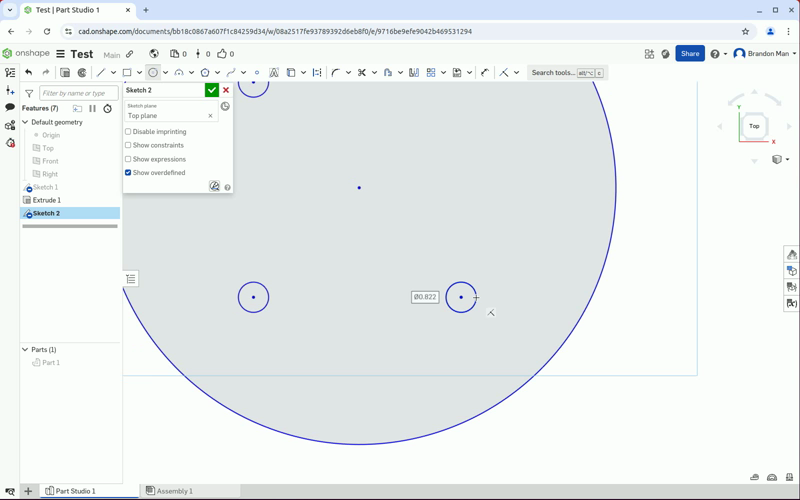
scroll(-6)
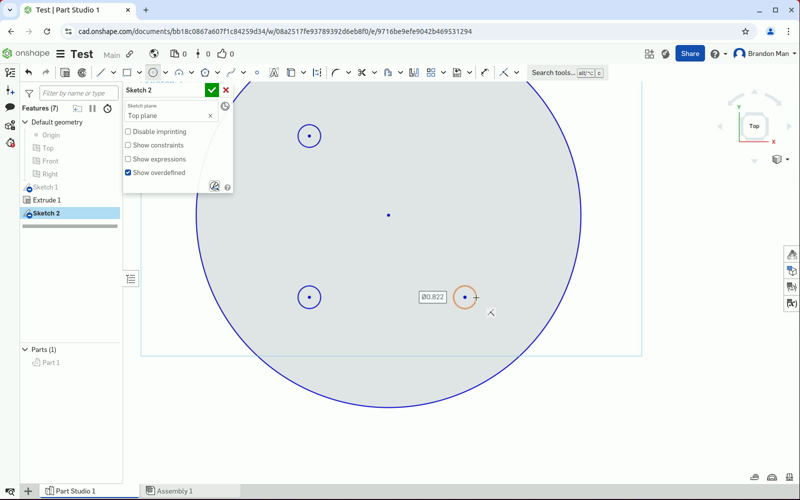
scroll(-6)
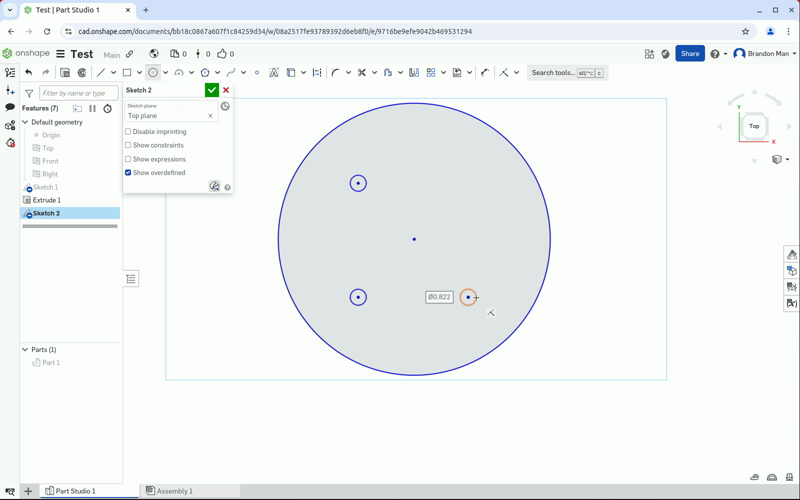
scroll(-6)
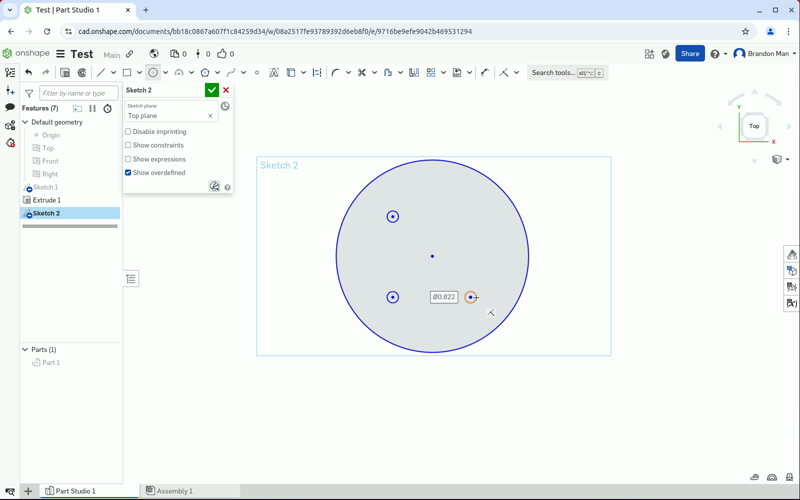
scroll(-6)
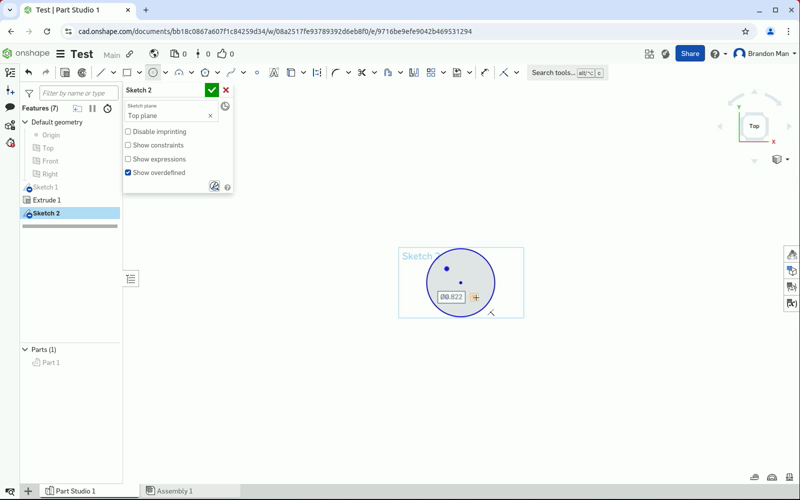
key(esc)
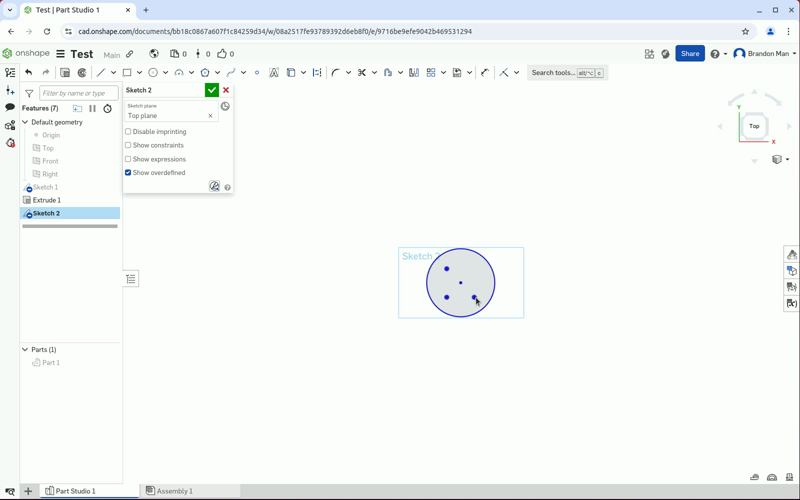
key(c)
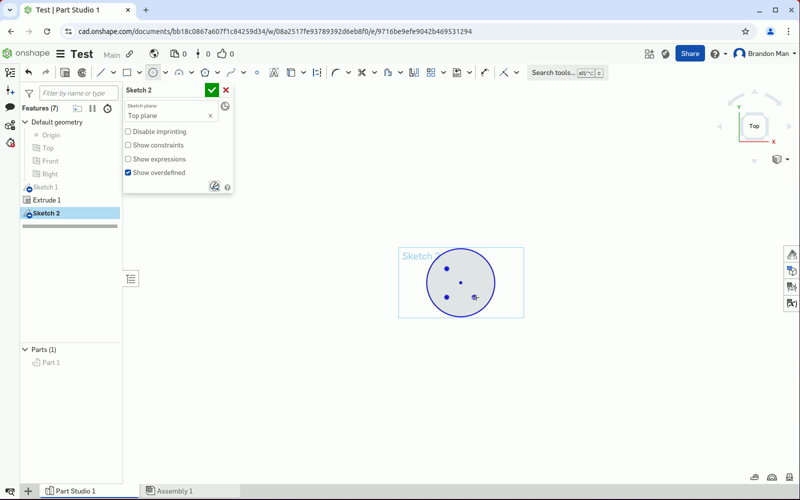
key_down(shift)
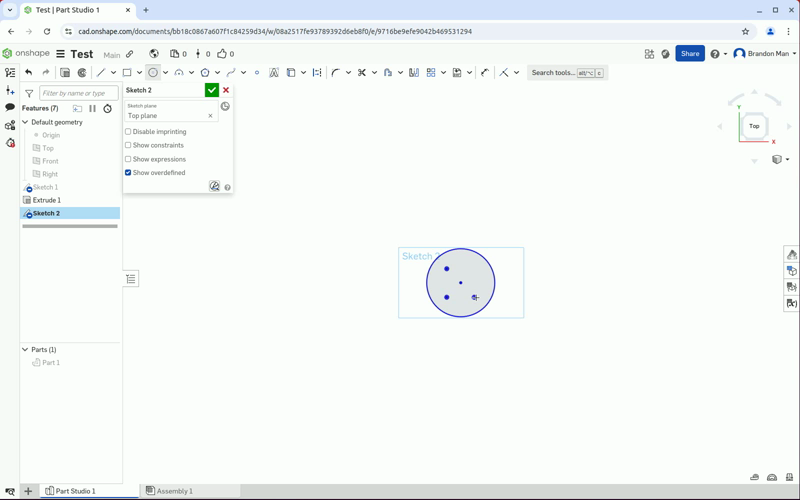
mouse_move(474, 268)
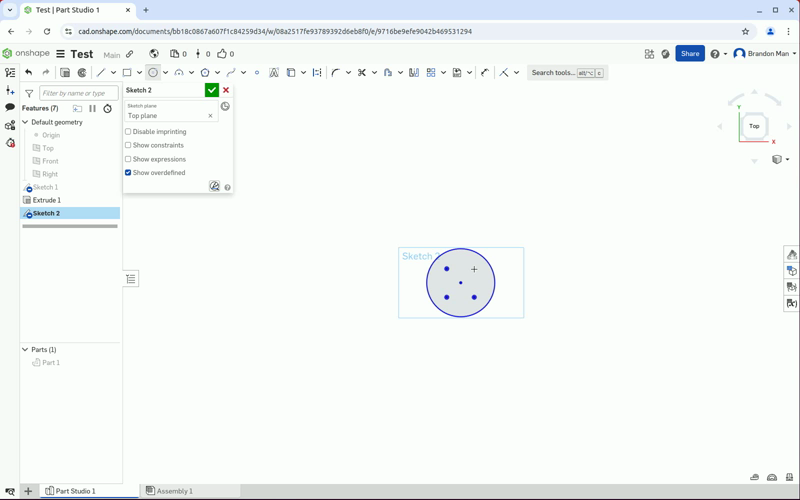
click(474, 268)
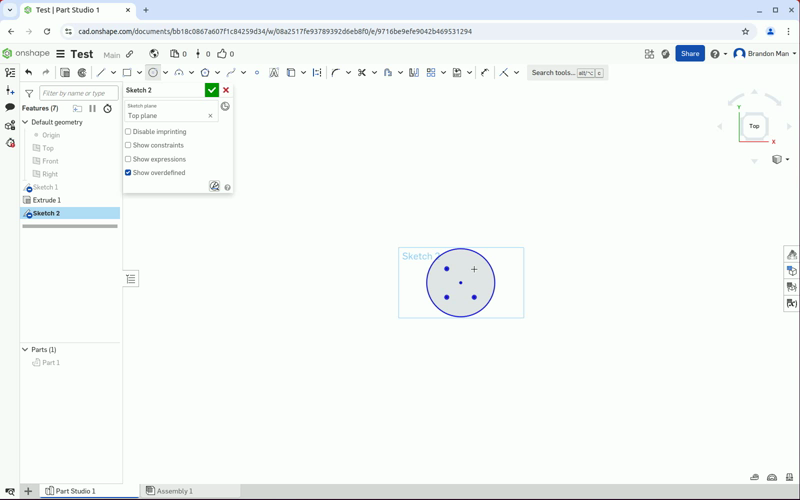
key_up(shift)
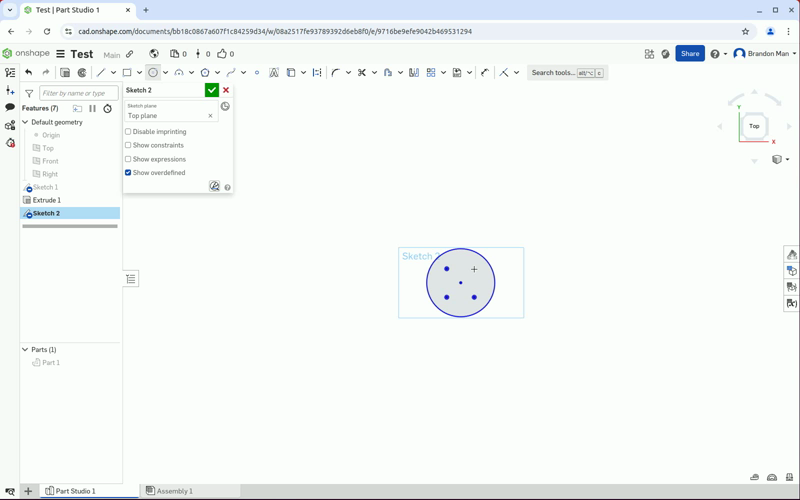
mouse_move(476, 268)
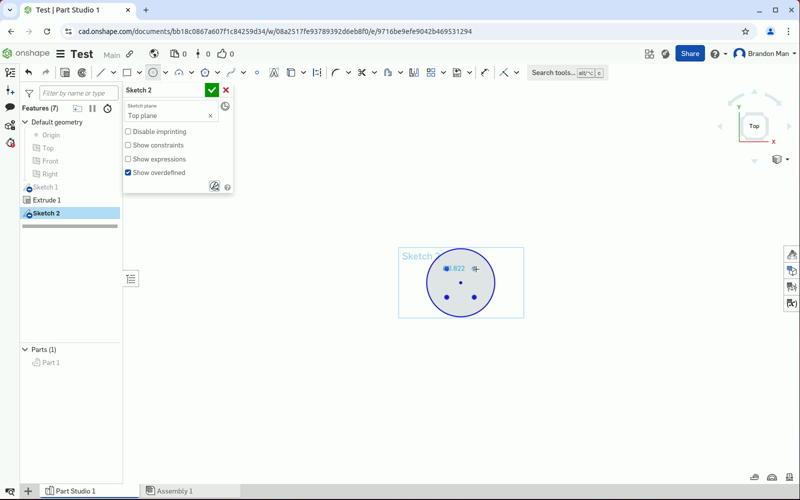
scroll(6)
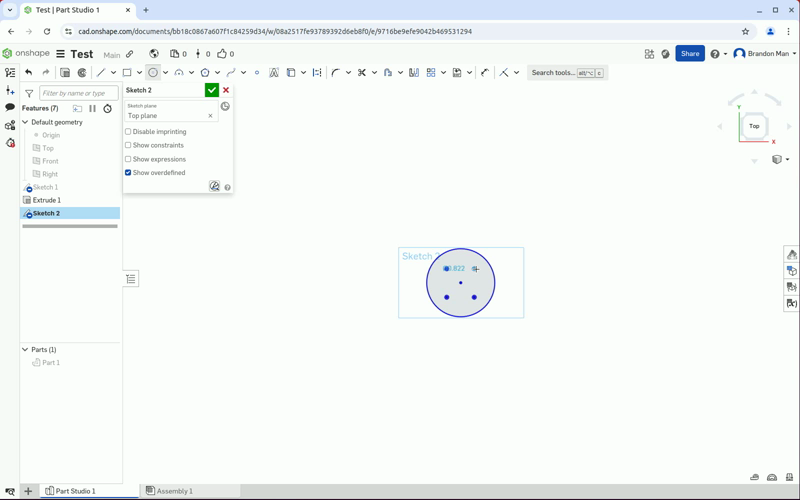
scroll(6)
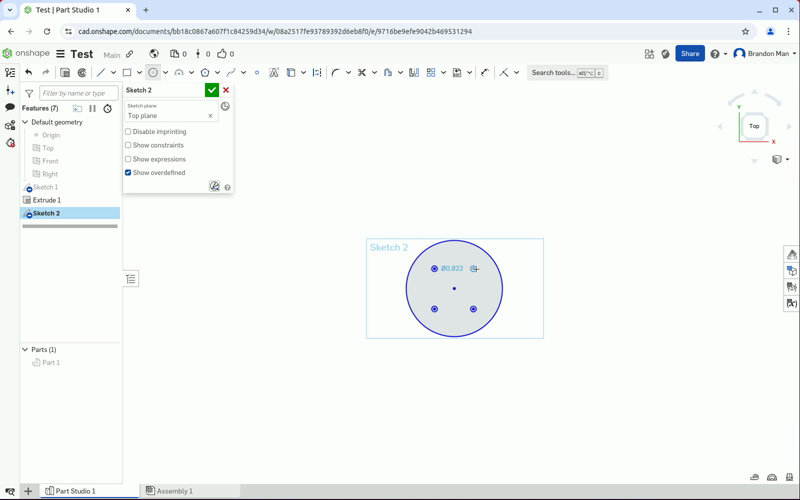
scroll(6)
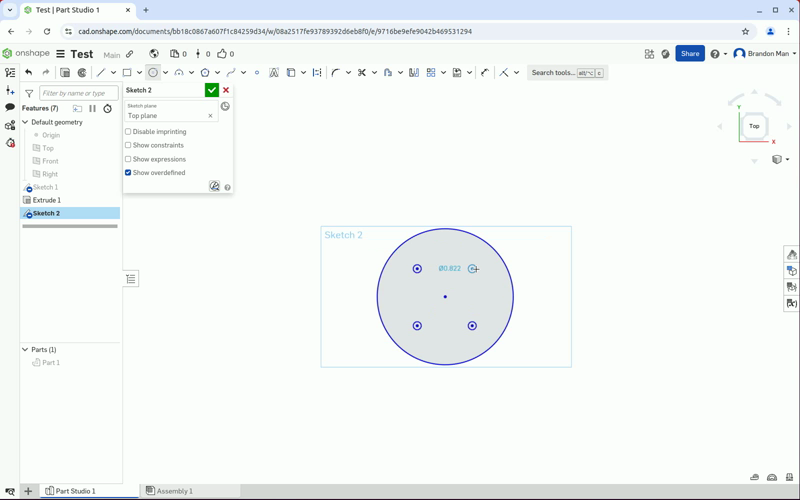
scroll(6)
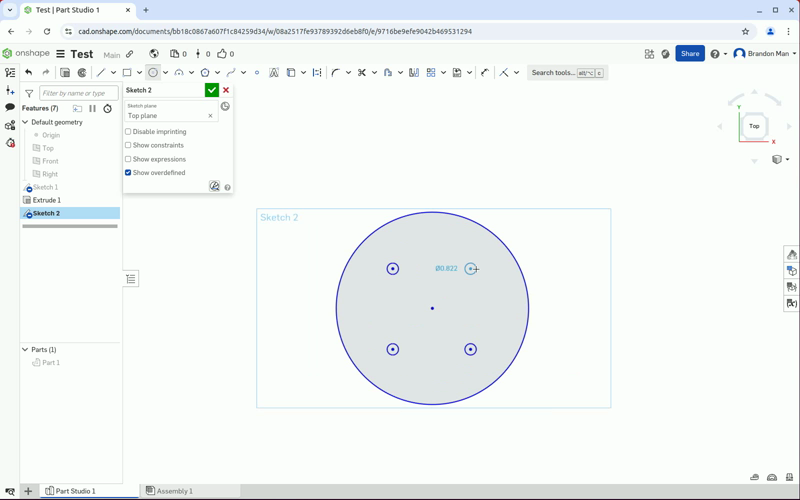
scroll(6)
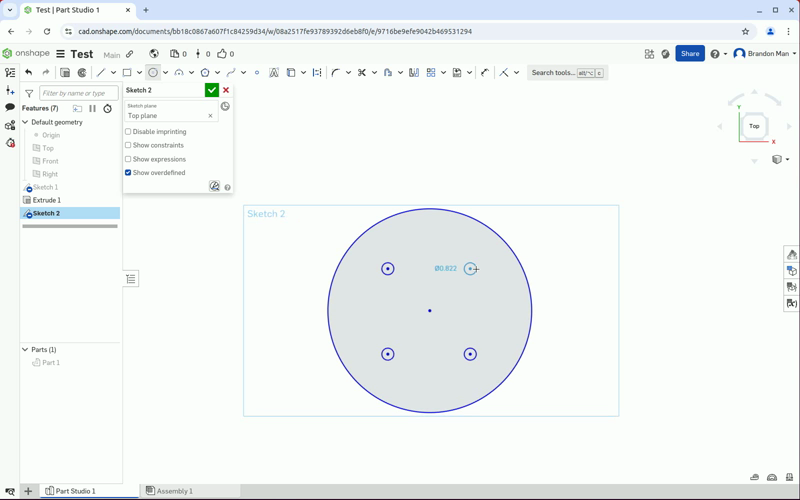
scroll(6)
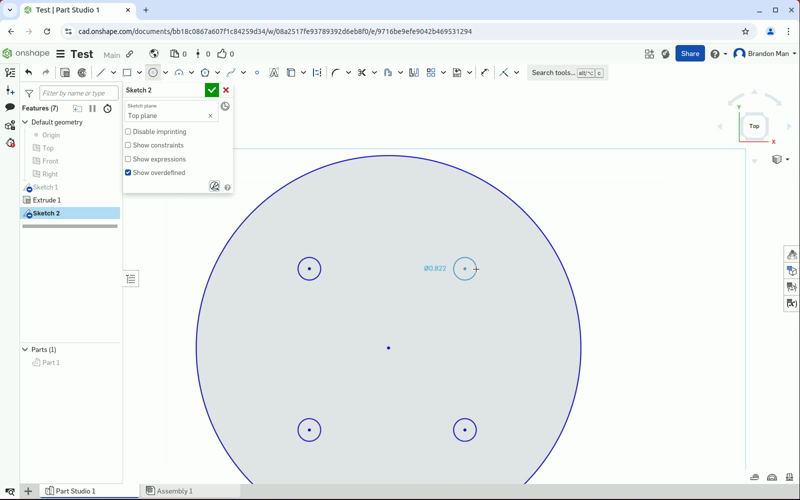
scroll(6)
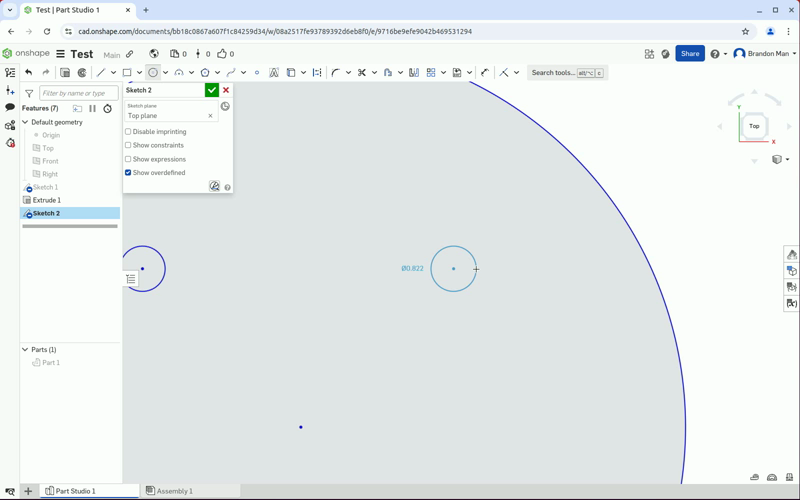
click(476, 268)
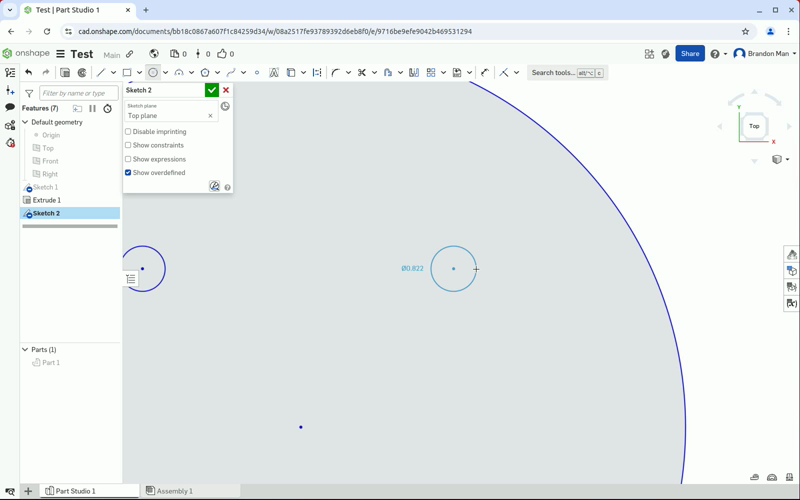
scroll(-6)
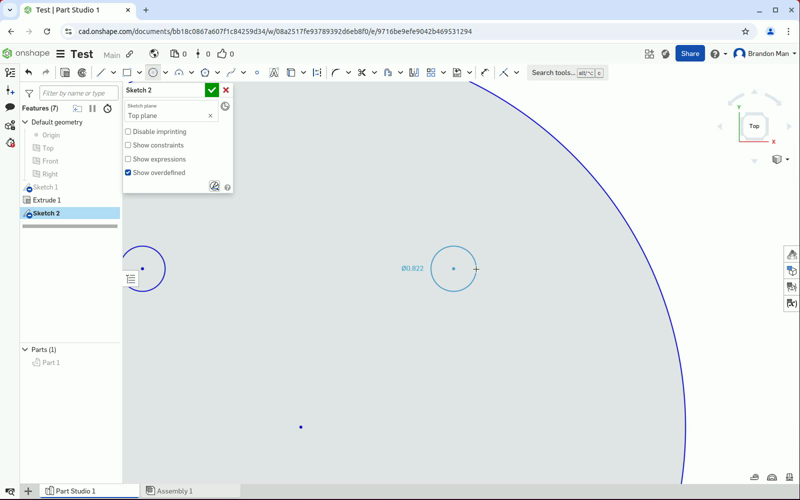
scroll(-6)
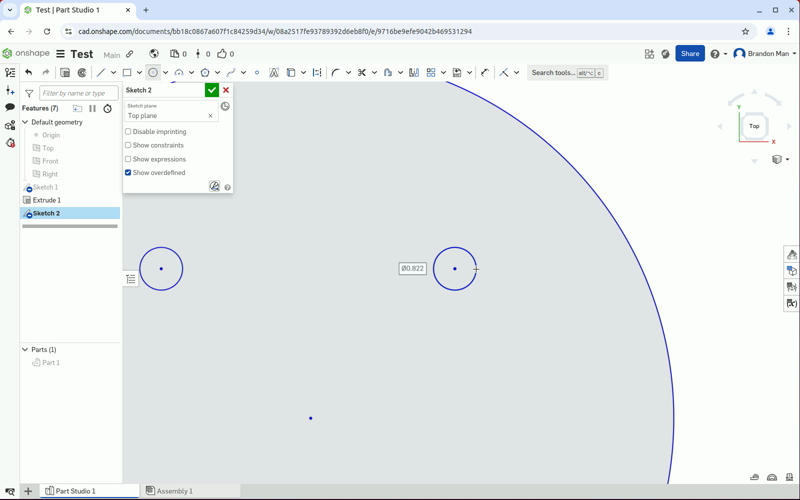
scroll(-6)
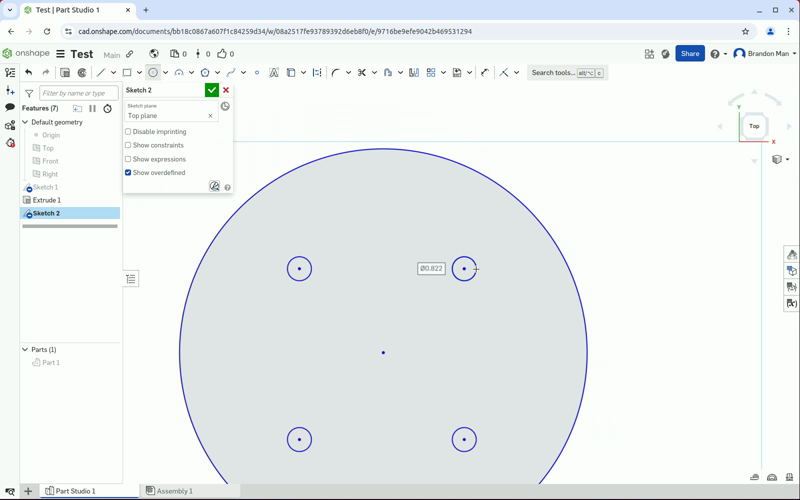
scroll(-6)
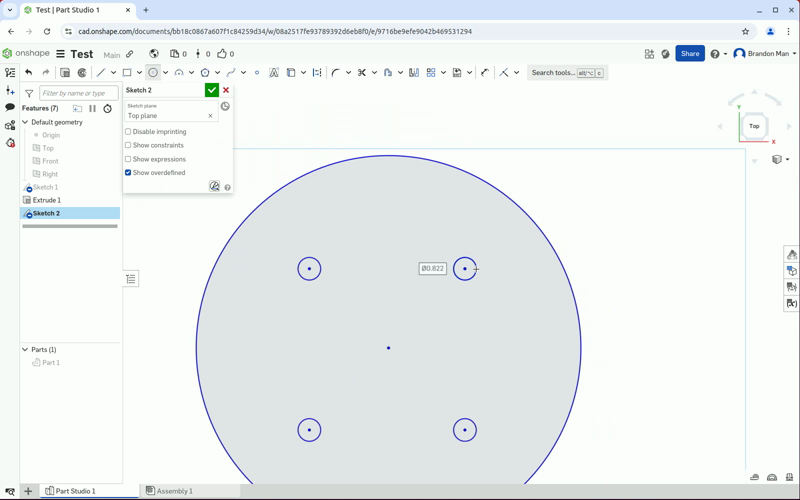
scroll(-6)
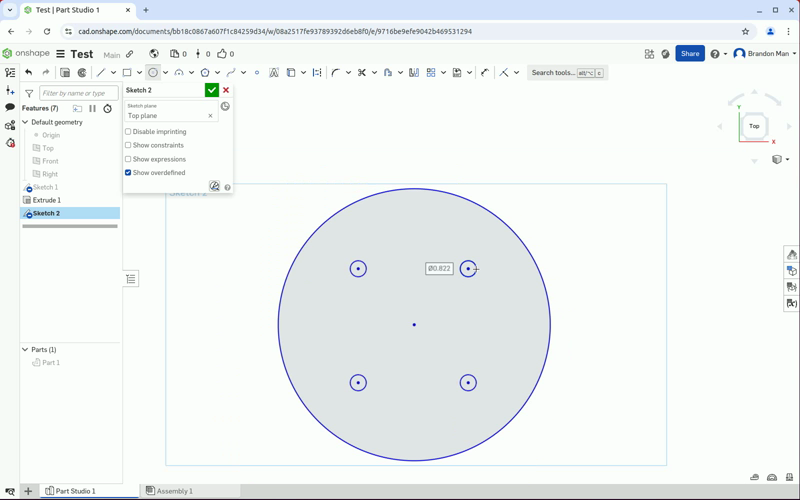
scroll(-6)
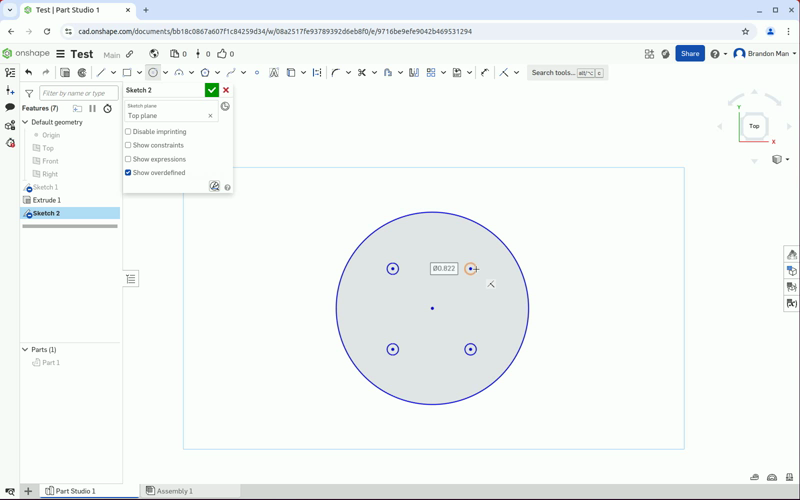
scroll(-6)
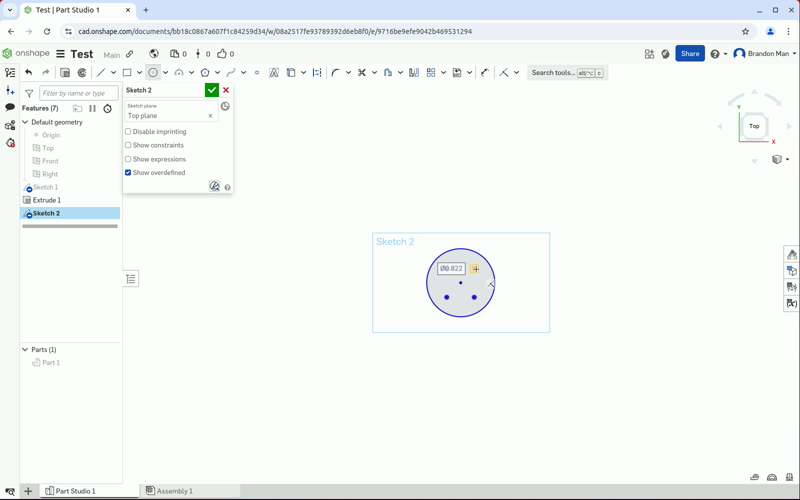
key(esc)
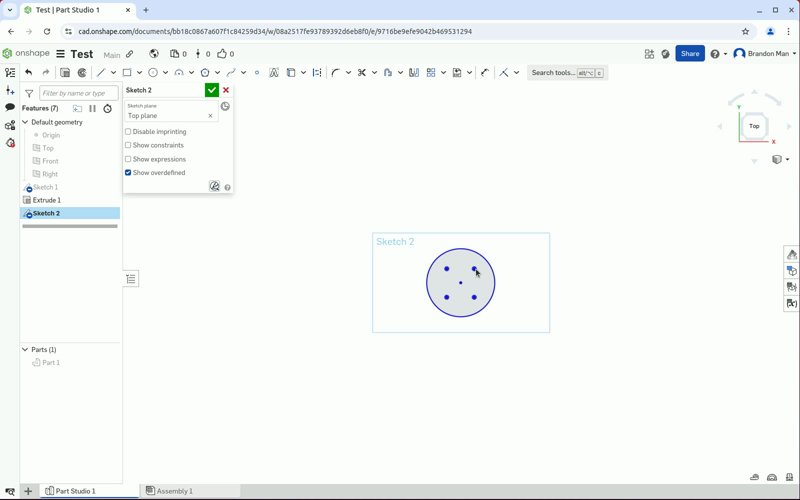
mouse_move(450, 280)
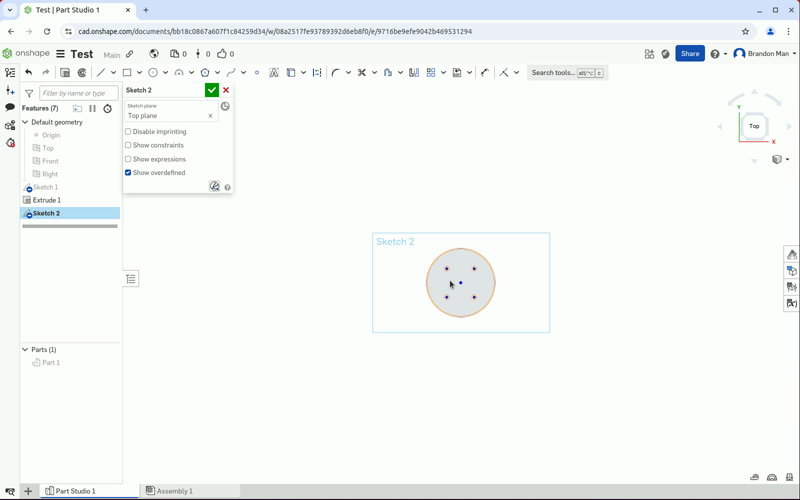
click(450, 280)
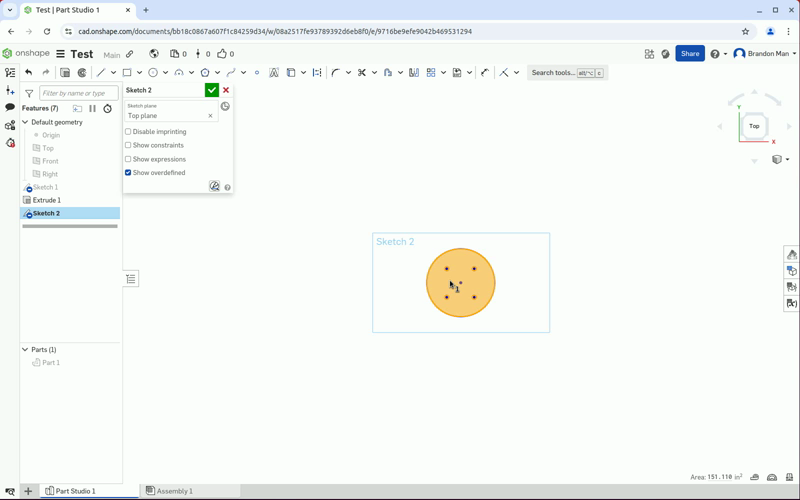
mouse_move(73, 352)
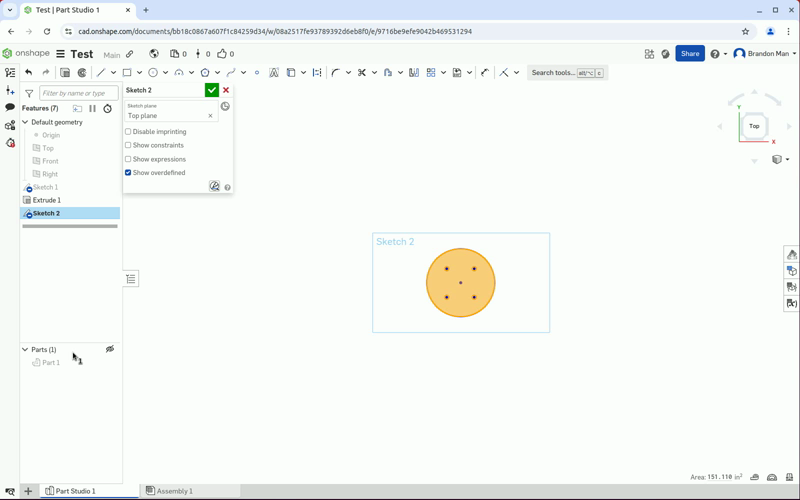
key(shift+y)
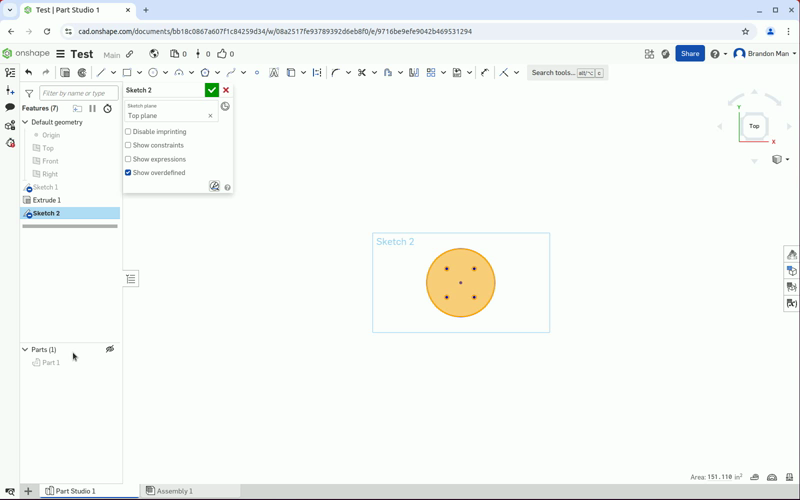
key(shift+e)
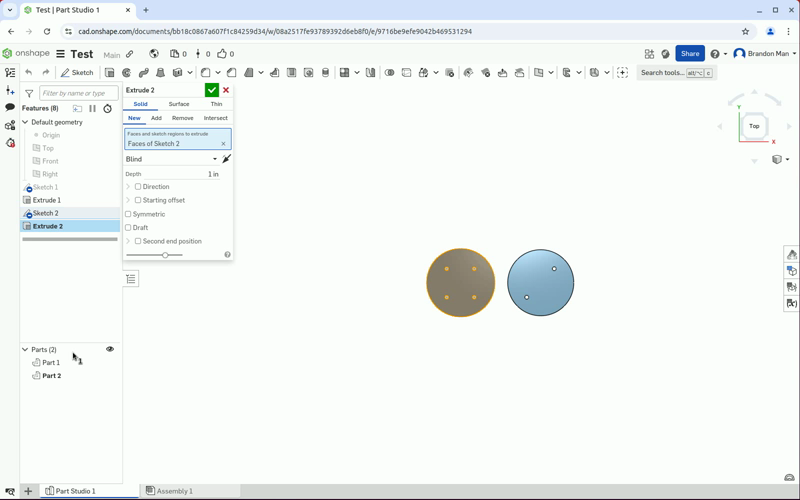
mouse_move(143, 106)
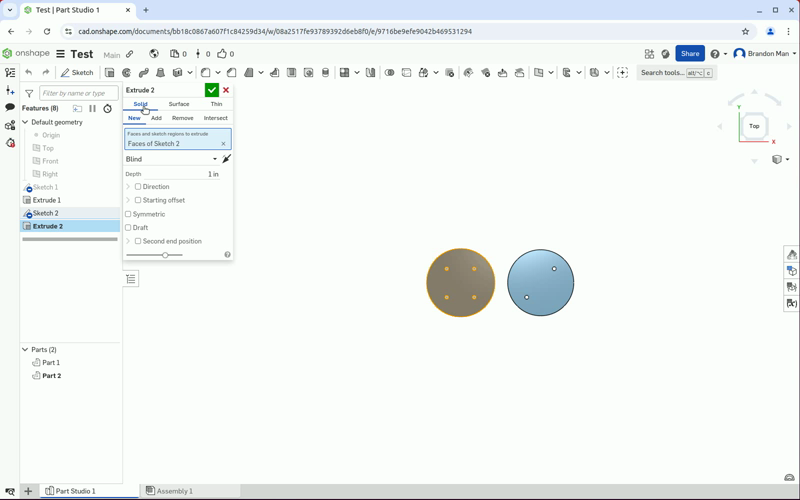
click(143, 106)
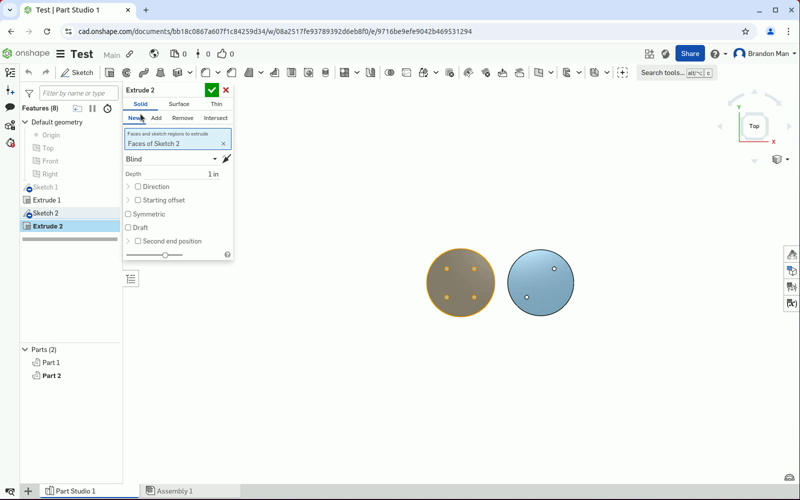
mouse_move(137, 120)
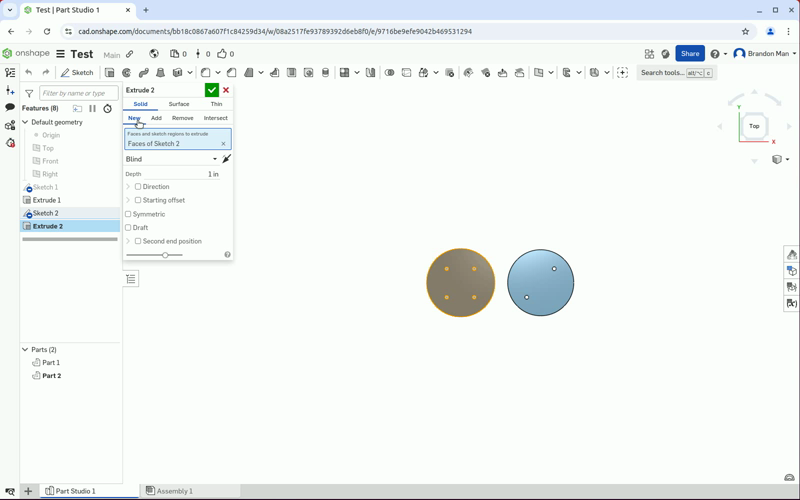
click(137, 120)
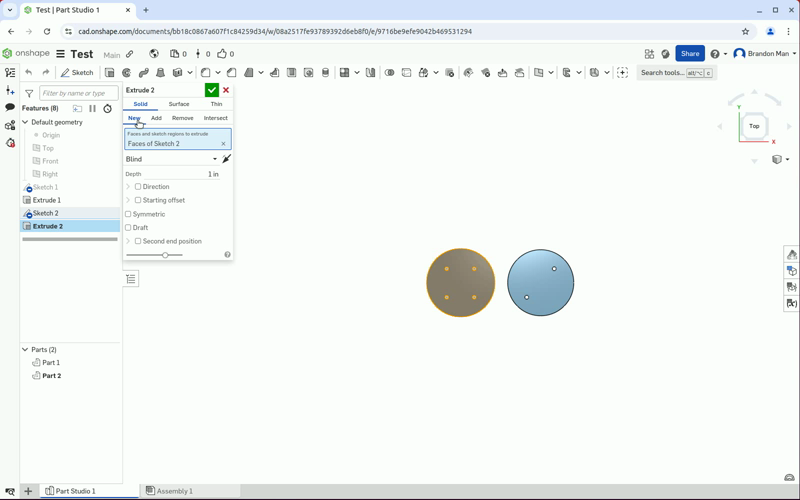
key(tab, 4)
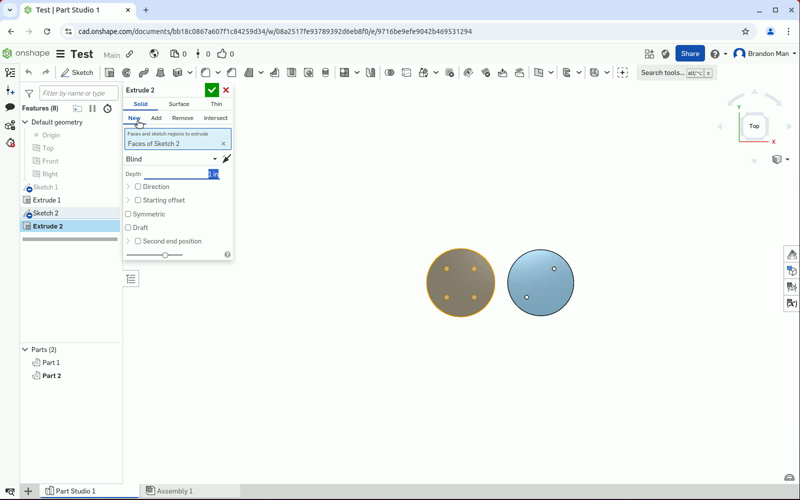
text(0.481)
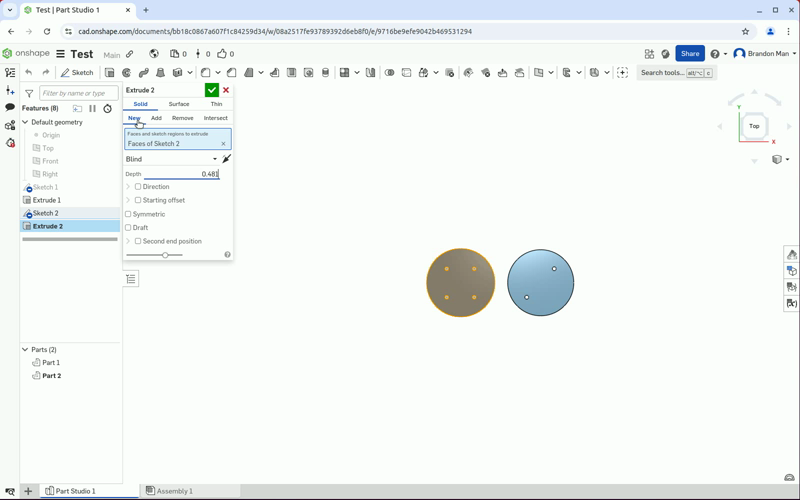
key(enter)
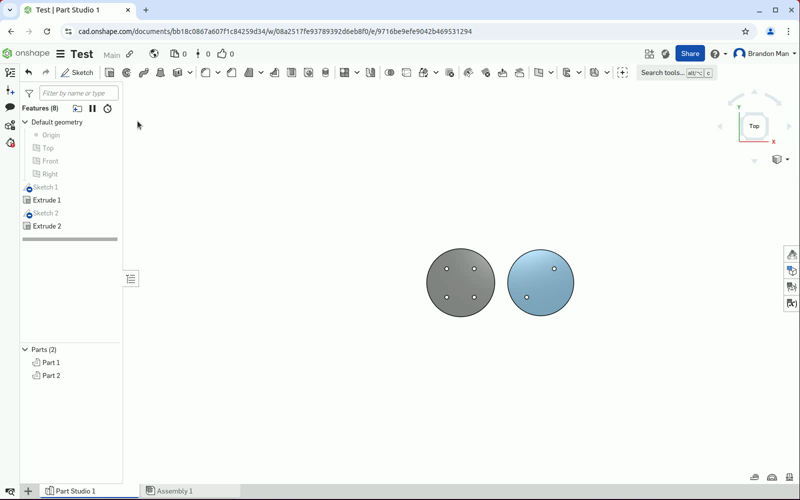
key(shift+h)
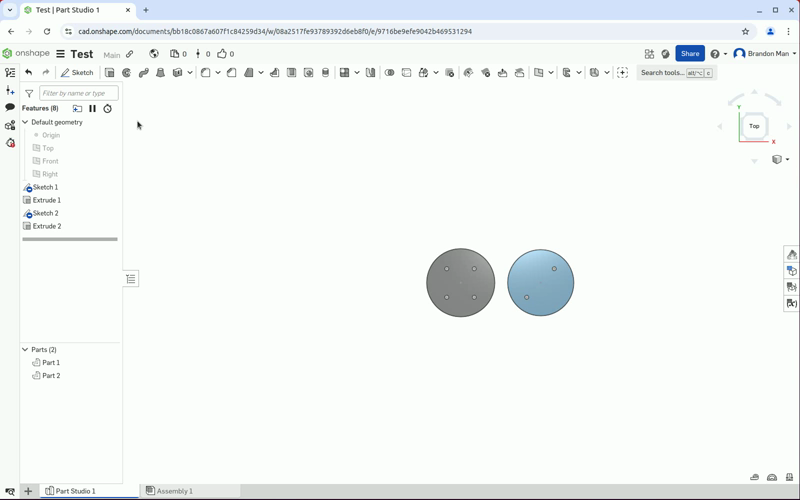
key(shift+h)
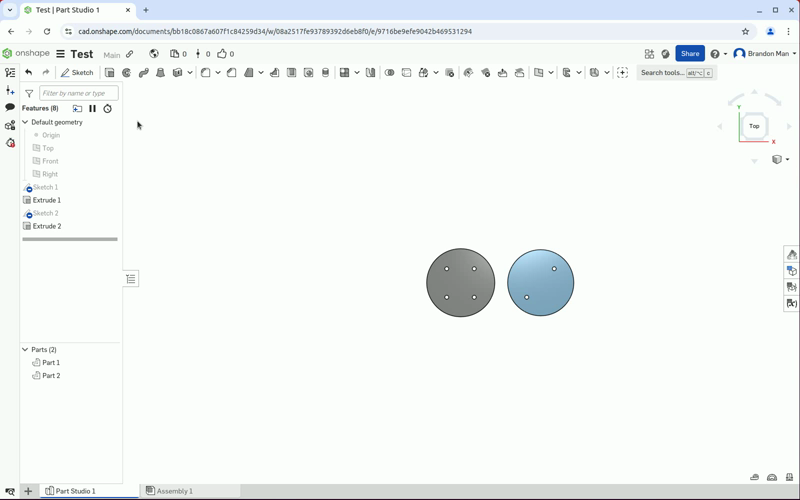
mouse_move(73, 189)
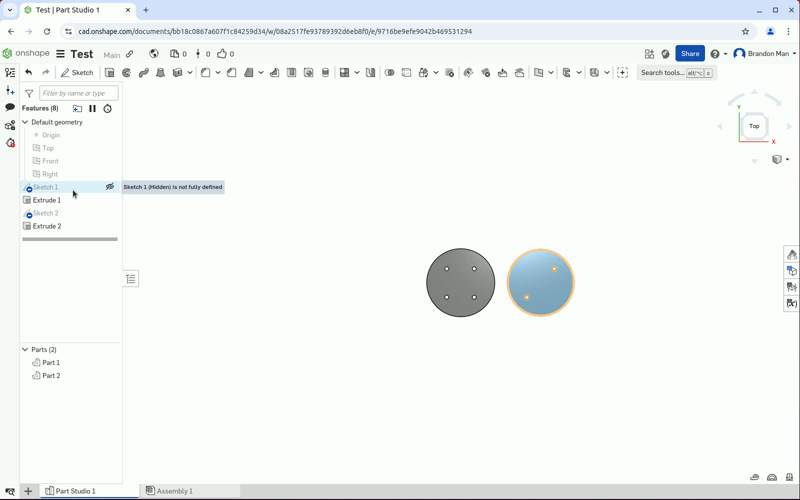
click(73, 189)
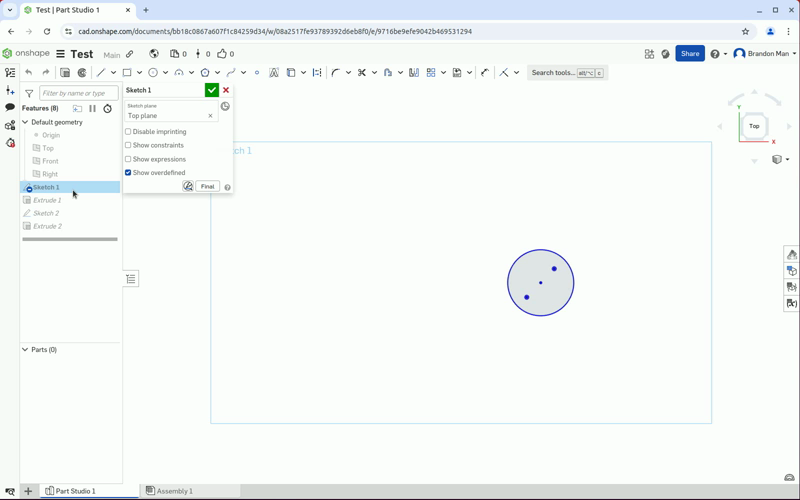
mouse_move(229, 92)
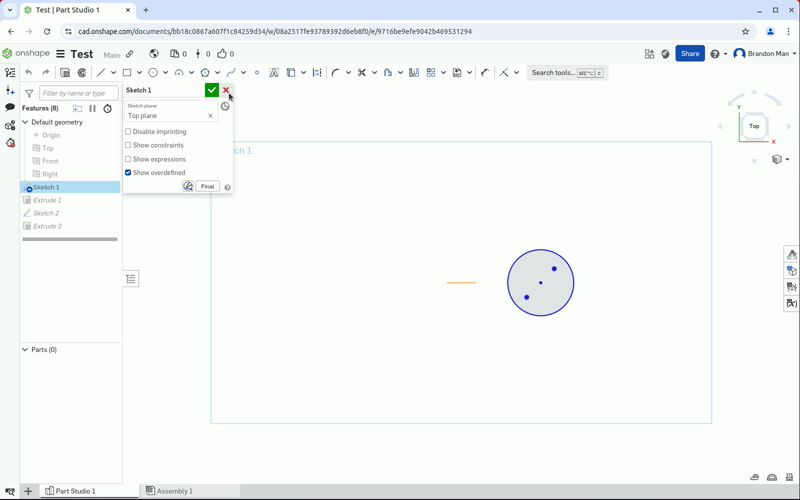
click(229, 92)
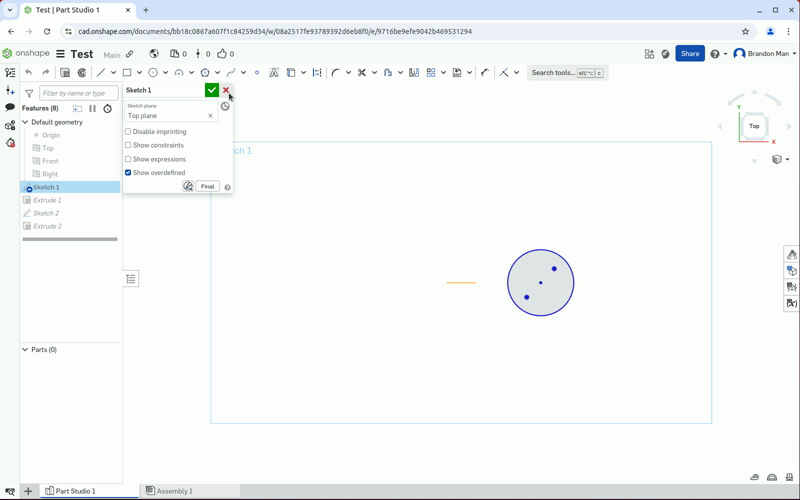
key(shift+s)
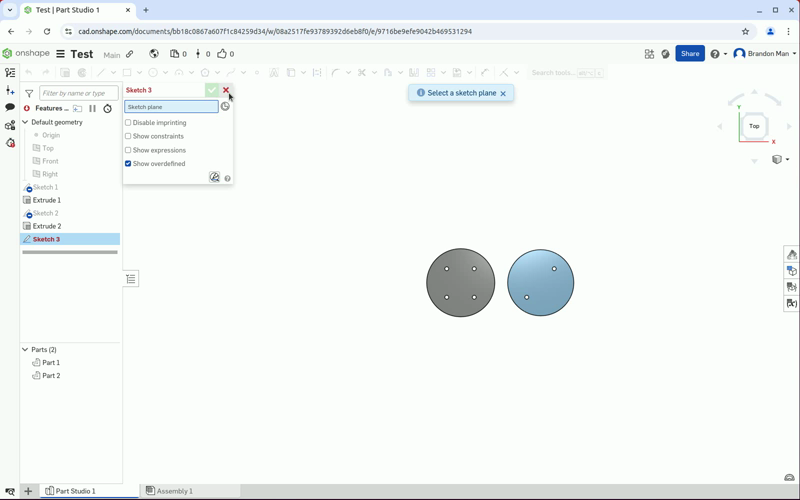
mouse_move(73, 150)
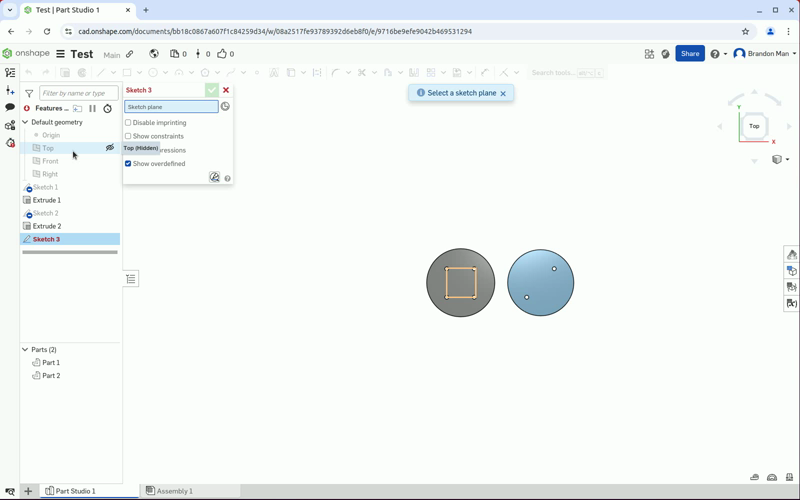
click(73, 150)
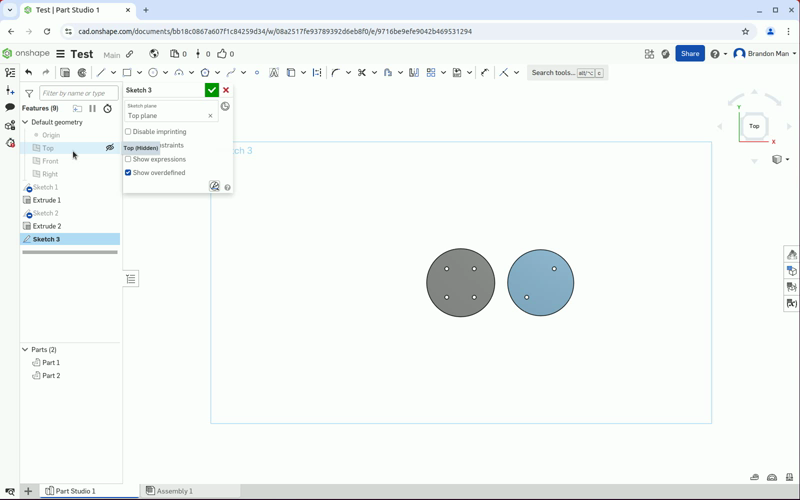
mouse_move(73, 352)
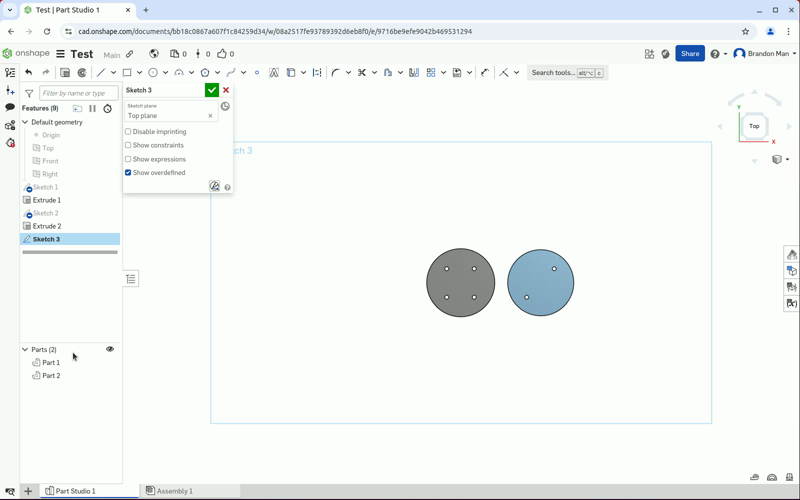
key(y)
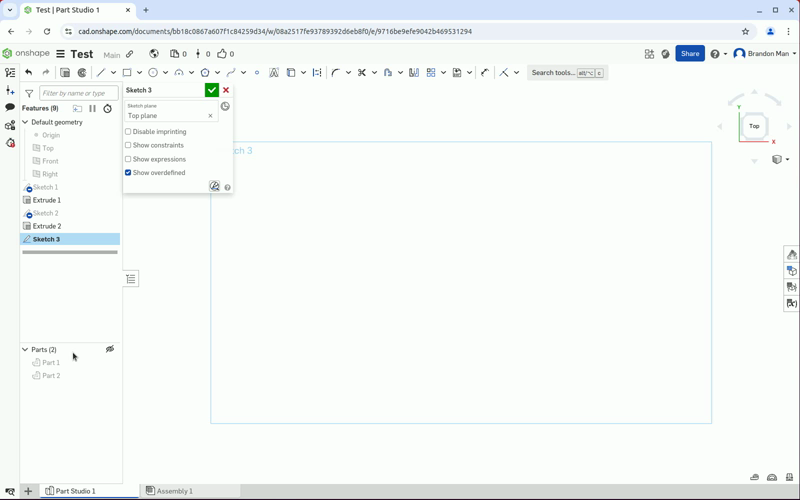
key(c)
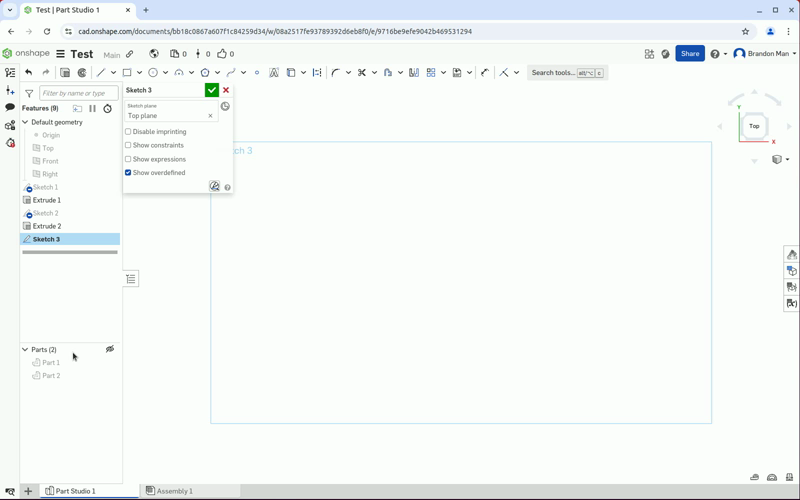
key_down(shift)
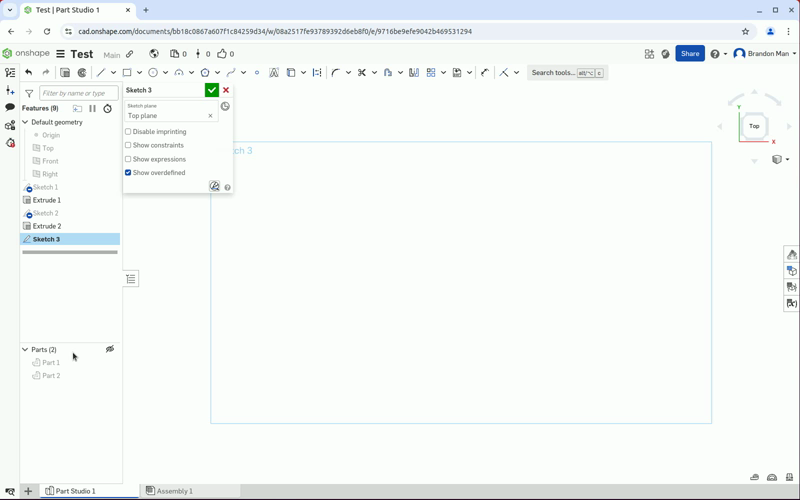
mouse_move(460, 282)
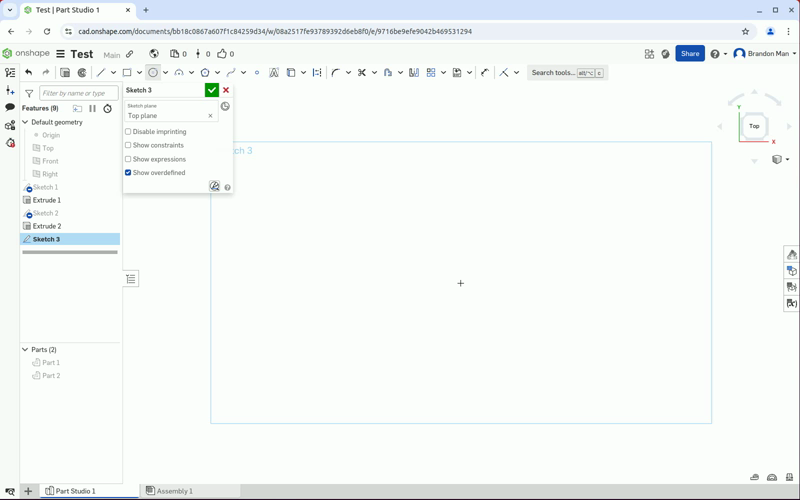
click(460, 282)
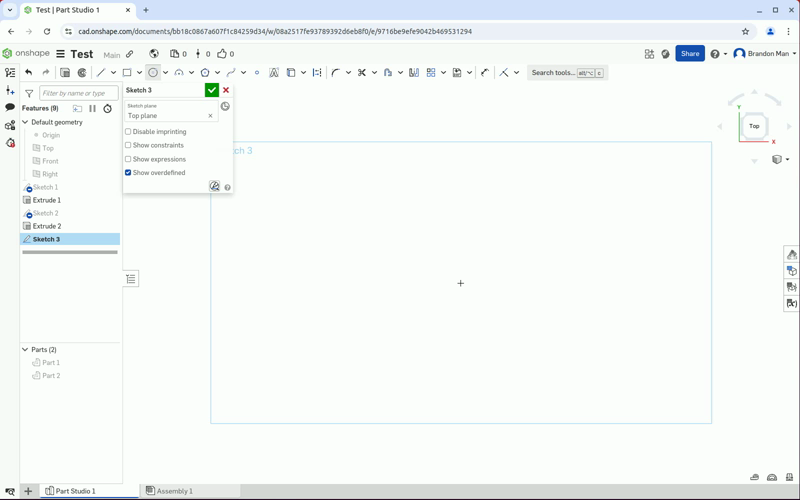
key_up(shift)
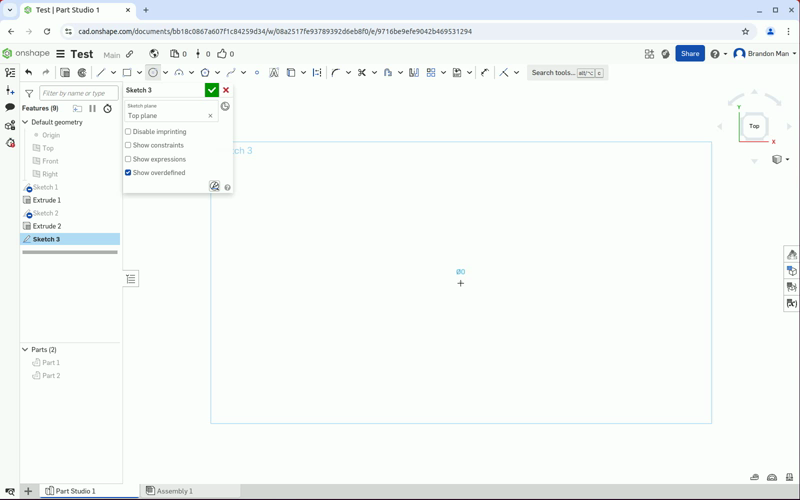
mouse_move(494, 282)
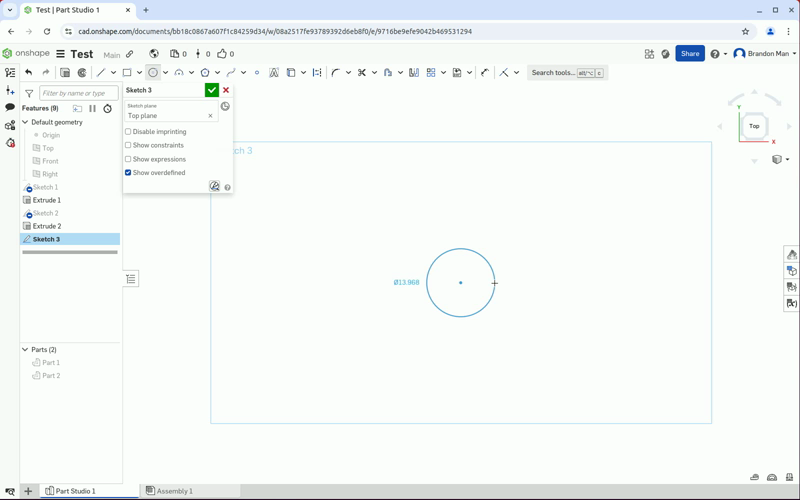
click(494, 282)
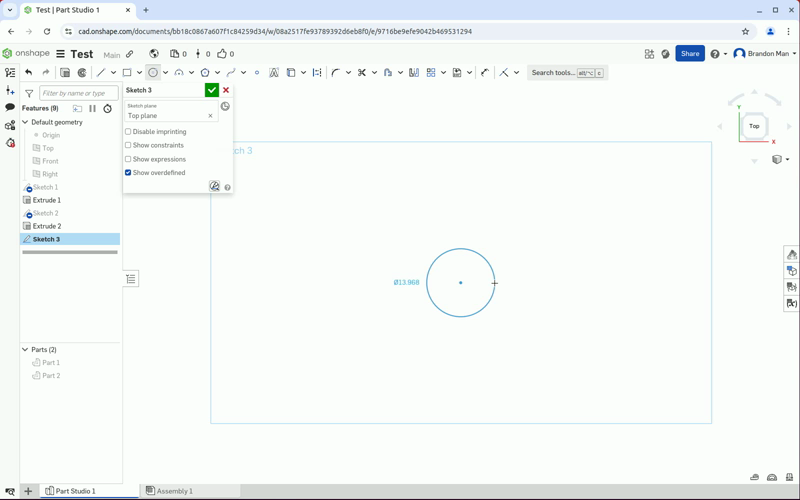
key(esc)
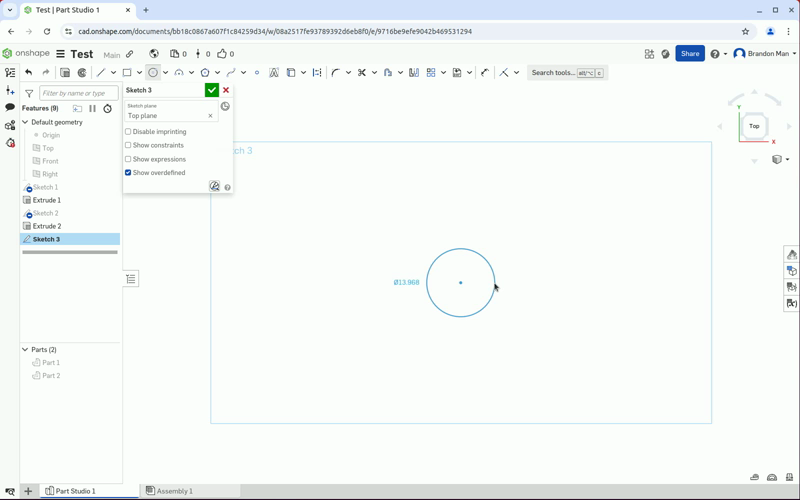
key(c)
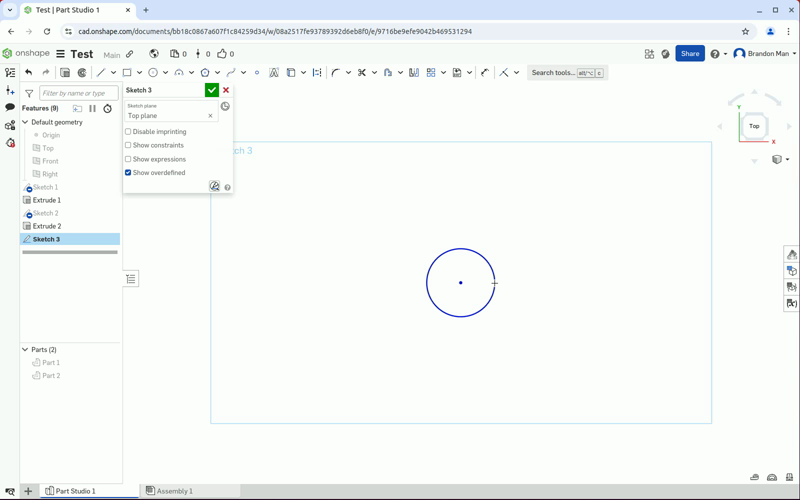
key_down(shift)
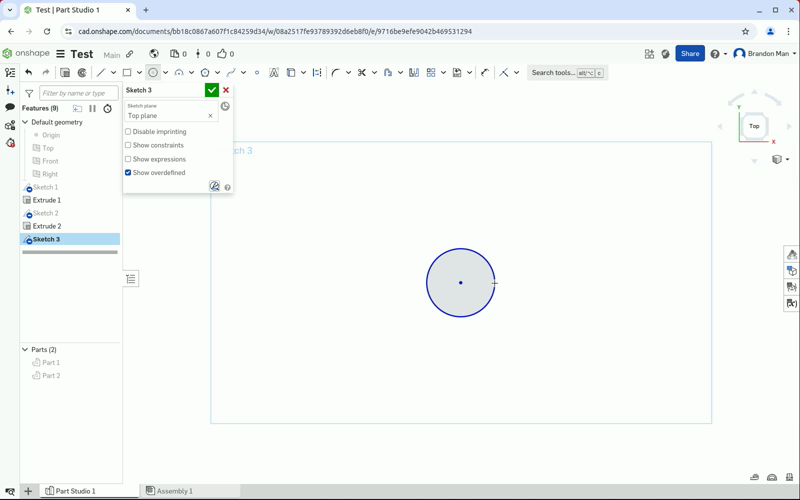
mouse_move(446, 297)
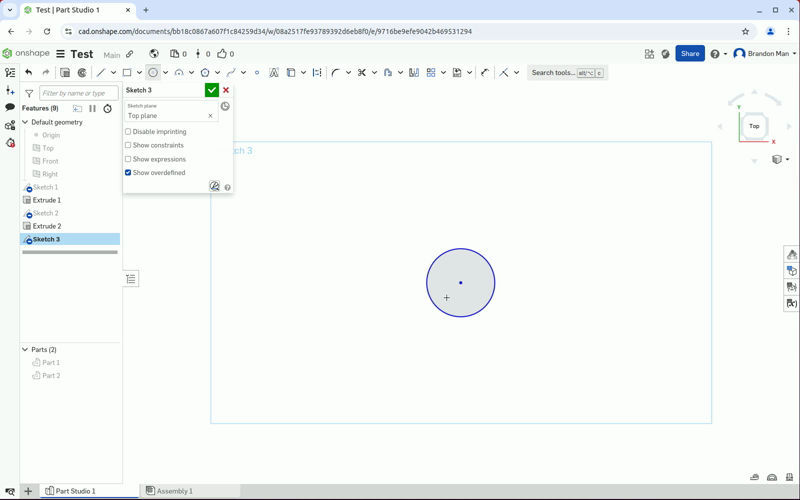
click(446, 297)
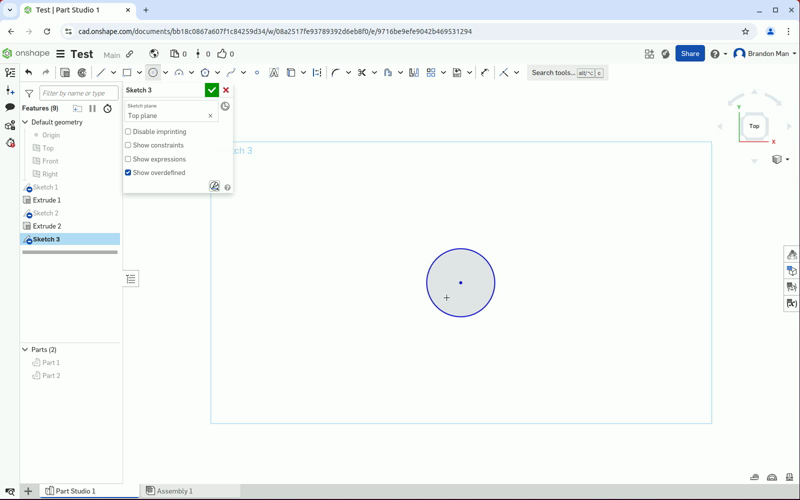
key_up(shift)
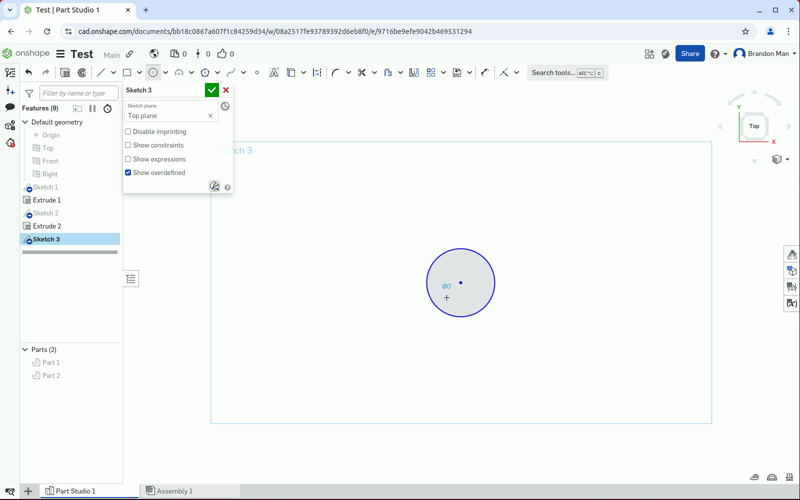
mouse_move(448, 297)
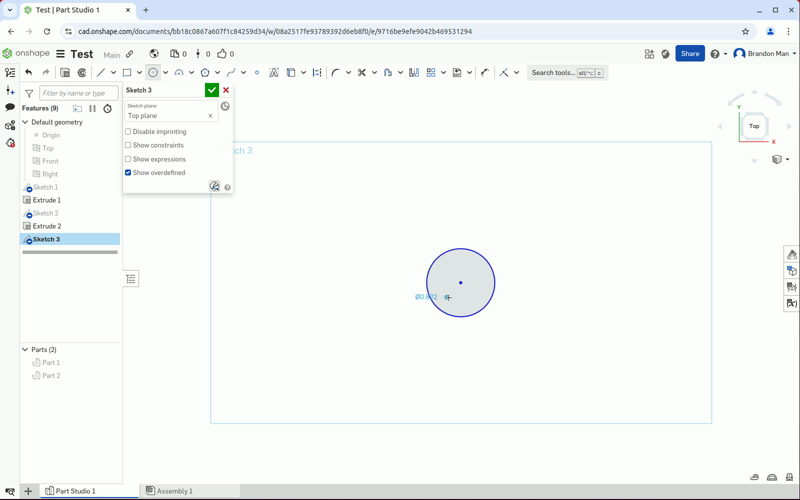
scroll(6)
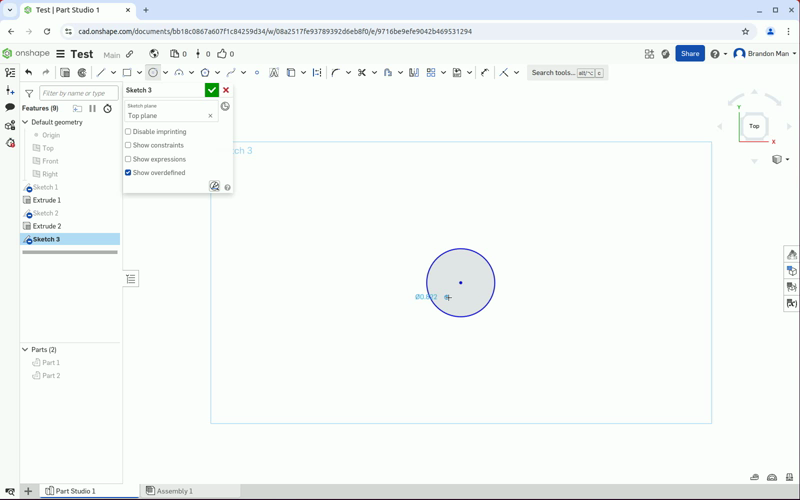
scroll(6)
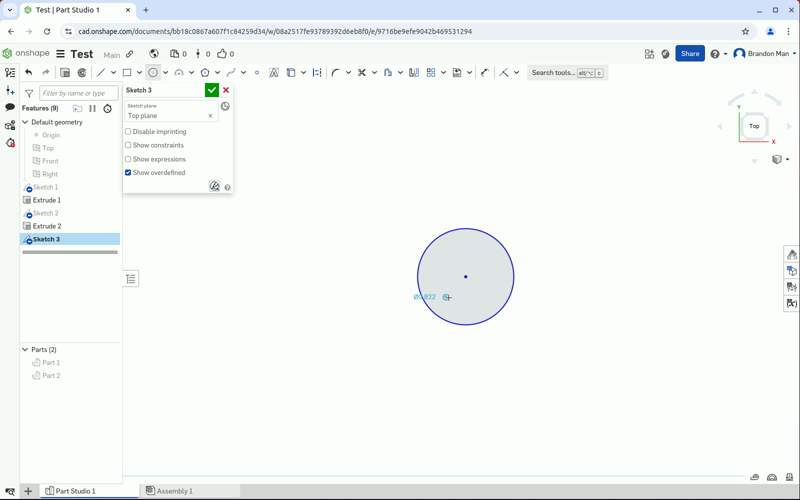
scroll(6)
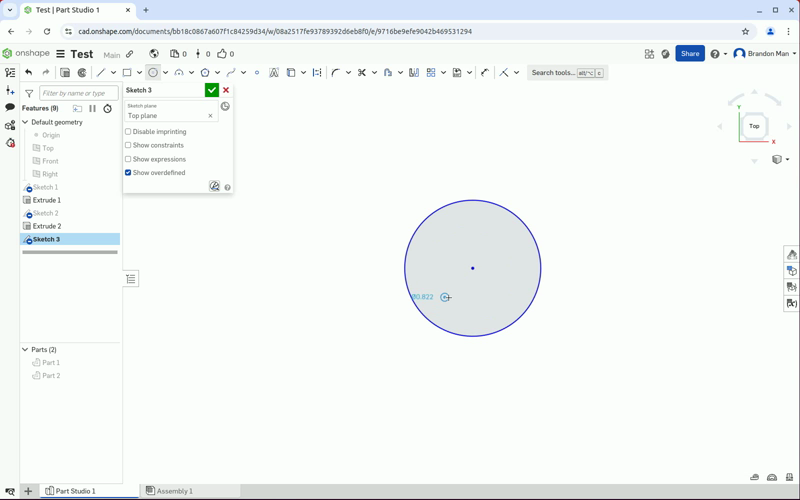
scroll(6)
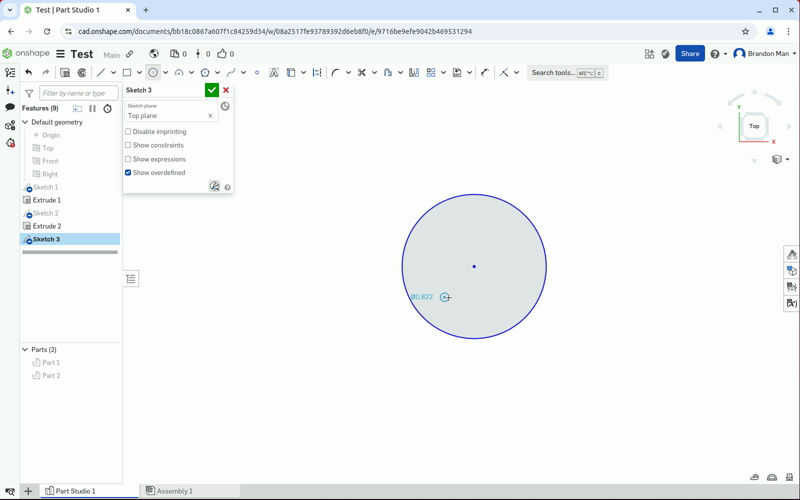
scroll(6)
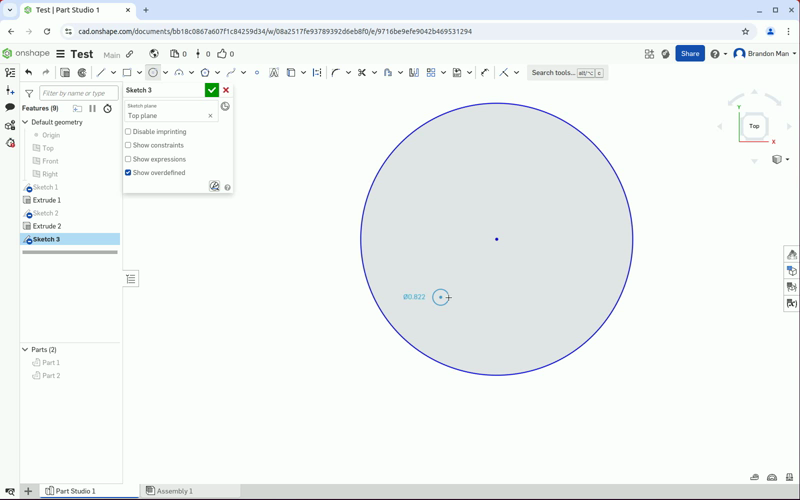
scroll(6)
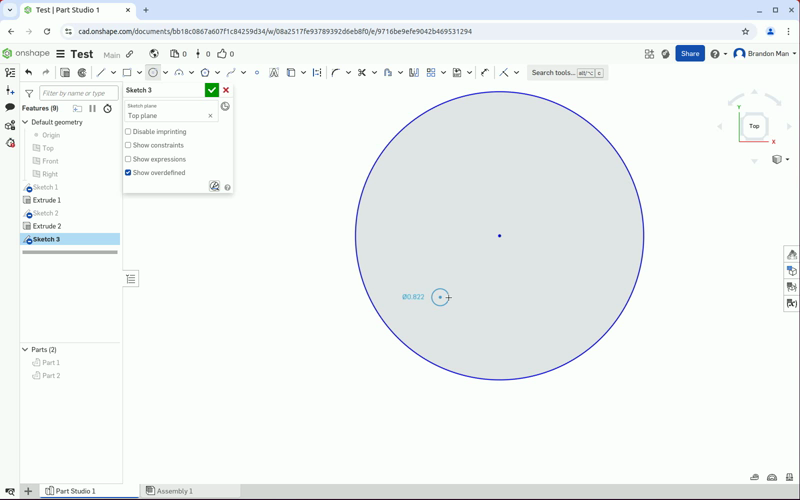
scroll(6)
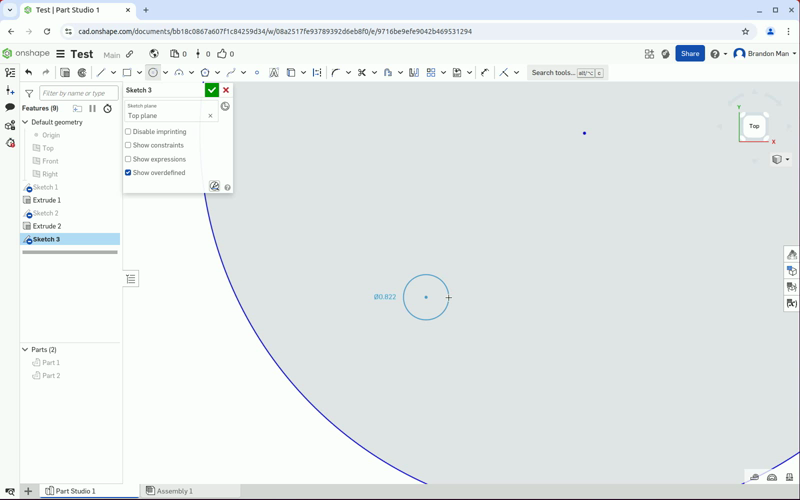
click(448, 297)
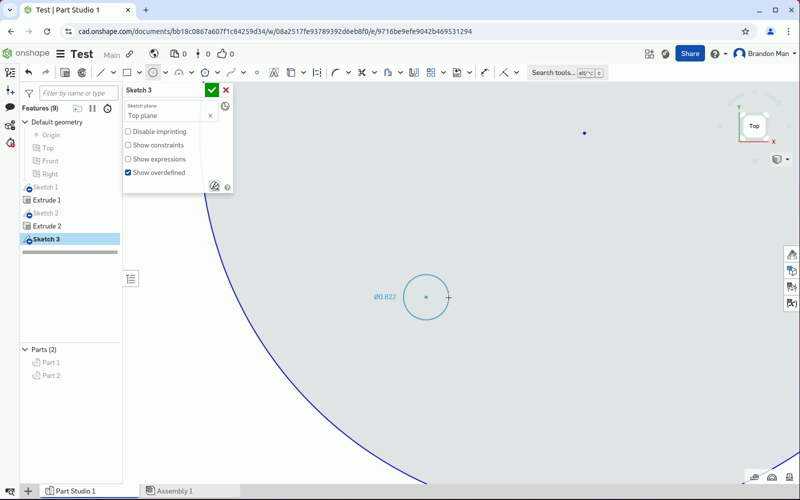
scroll(-6)
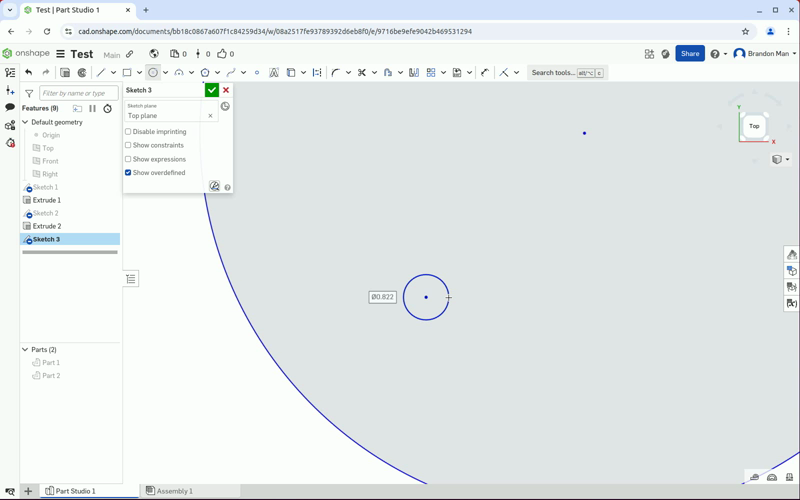
scroll(-6)
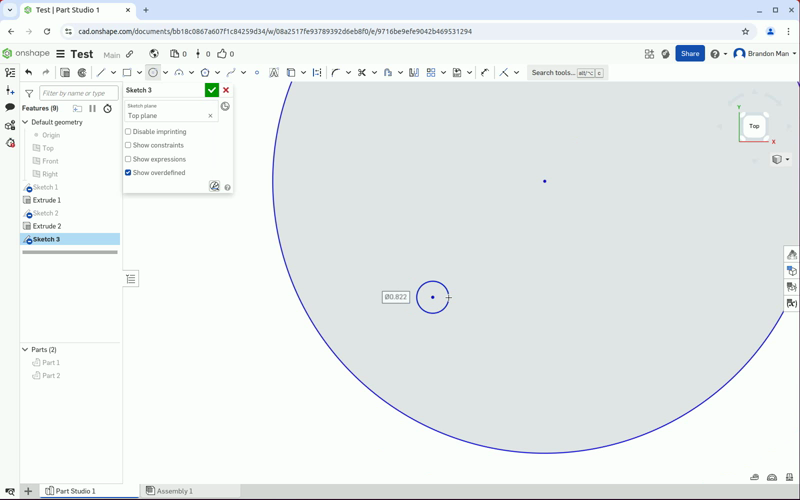
scroll(-6)
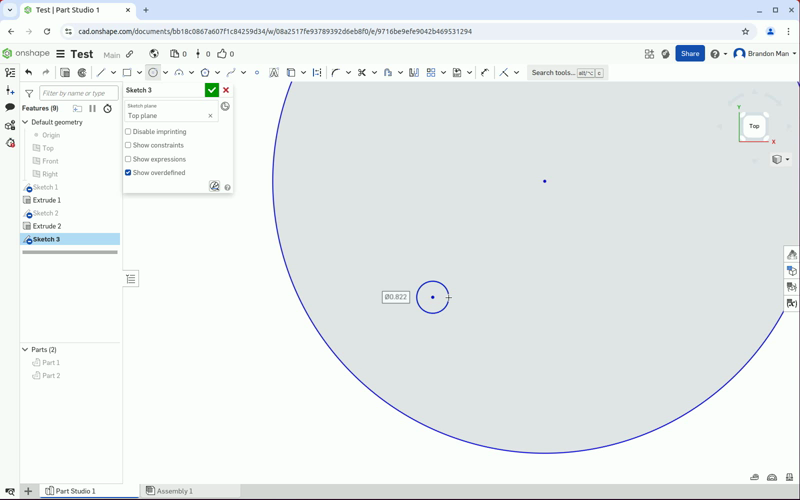
scroll(-6)
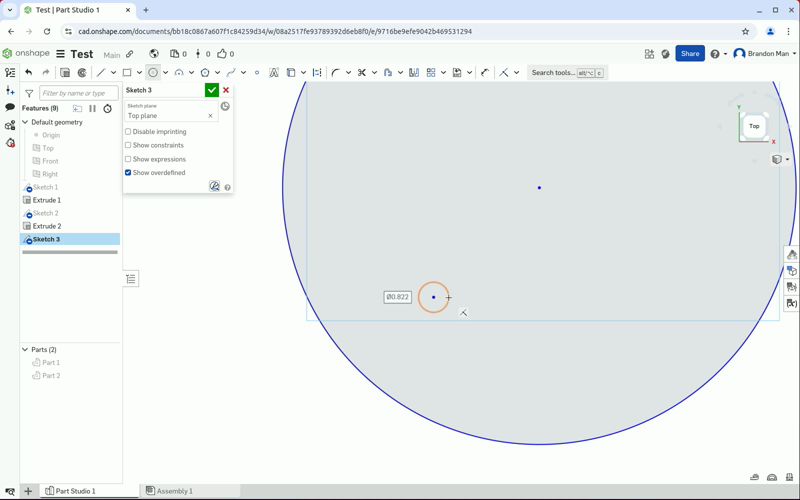
scroll(-6)
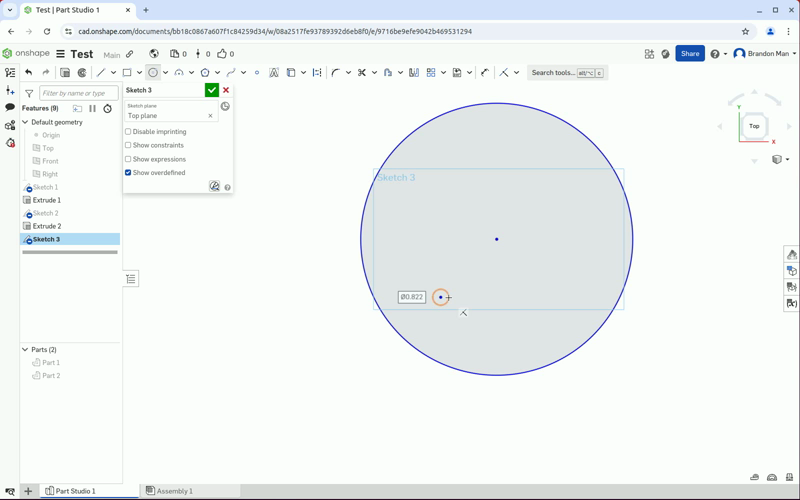
scroll(-6)
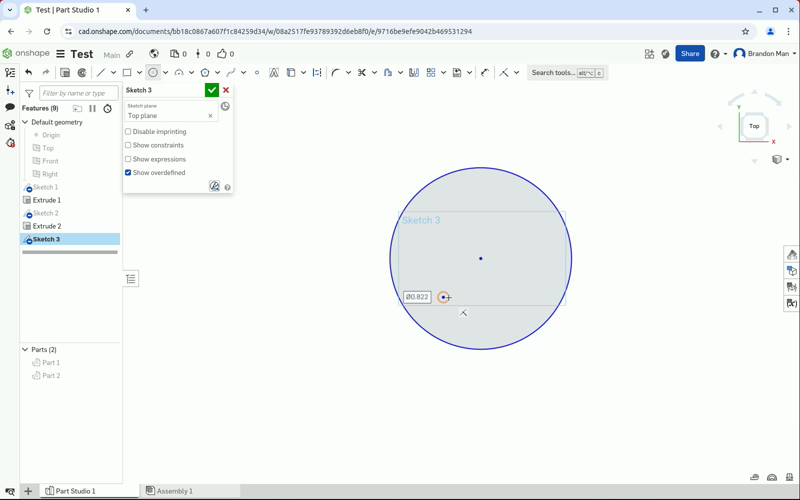
scroll(-6)
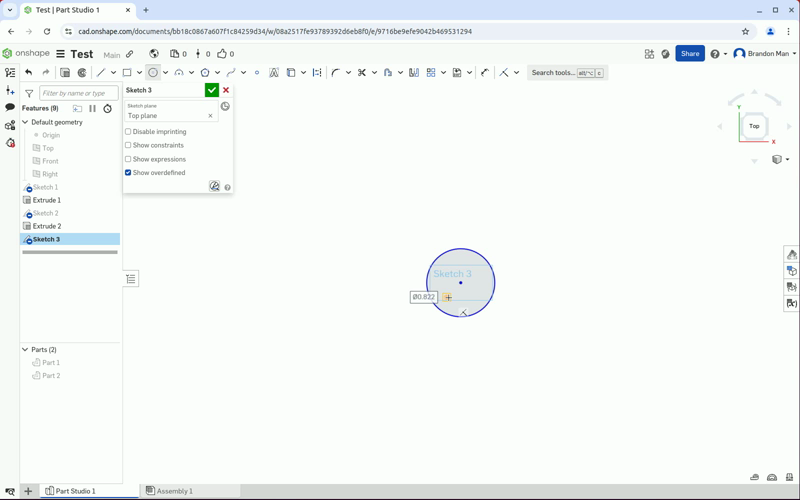
key(esc)
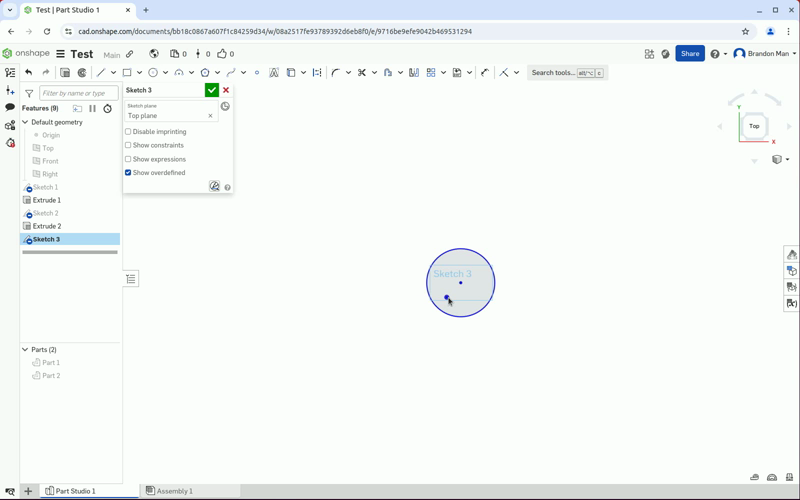
key(c)
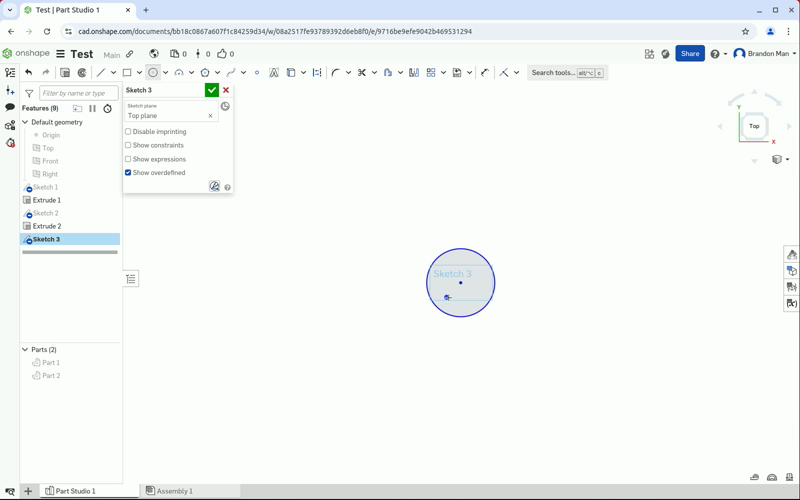
key_down(shift)
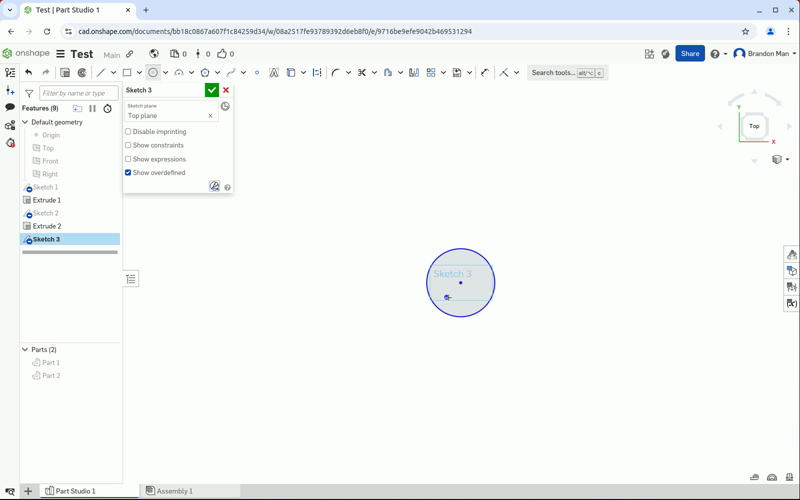
mouse_move(446, 268)
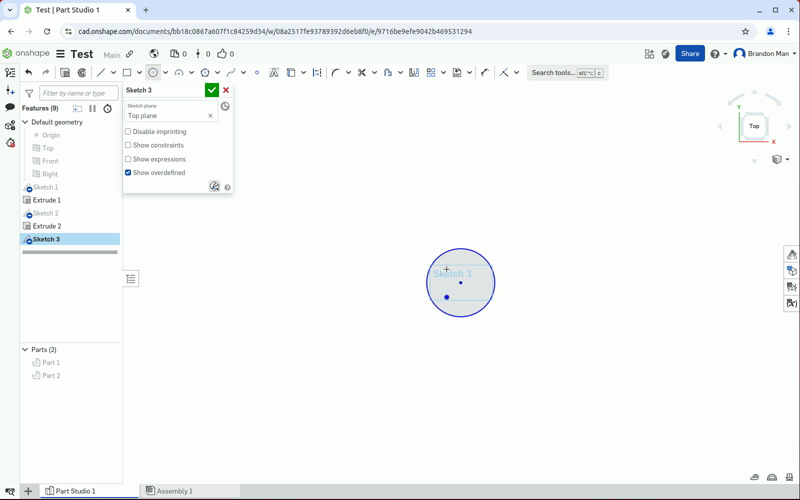
click(446, 268)
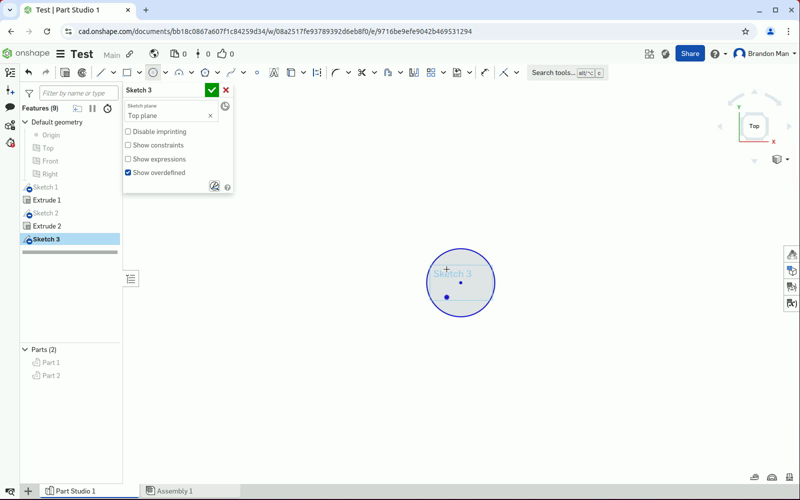
key_up(shift)
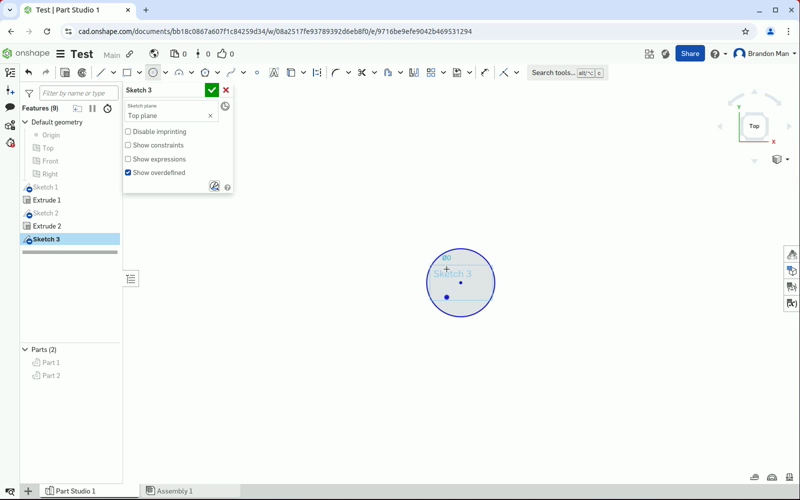
mouse_move(448, 268)
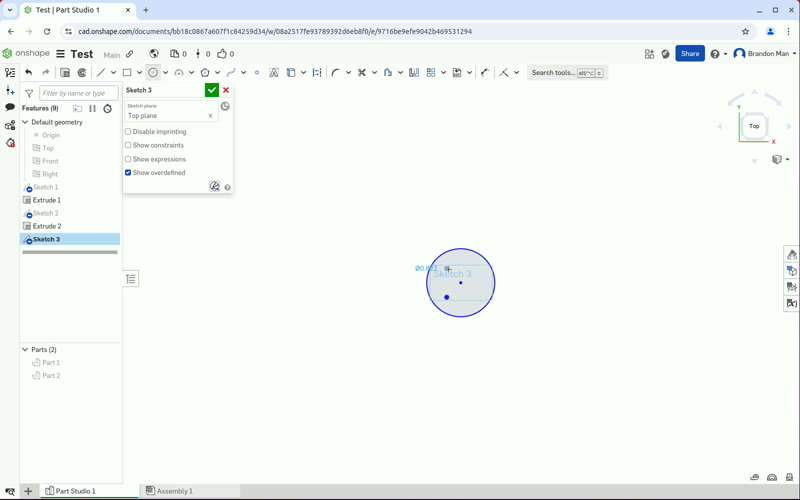
scroll(6)
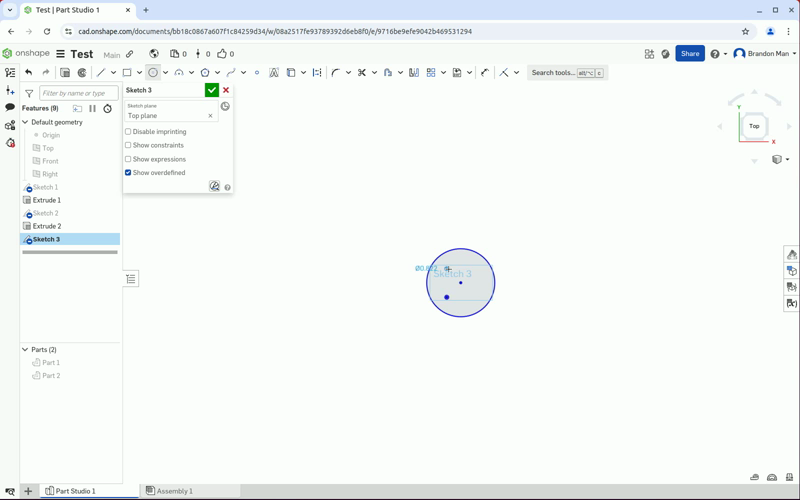
scroll(6)
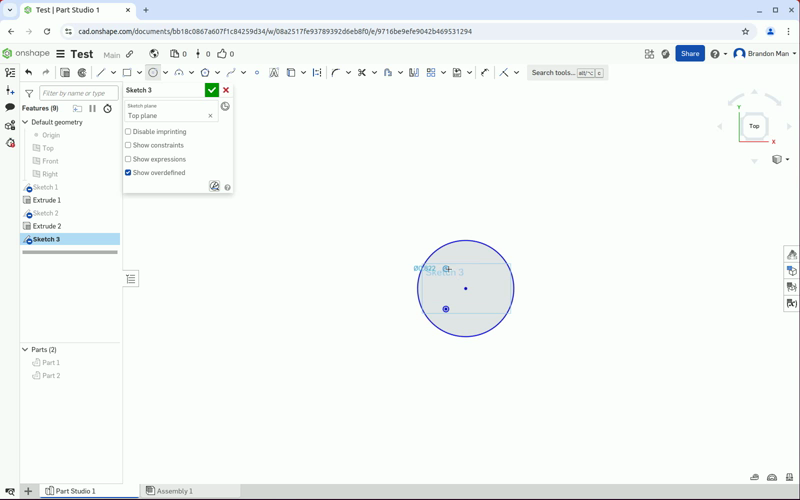
scroll(6)
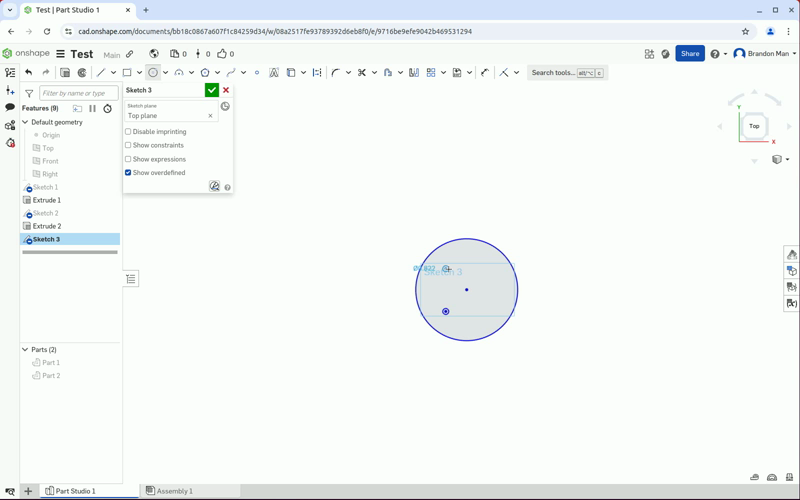
scroll(6)
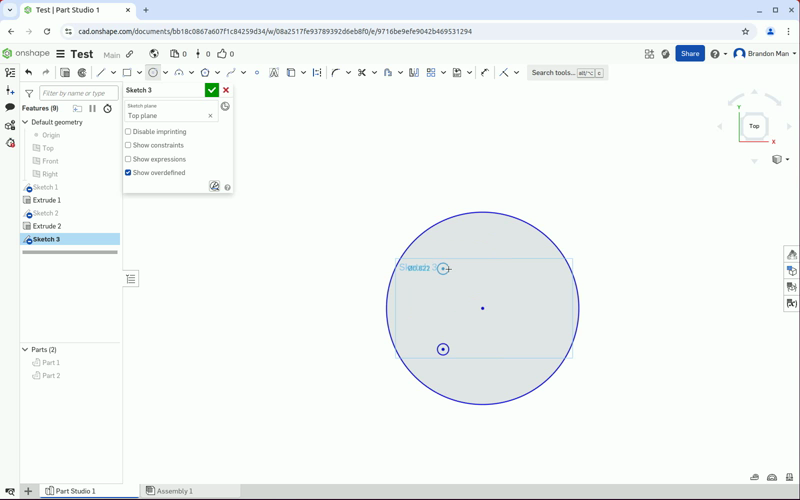
scroll(6)
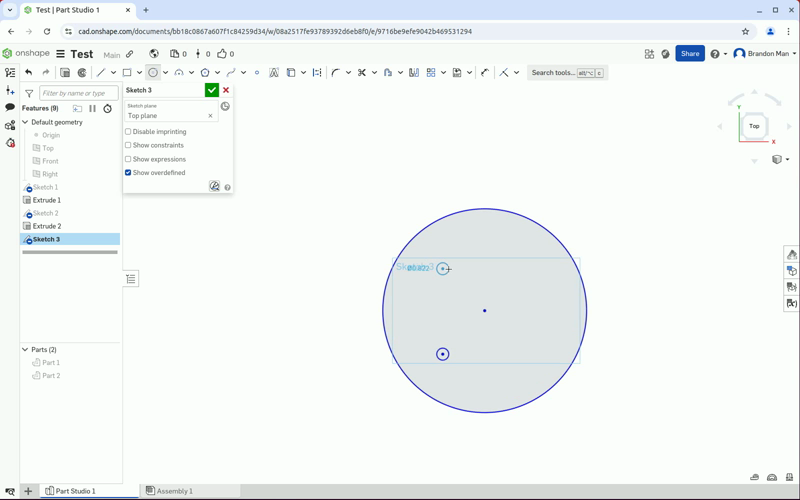
scroll(6)
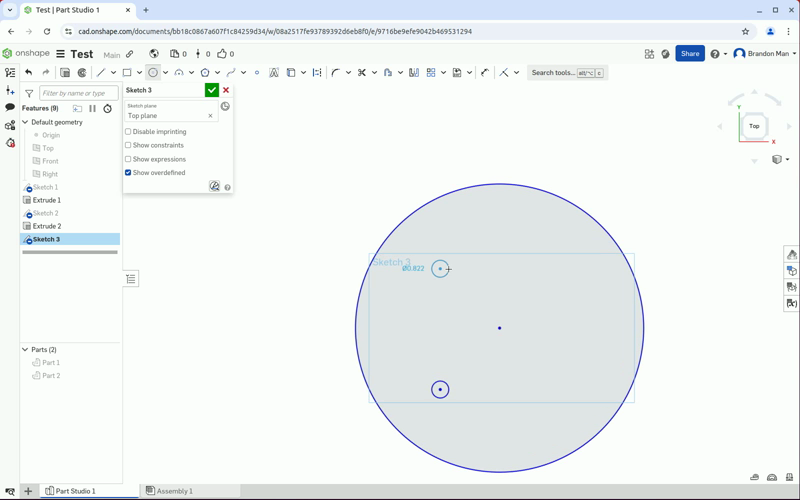
scroll(6)
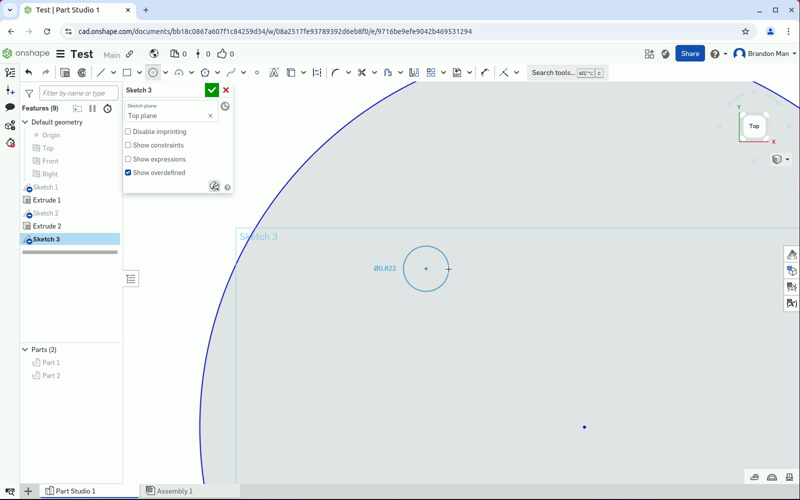
click(448, 268)
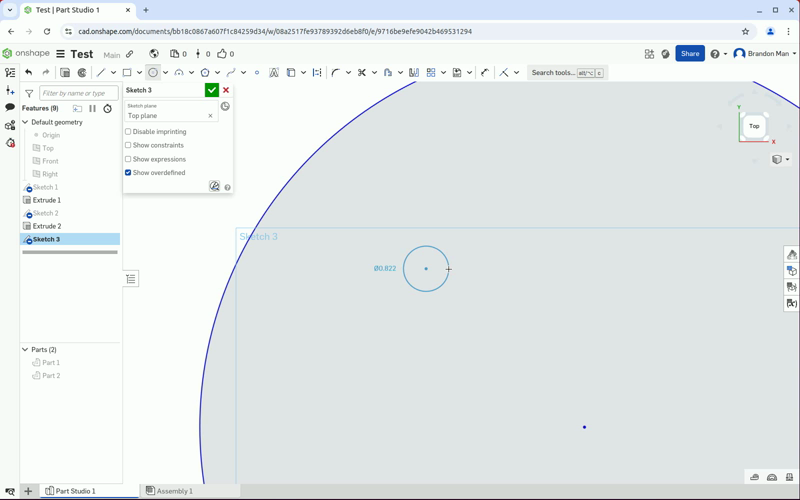
scroll(-6)
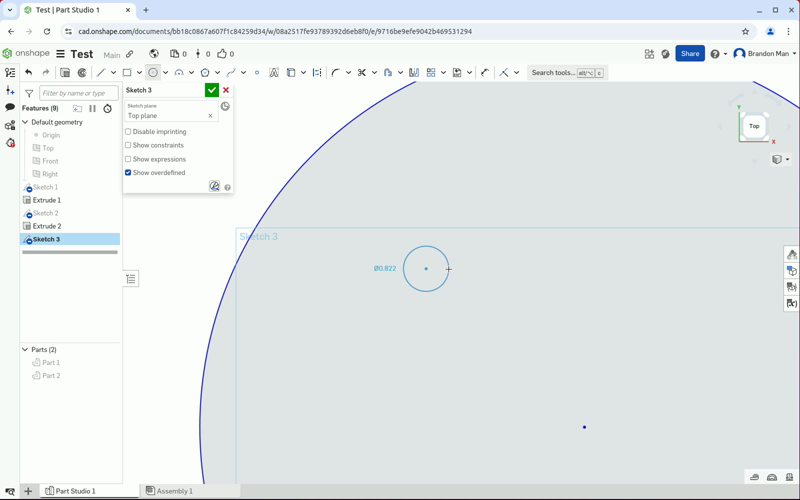
scroll(-6)
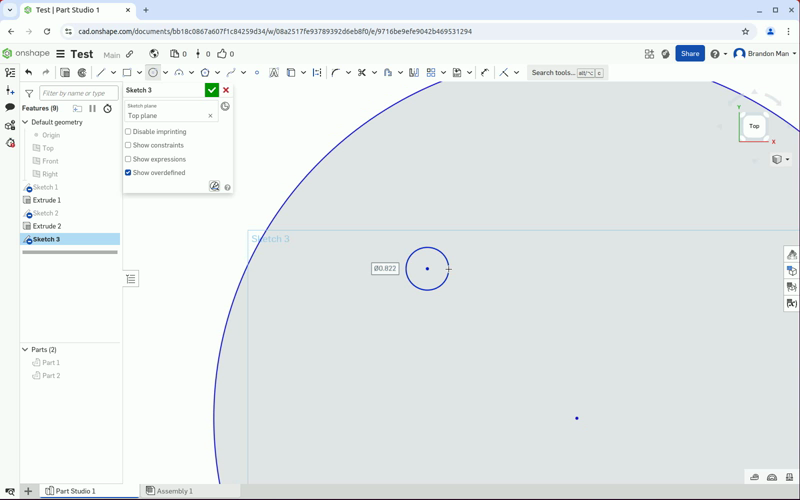
scroll(-6)
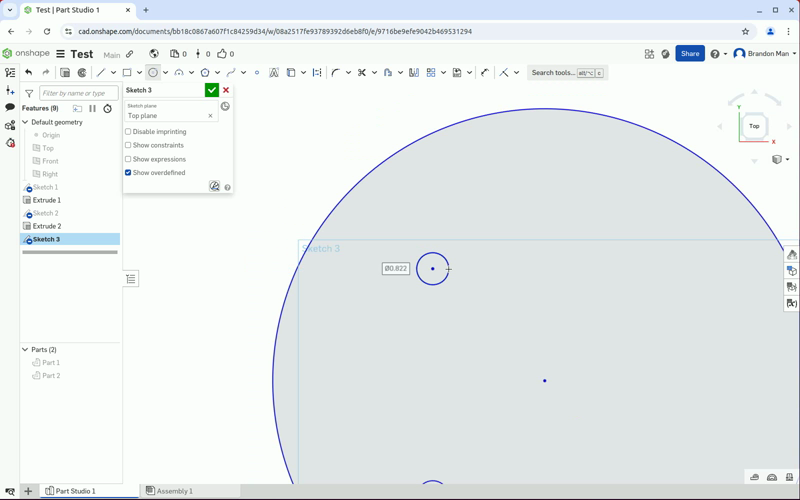
scroll(-6)
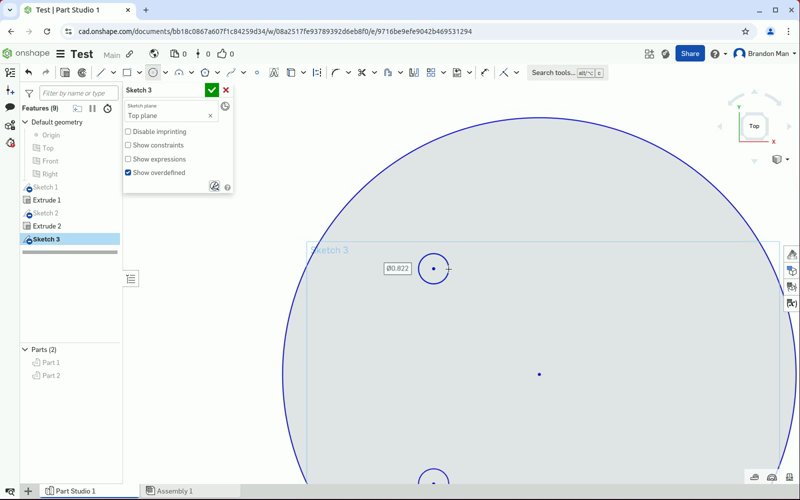
scroll(-6)
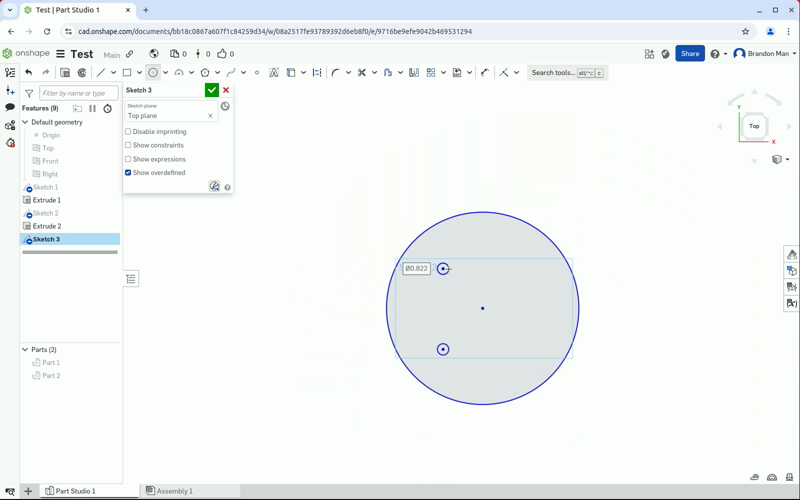
scroll(-6)
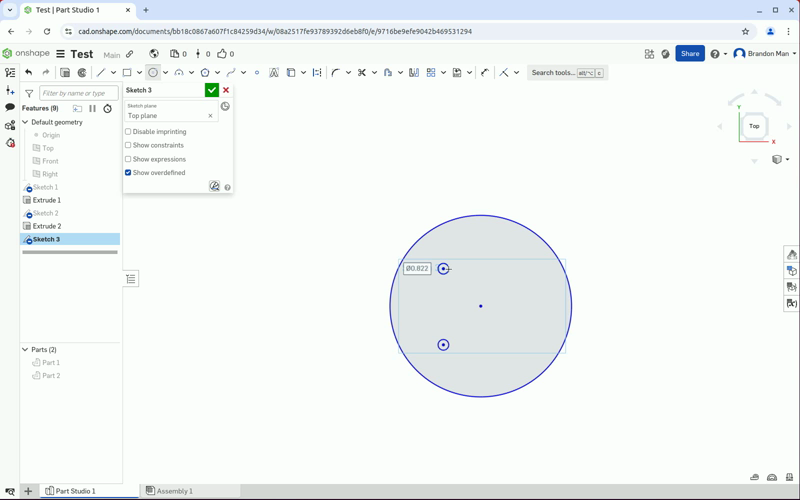
scroll(-6)
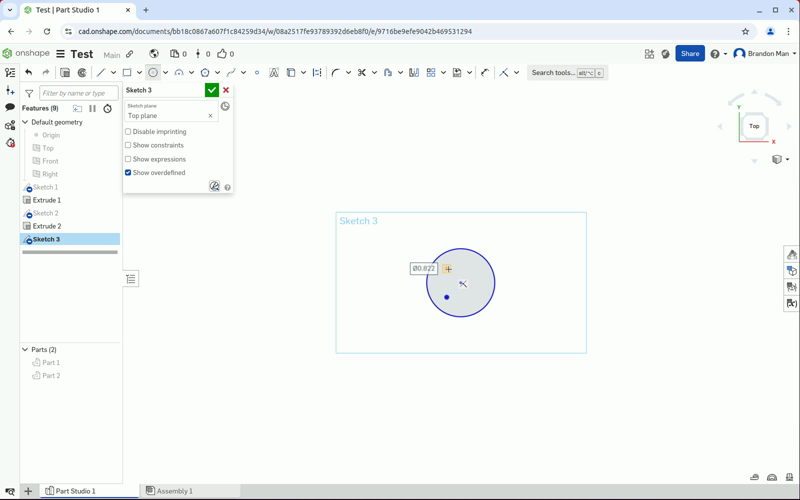
key(esc)
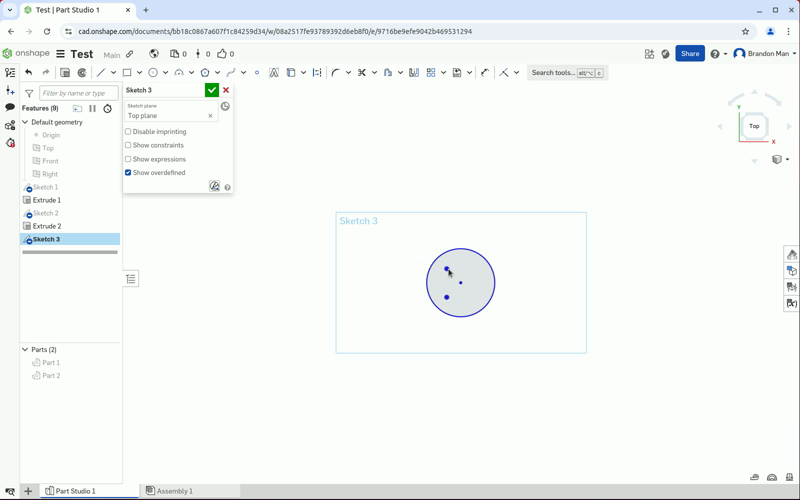
key(c)
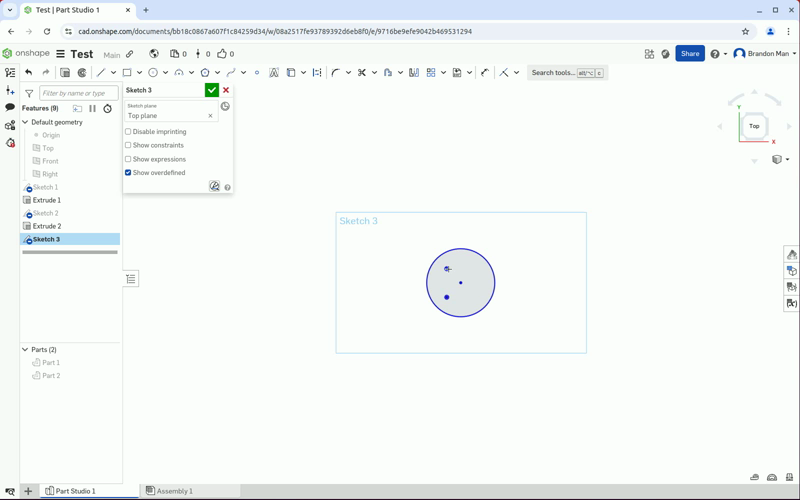
key_down(shift)
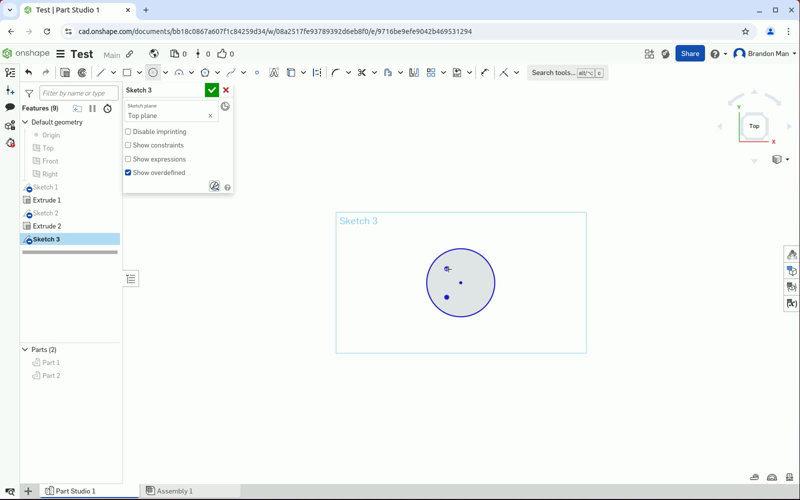
mouse_move(474, 297)
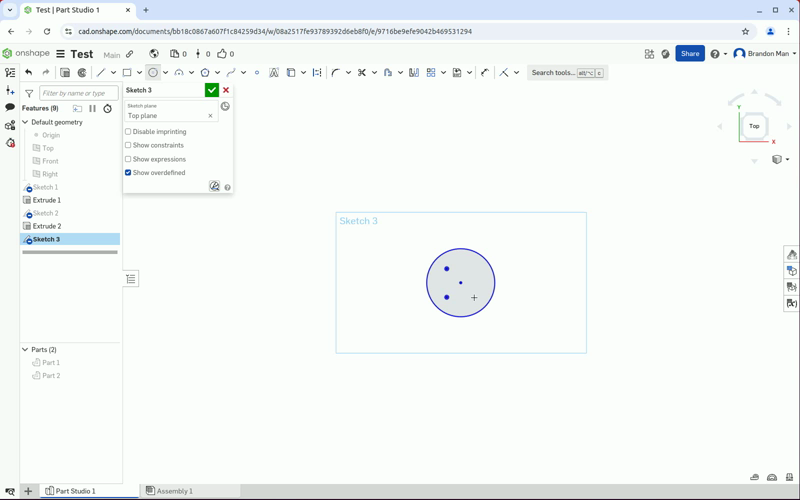
click(474, 297)
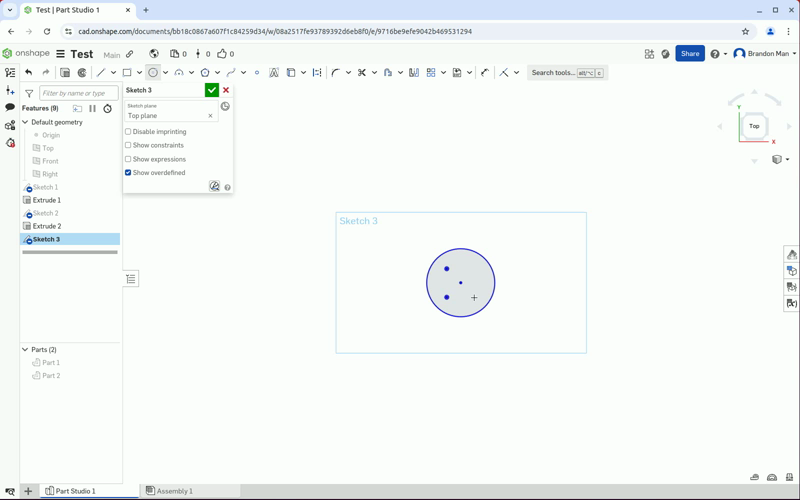
key_up(shift)
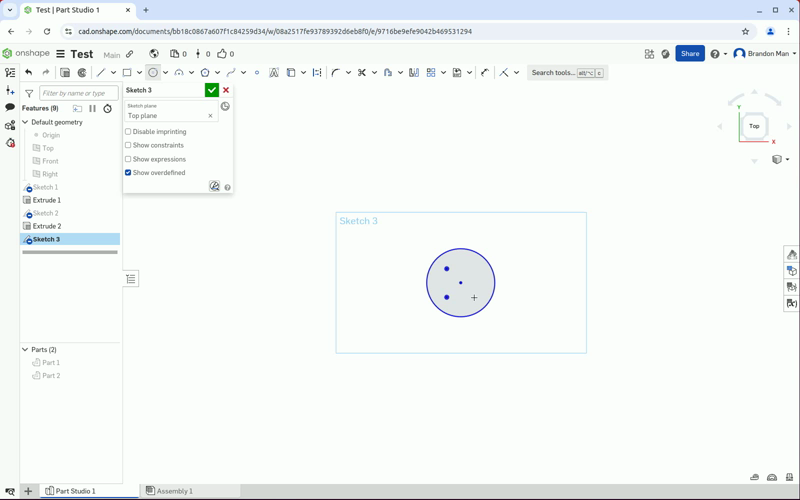
mouse_move(476, 297)
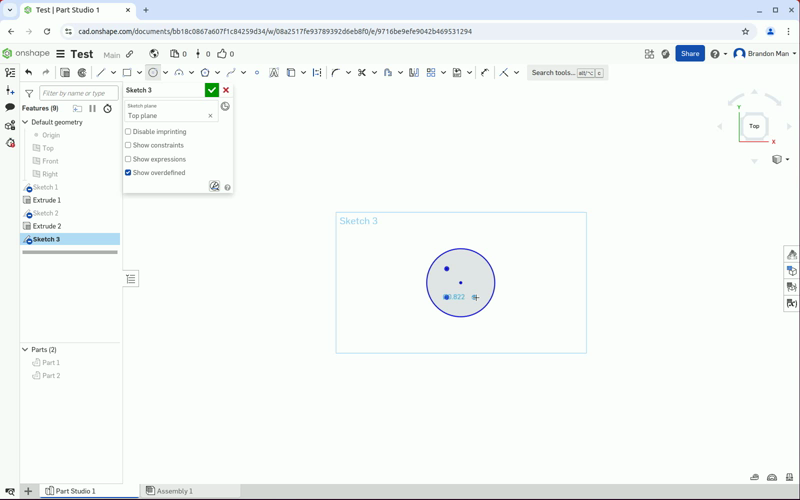
scroll(6)
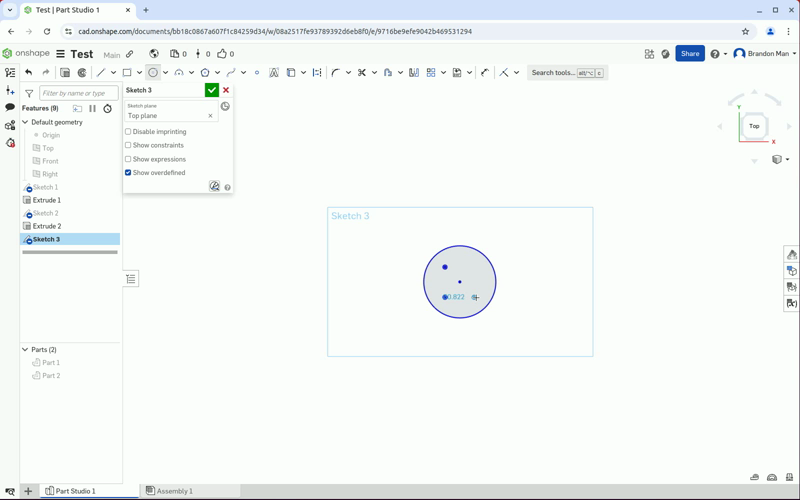
scroll(6)
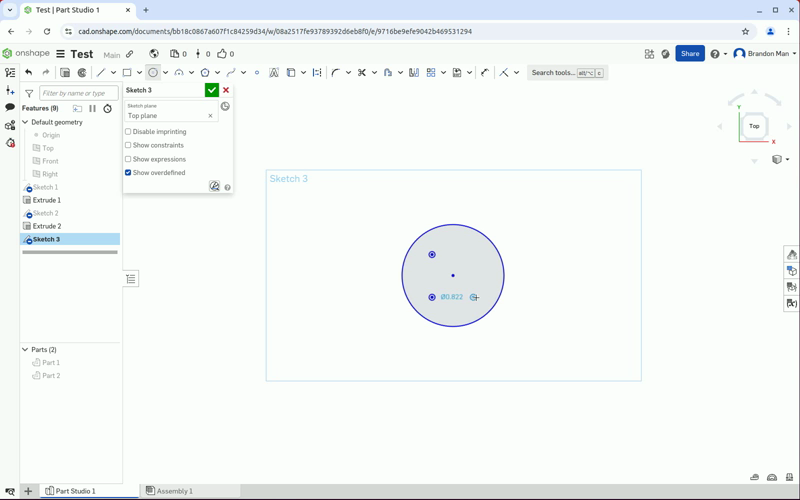
scroll(6)
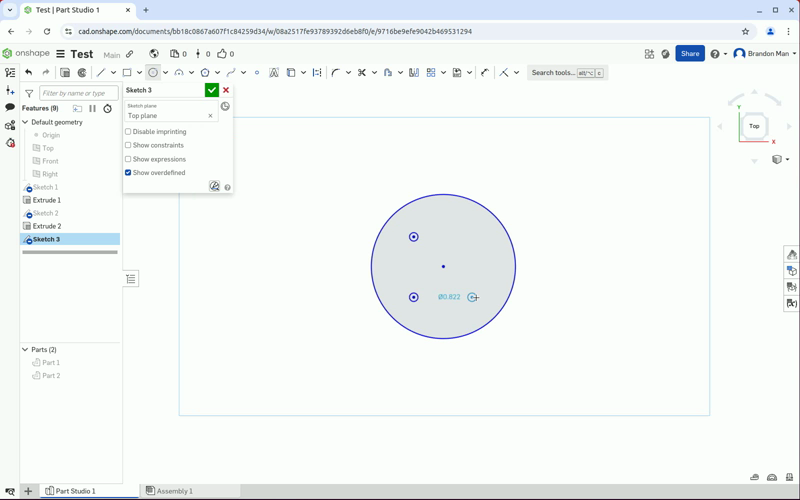
scroll(6)
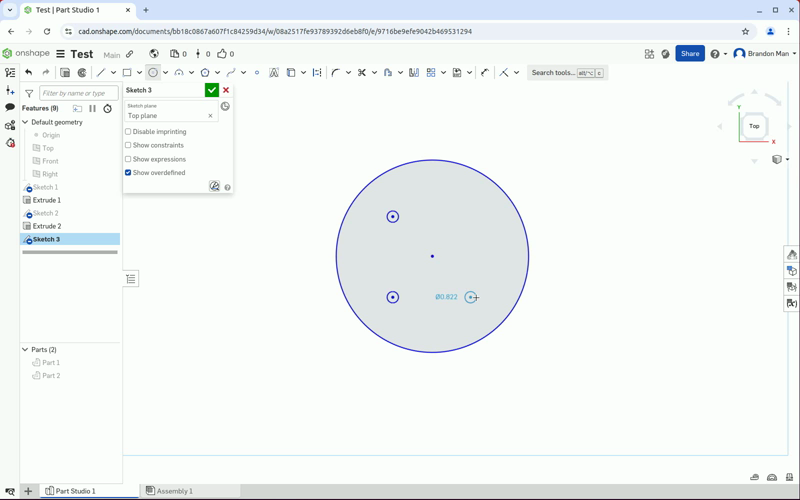
scroll(6)
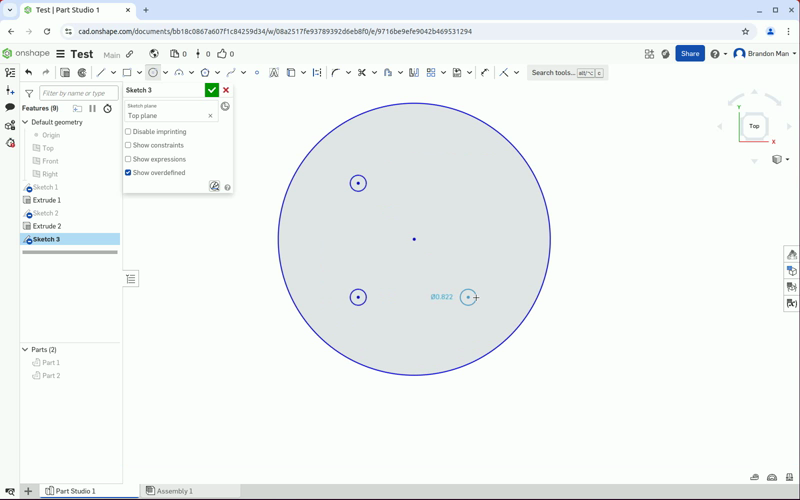
scroll(6)
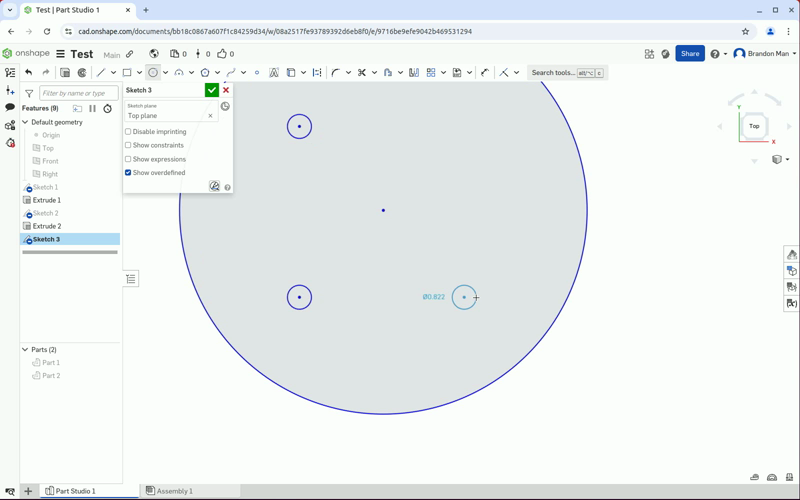
scroll(6)
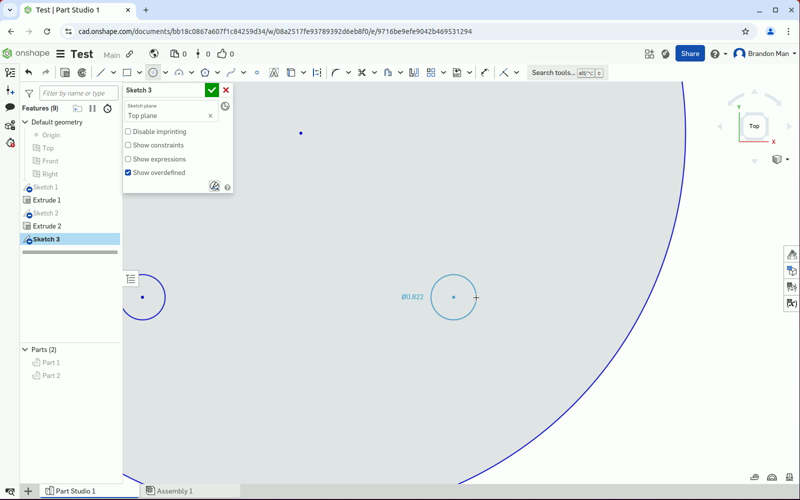
click(476, 297)
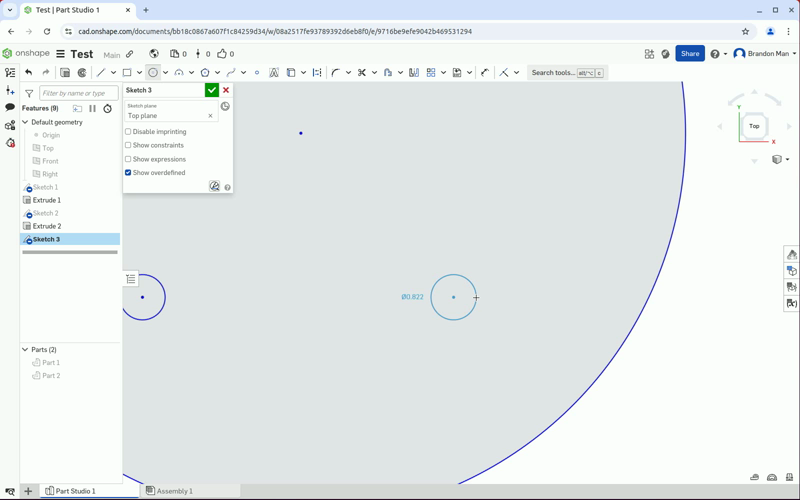
scroll(-6)
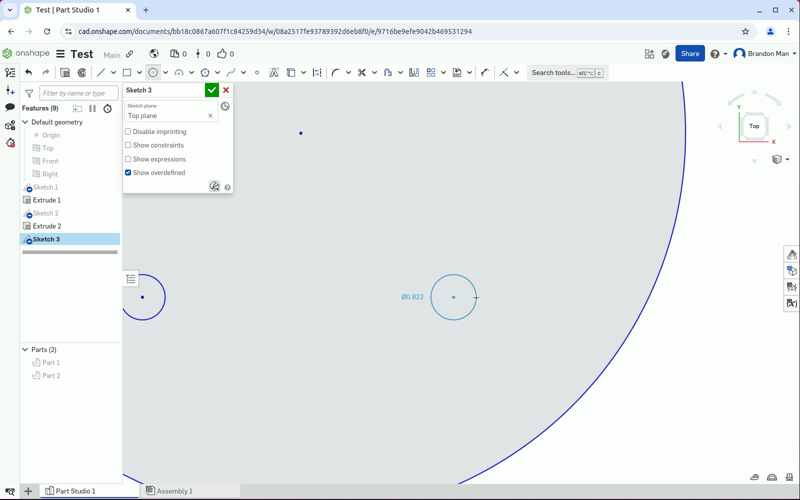
scroll(-6)
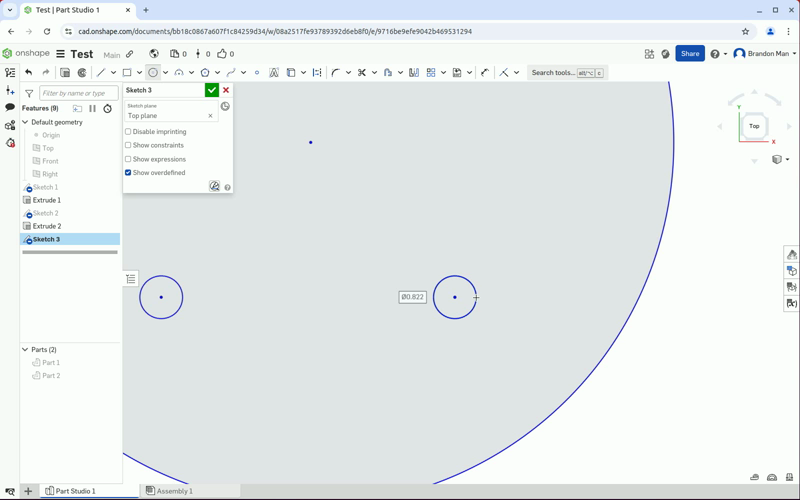
scroll(-6)
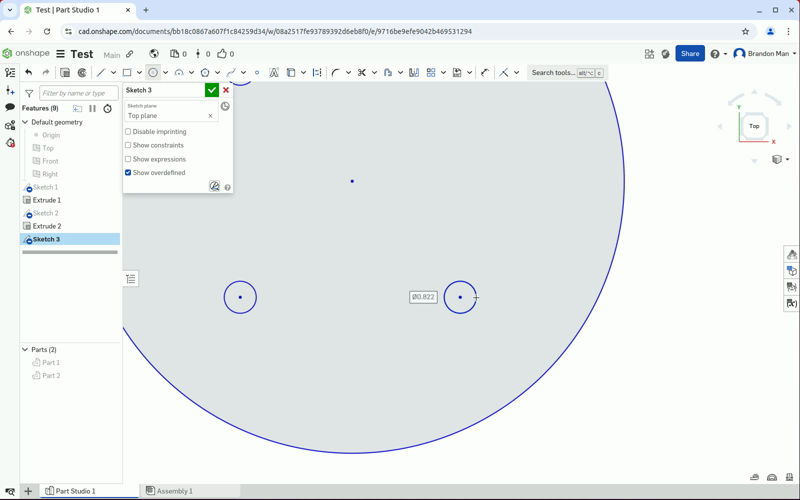
scroll(-6)
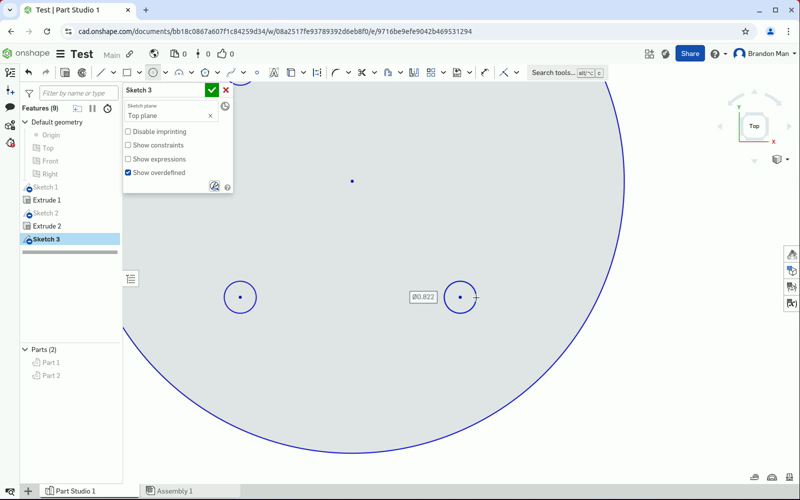
scroll(-6)
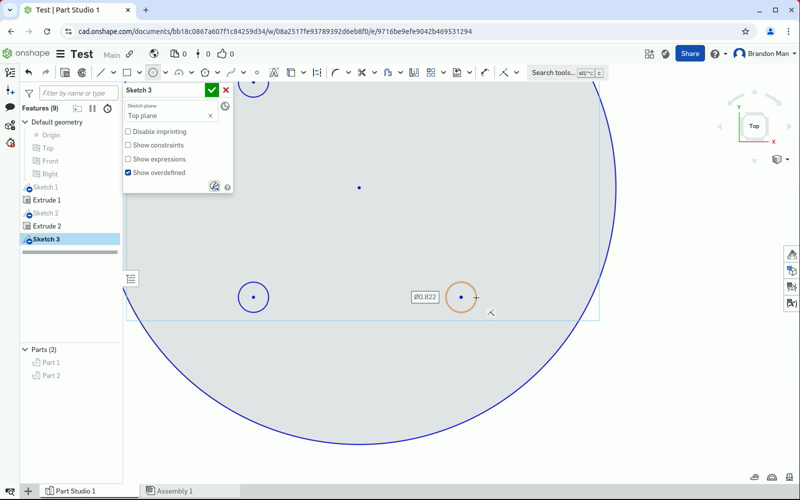
scroll(-6)
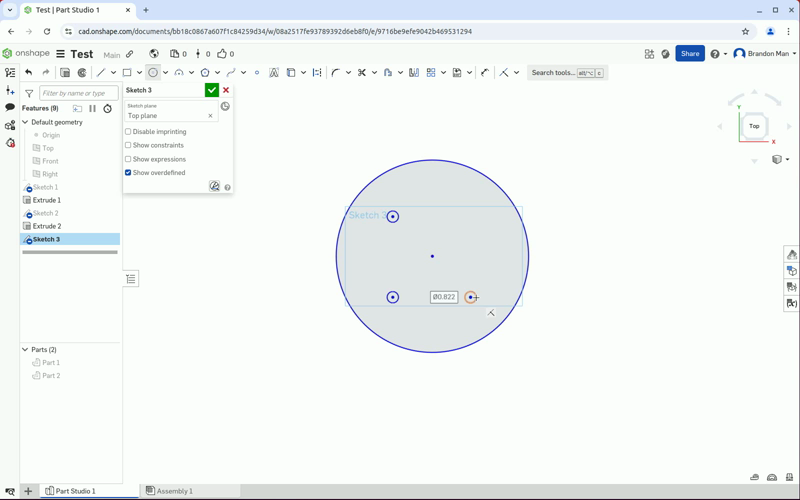
scroll(-6)
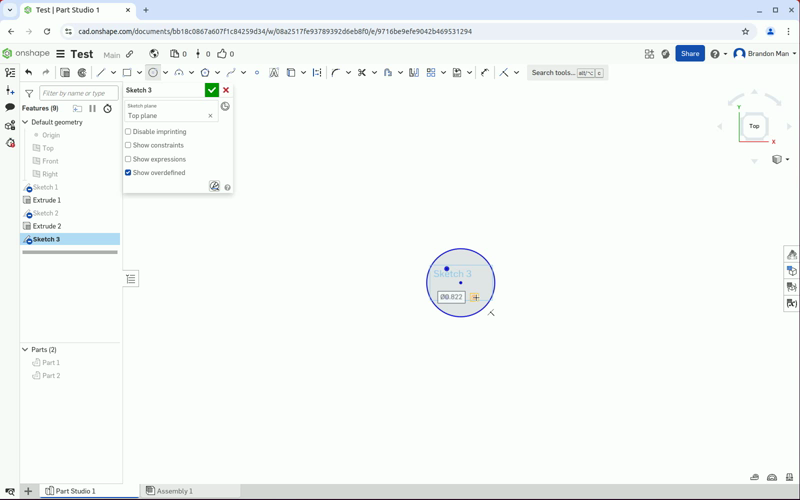
key(esc)
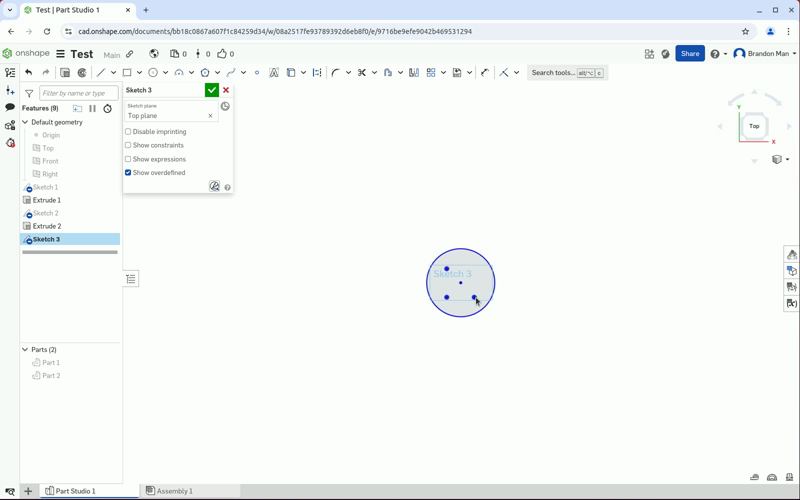
key(c)
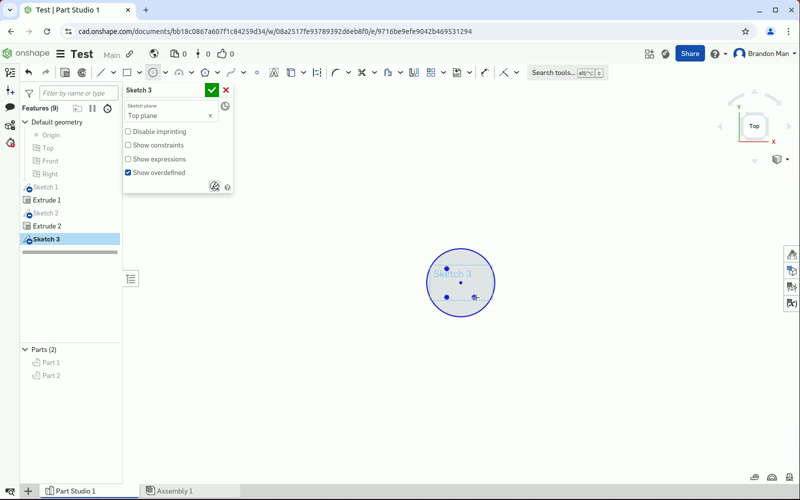
key_down(shift)
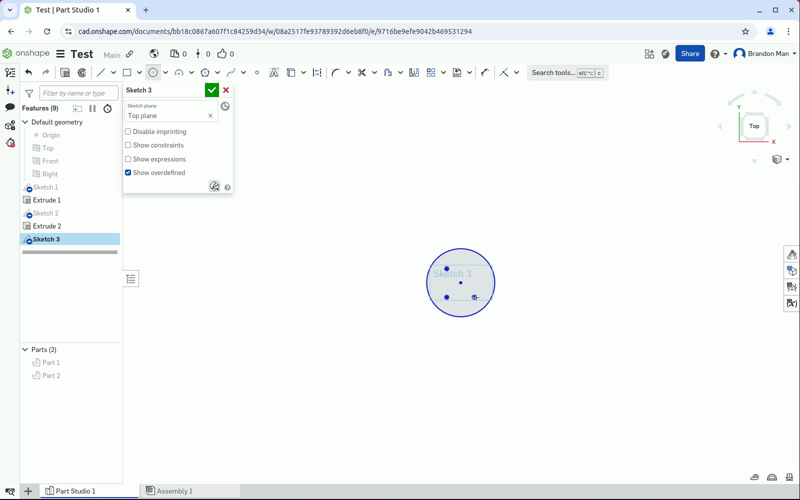
mouse_move(474, 268)
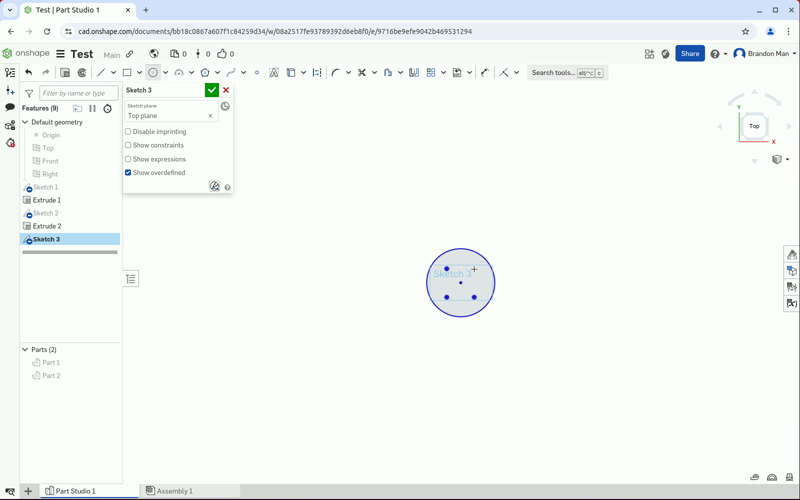
click(474, 268)
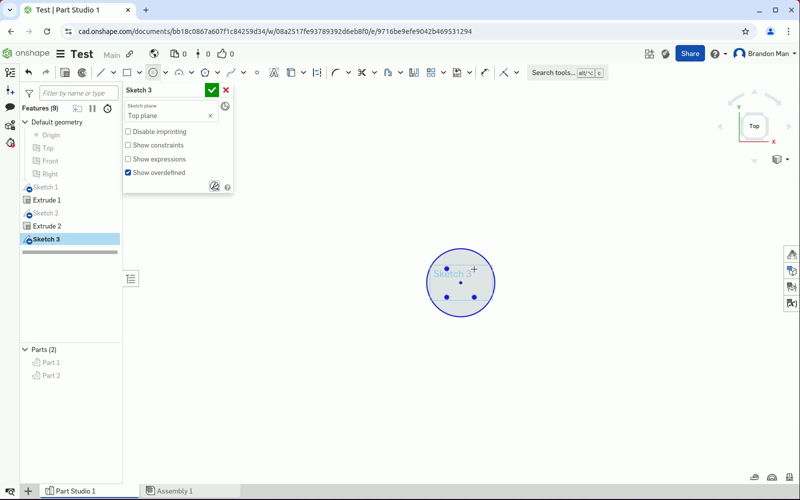
key_up(shift)
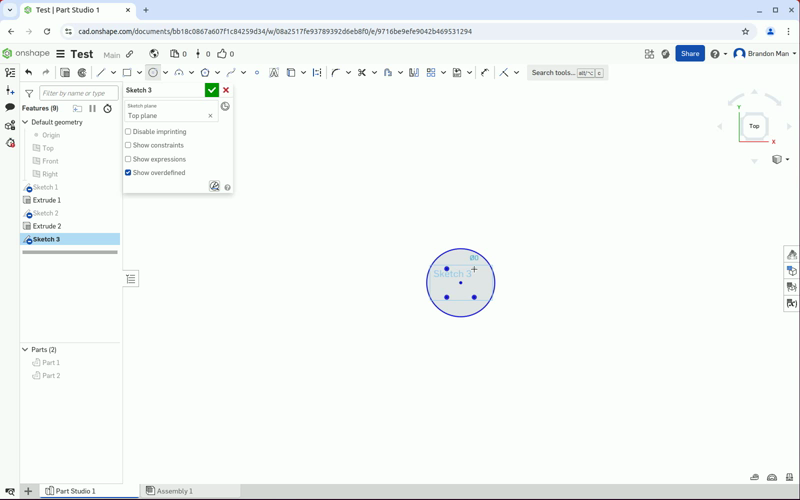
mouse_move(476, 268)
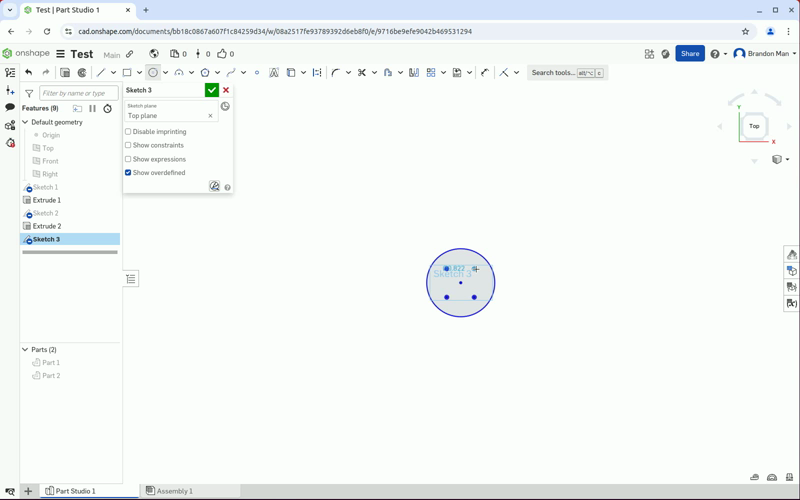
scroll(6)
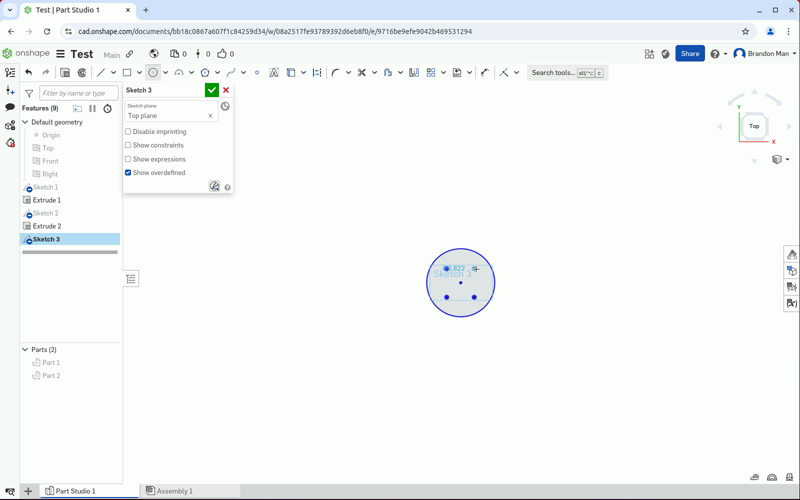
scroll(6)
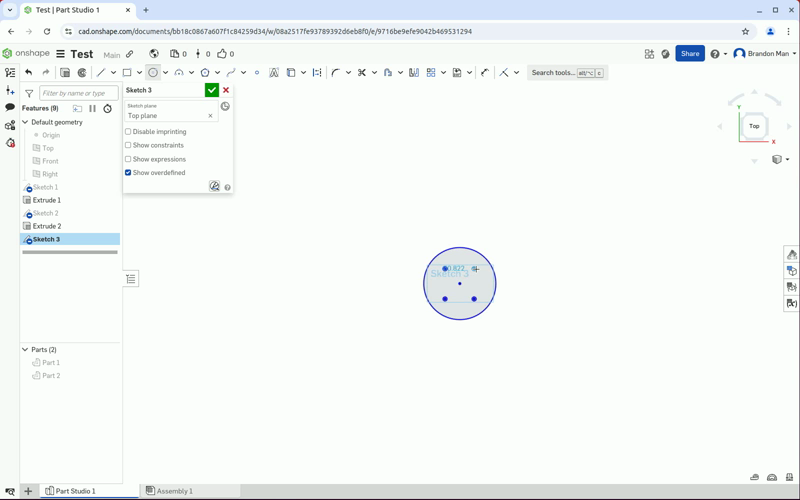
scroll(6)
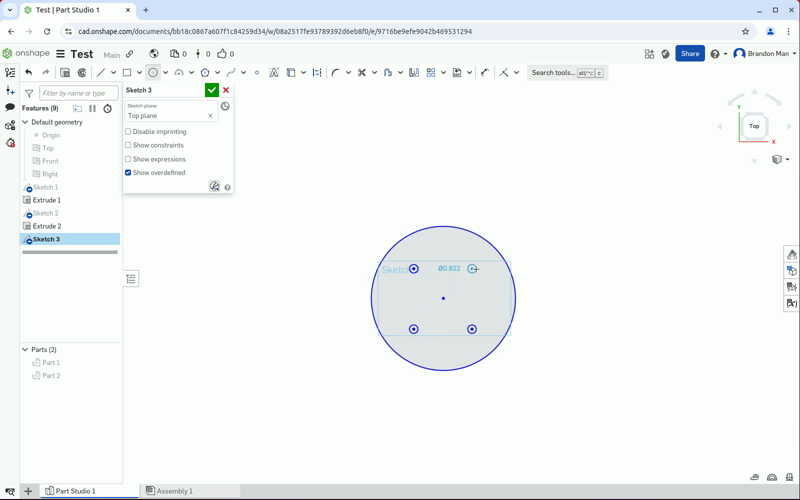
scroll(6)
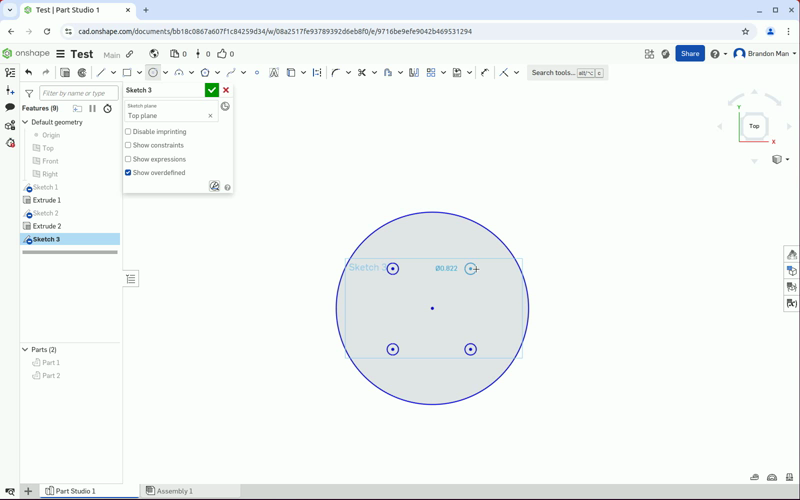
scroll(6)
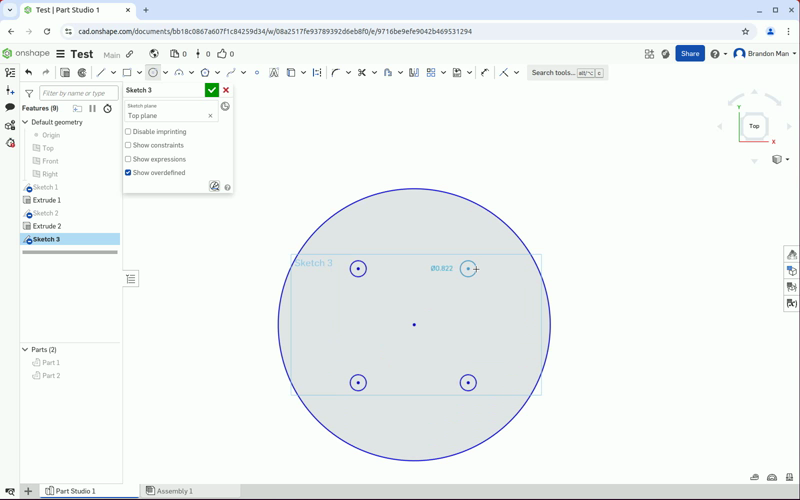
scroll(6)
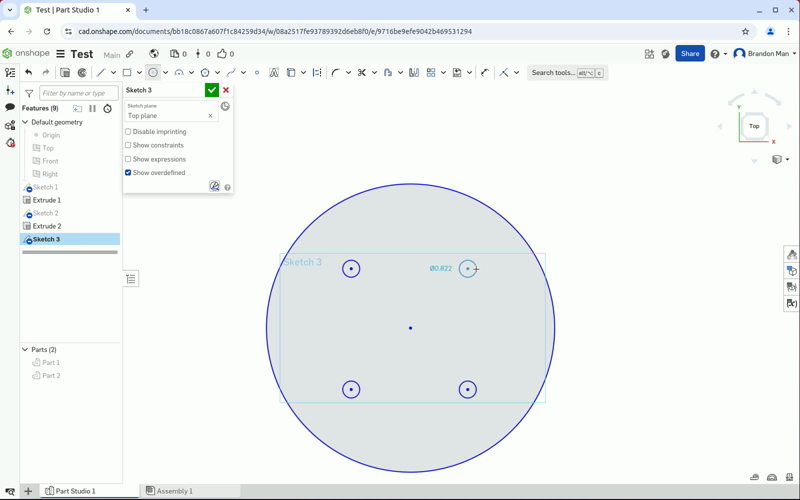
scroll(6)
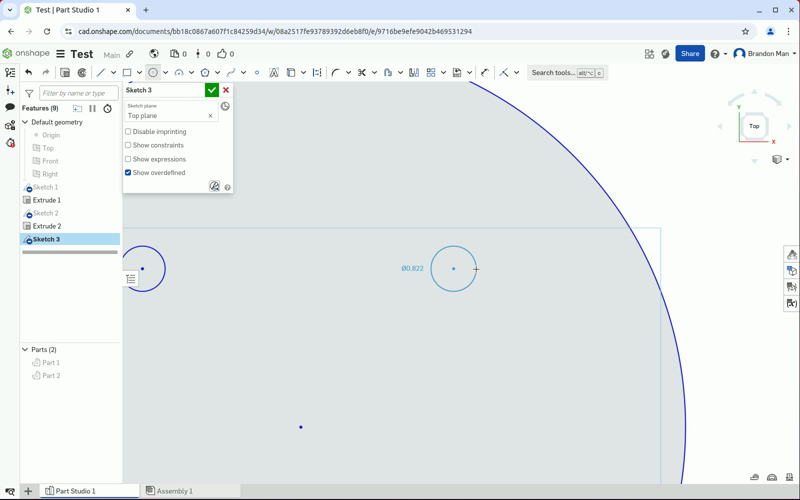
click(476, 268)
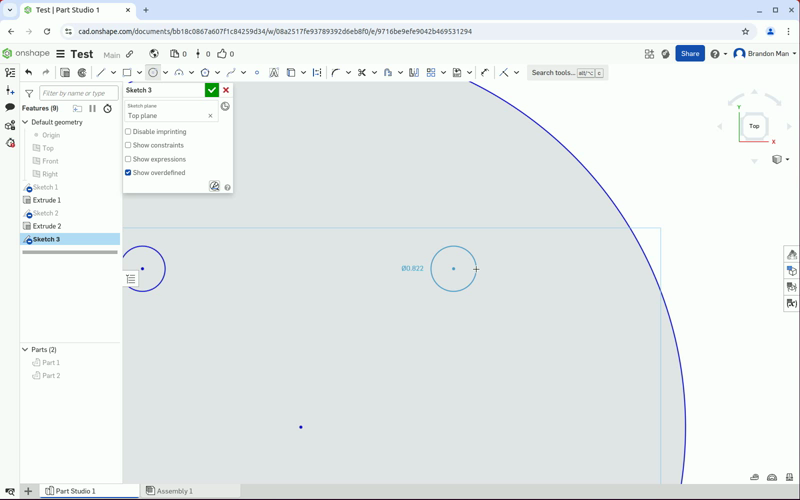
scroll(-6)
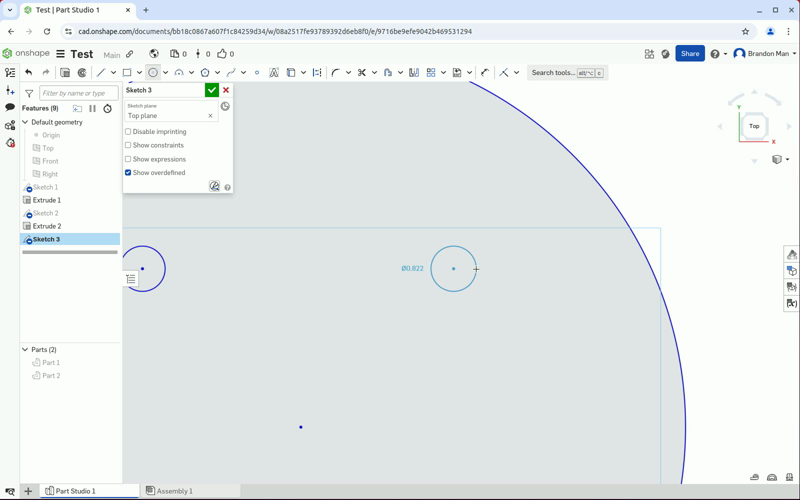
scroll(-6)
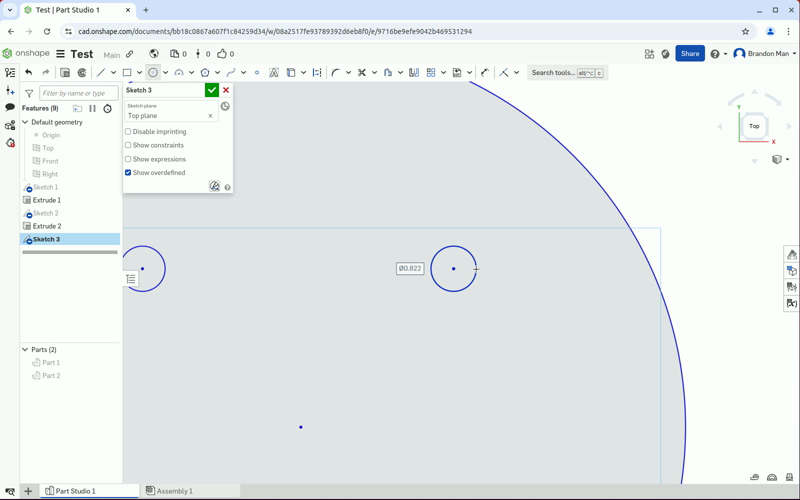
scroll(-6)
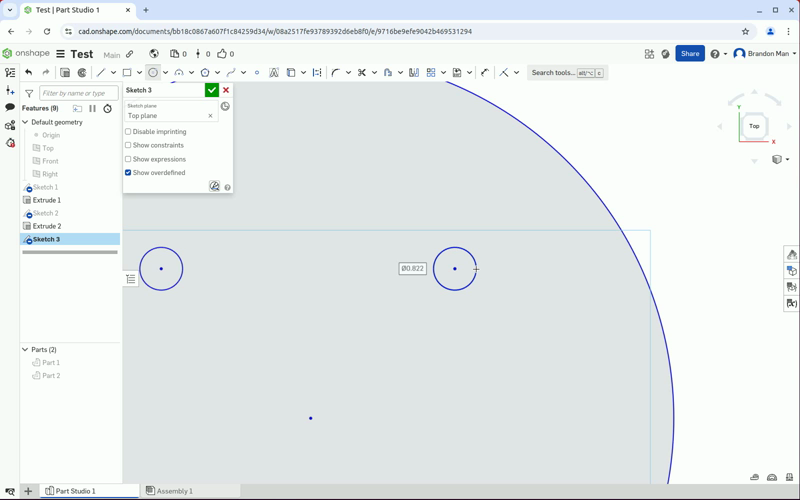
scroll(-6)
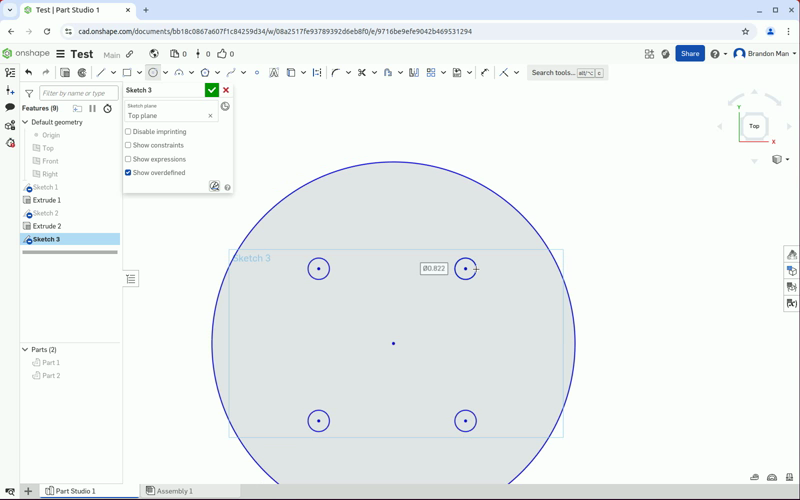
scroll(-6)
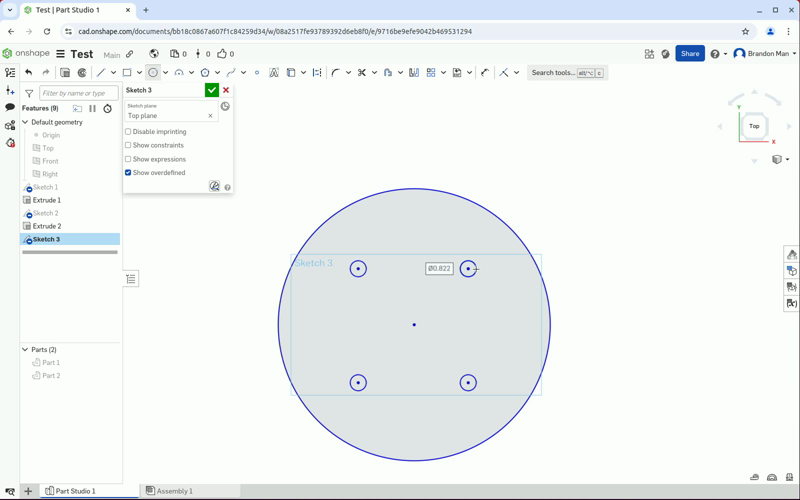
scroll(-6)
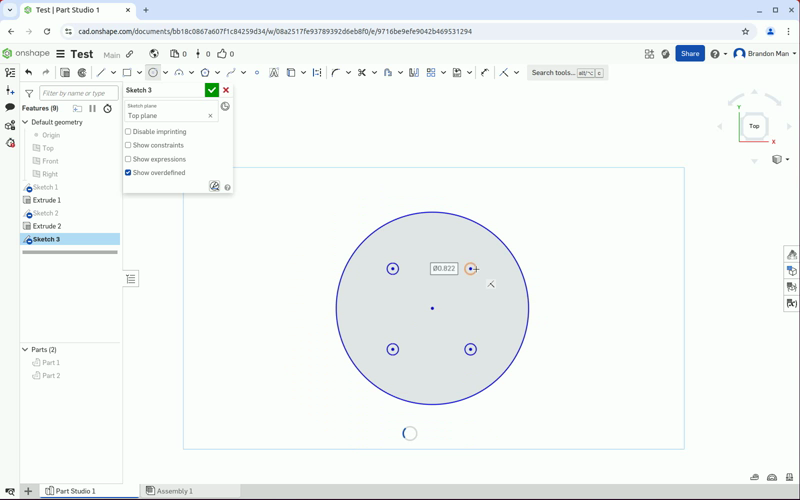
scroll(-6)
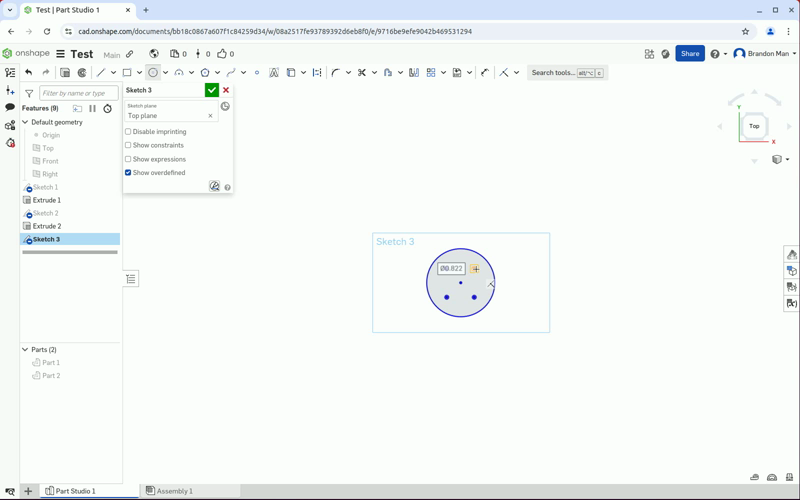
key(esc)
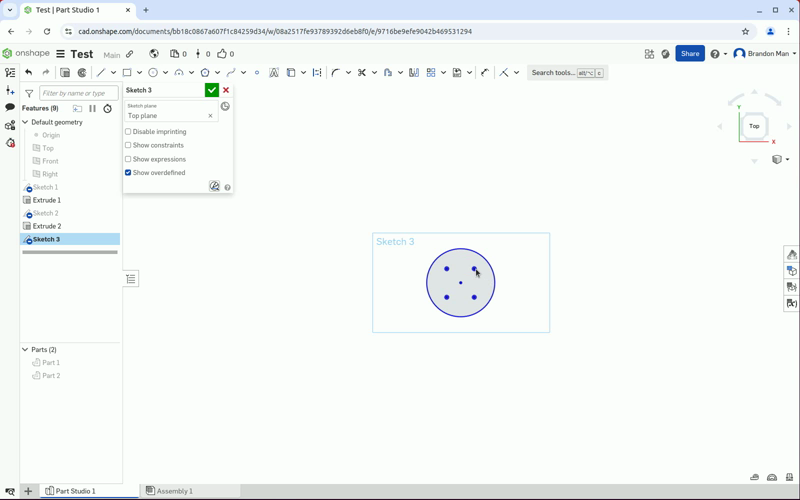
mouse_move(486, 300)
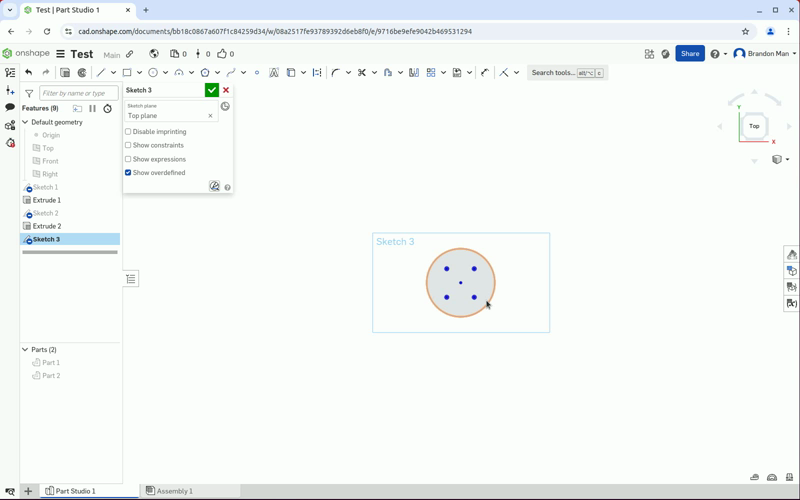
click(486, 300)
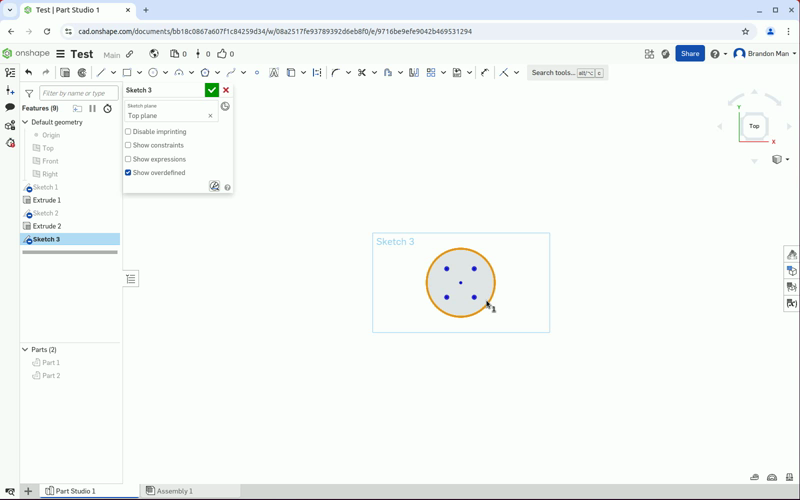
mouse_move(73, 352)
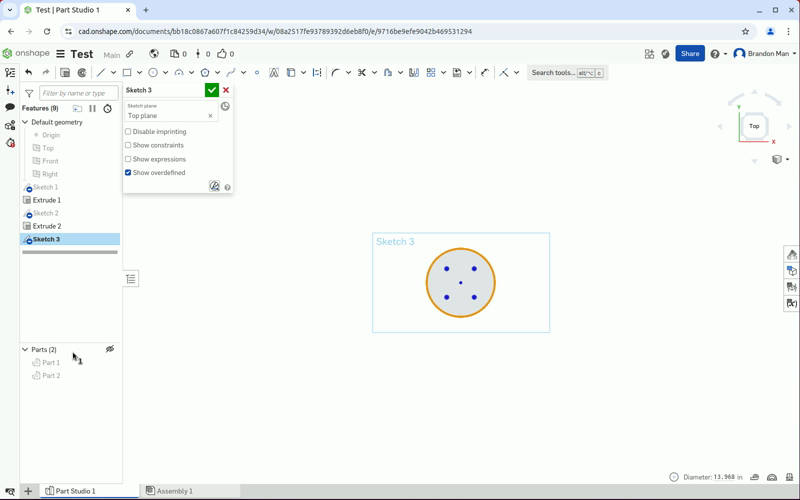
key(shift+y)
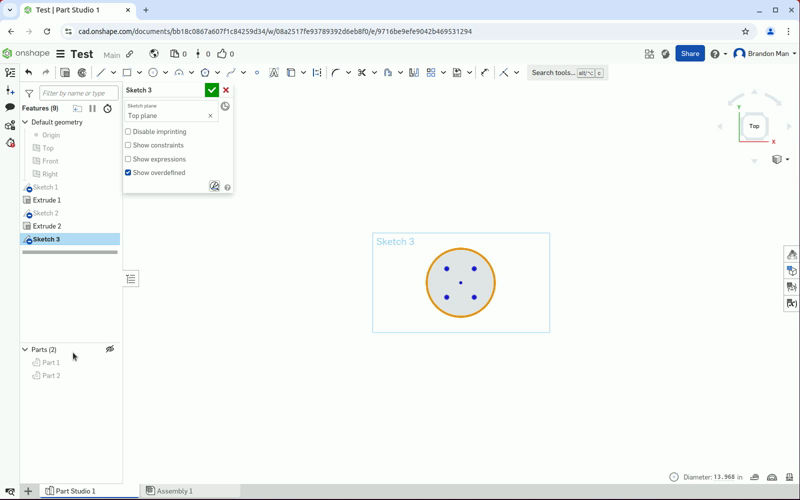
key(shift+e)
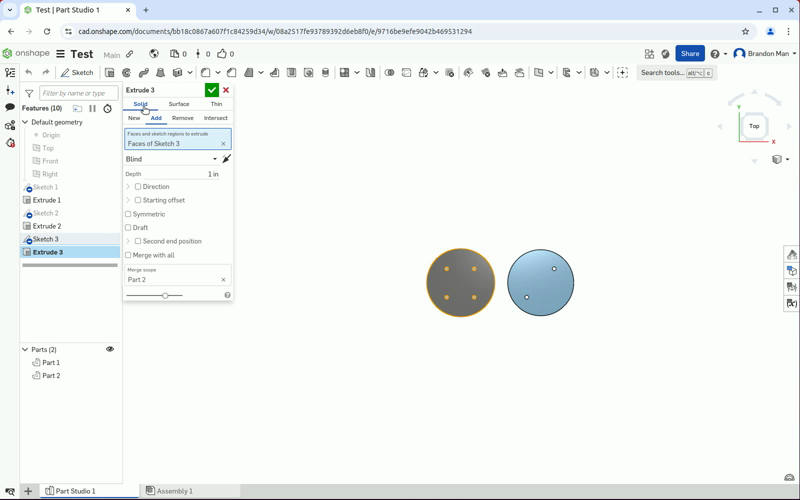
mouse_move(143, 106)
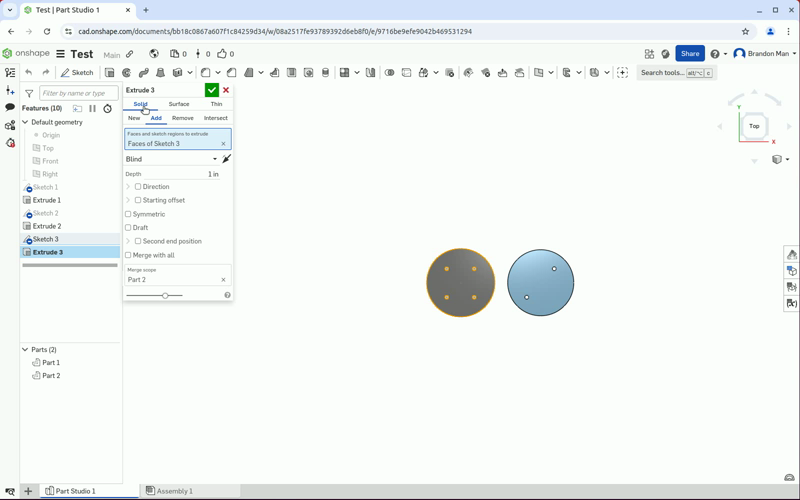
click(143, 106)
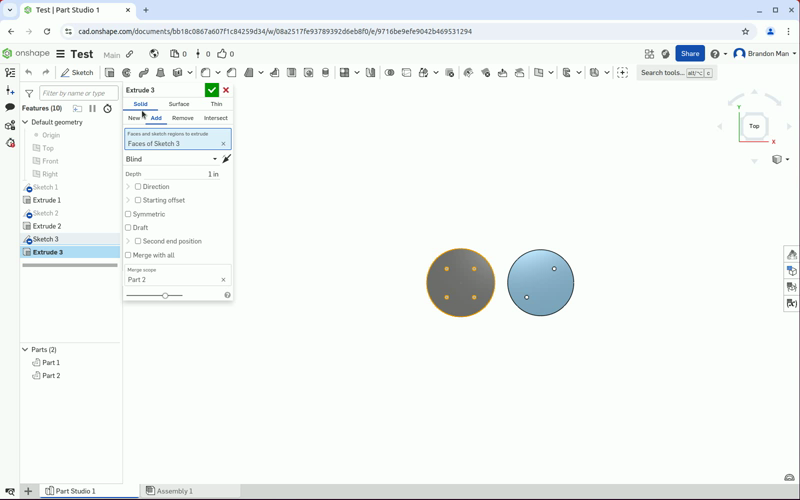
mouse_move(137, 120)
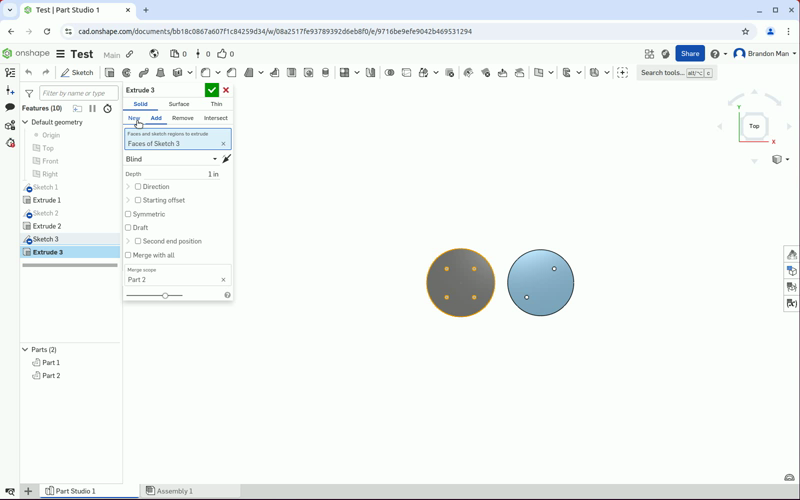
click(137, 120)
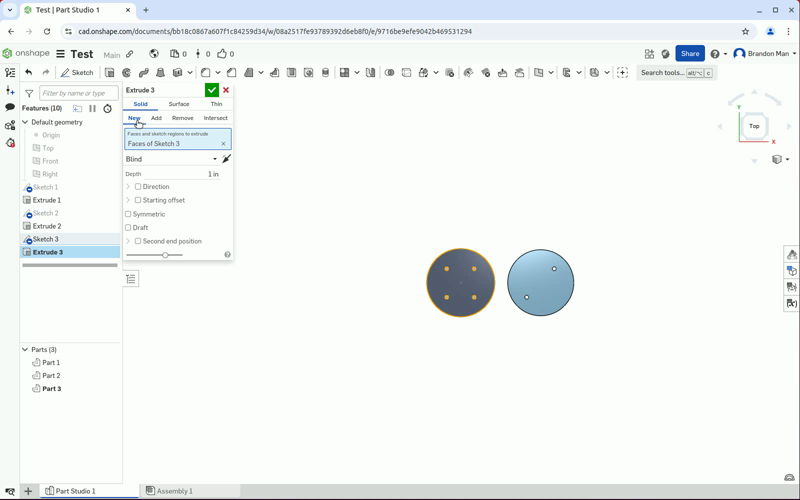
key(tab, 4)
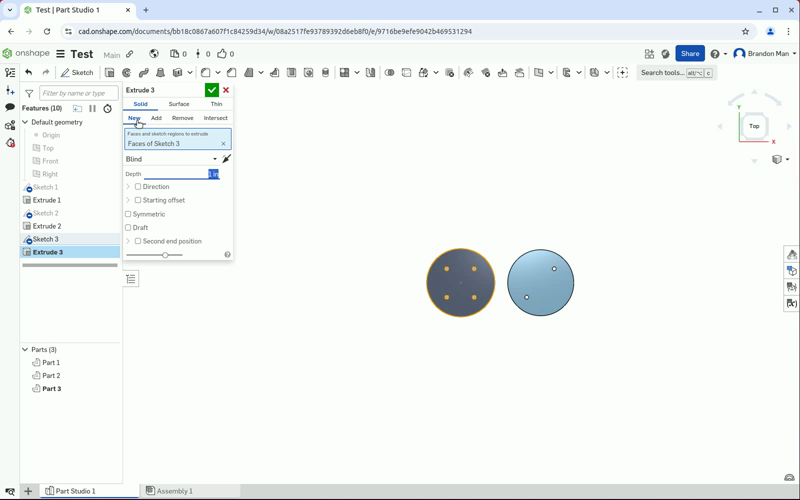
text(0.481)
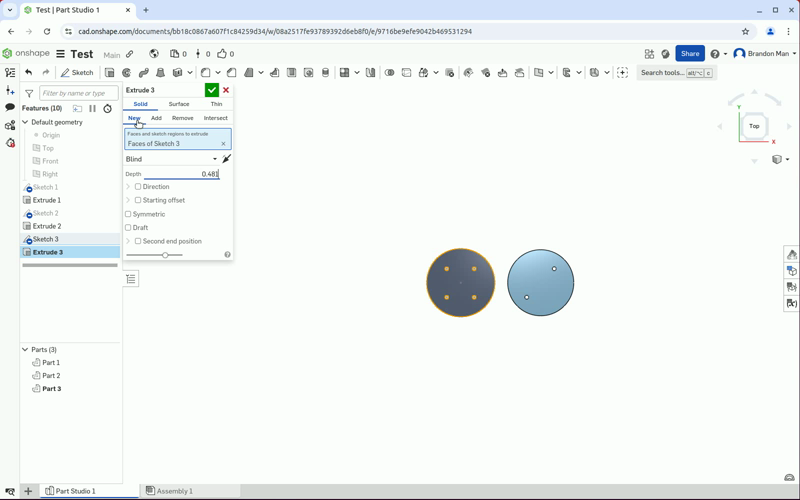
key(enter)
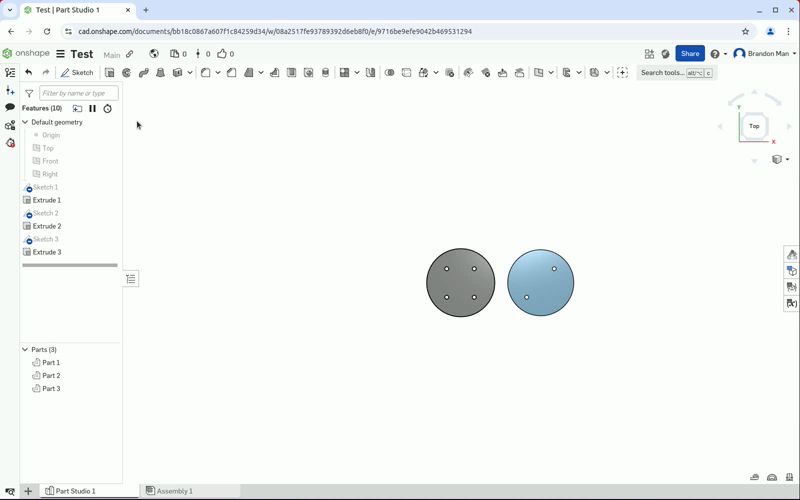
key(shift+h)
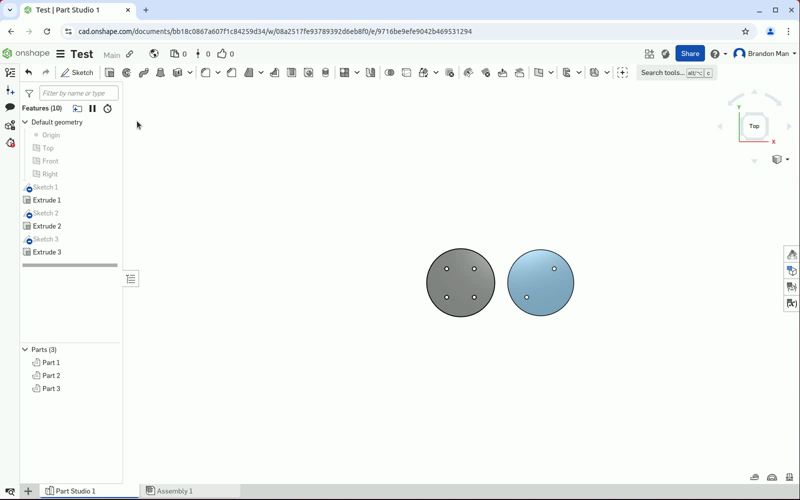
key(shift+h)
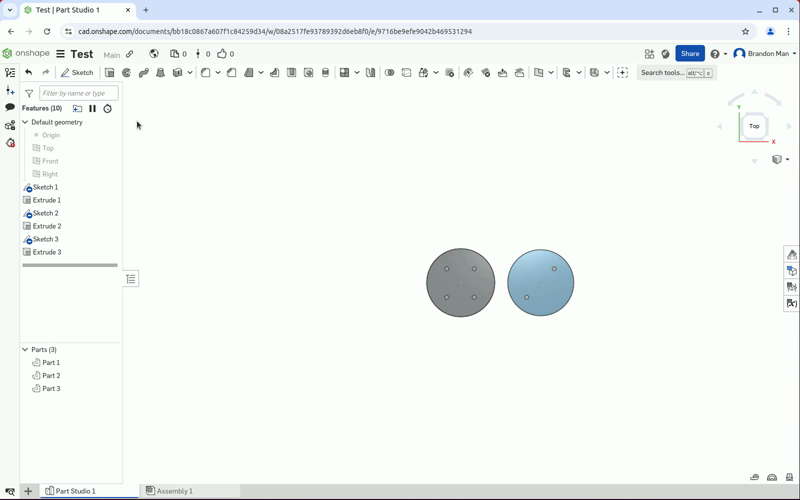
key(shift+7)
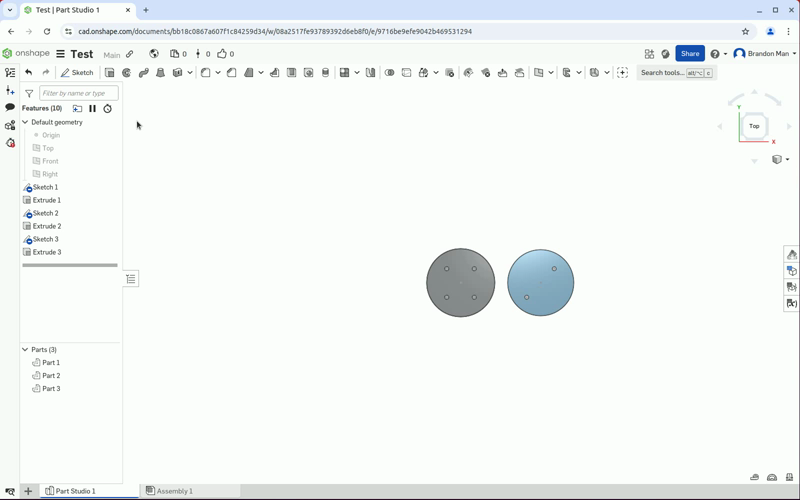
key(up, 3)
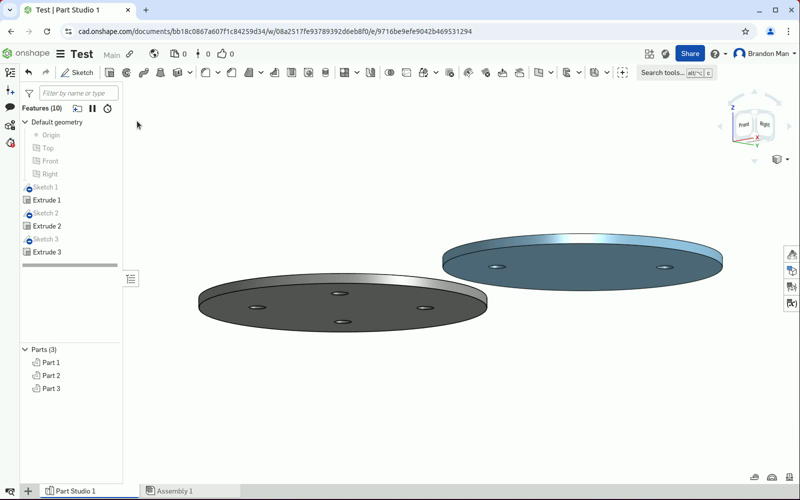
key(left, 3)
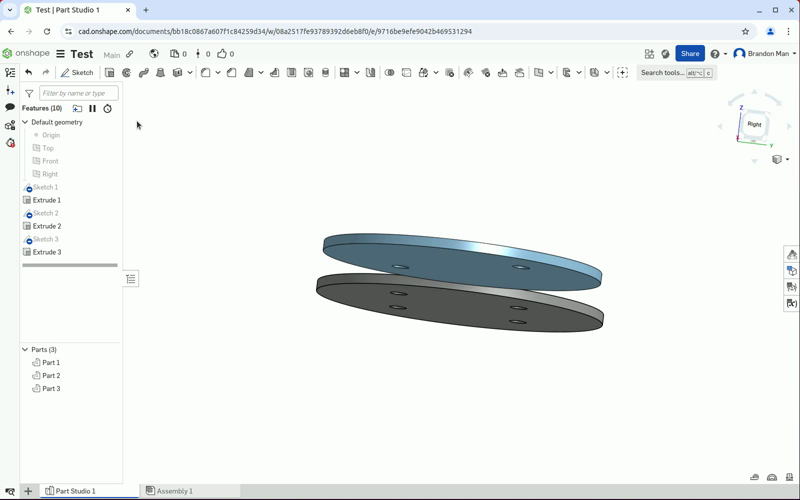
key(right, 3)
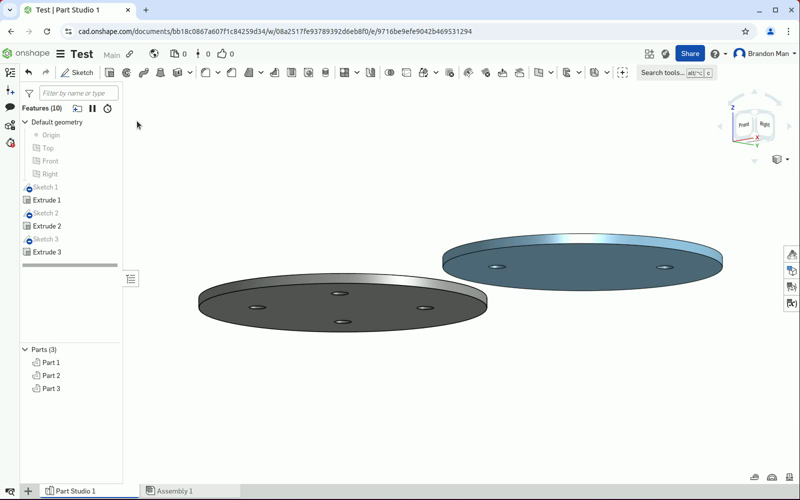
key(down, 3)
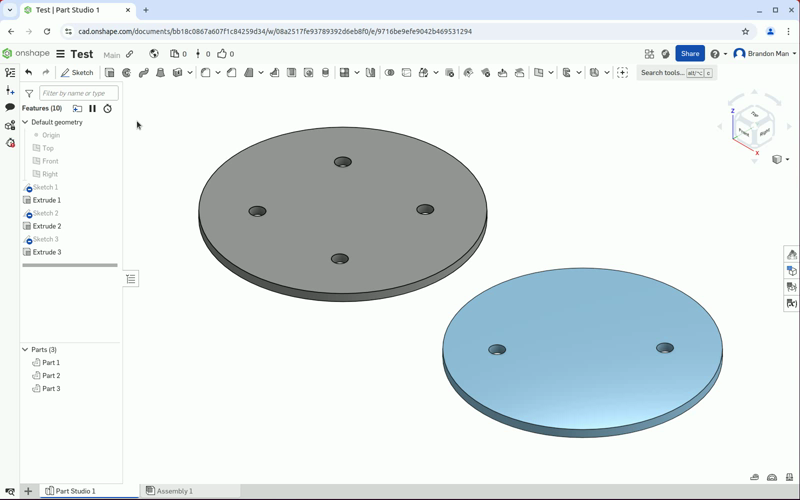
mouse_move(73, 189)
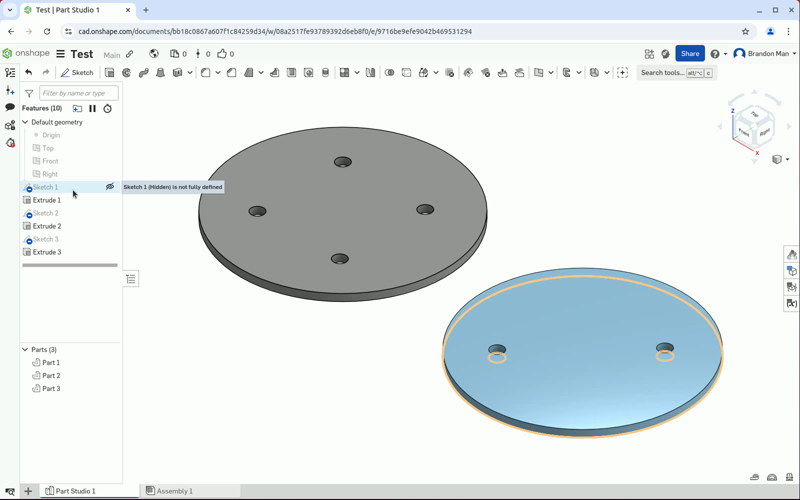
click(73, 189)